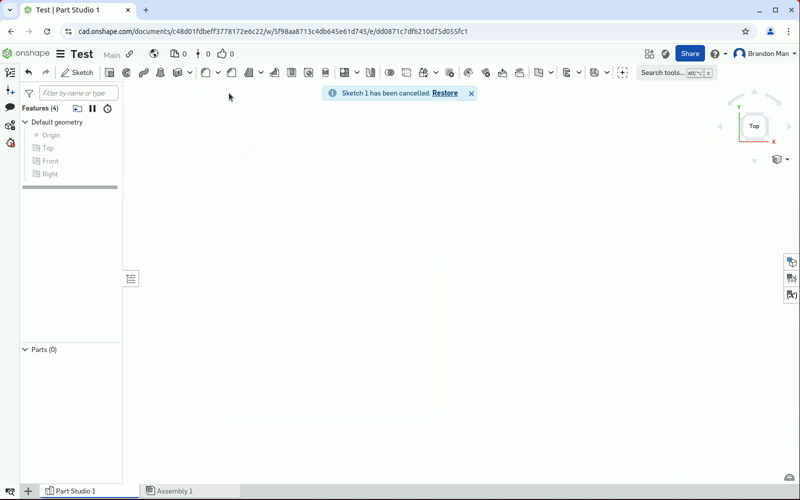
key(shift+h)
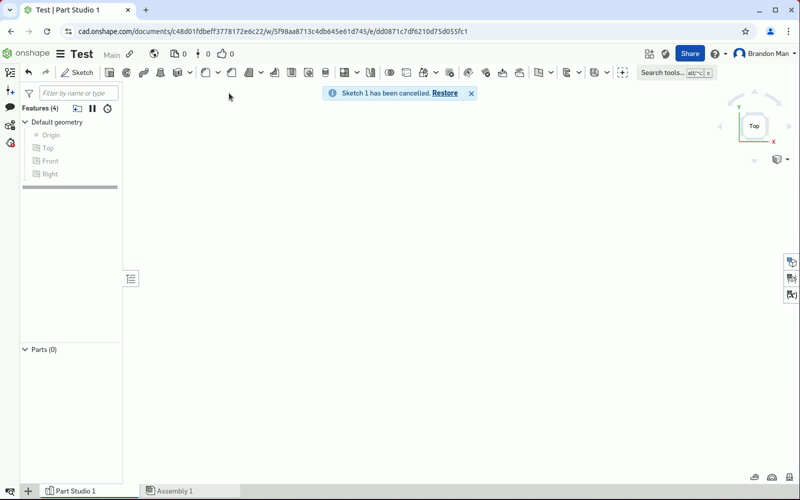
mouse_move(73, 352)
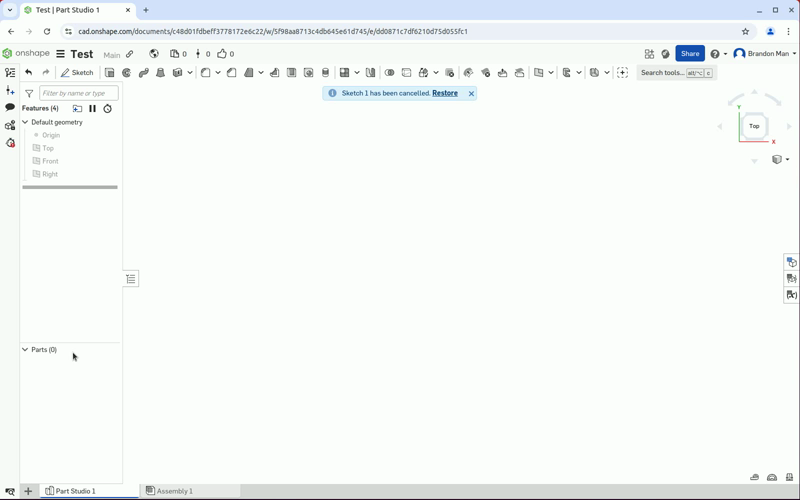
key(y)
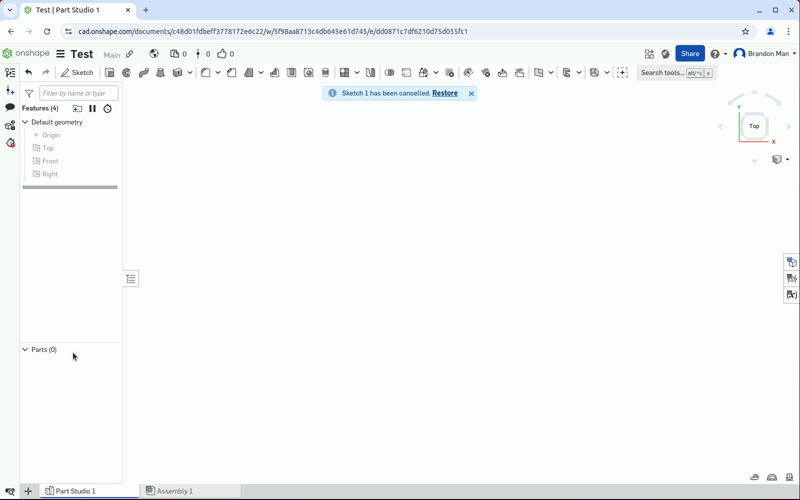
key(shift+p)
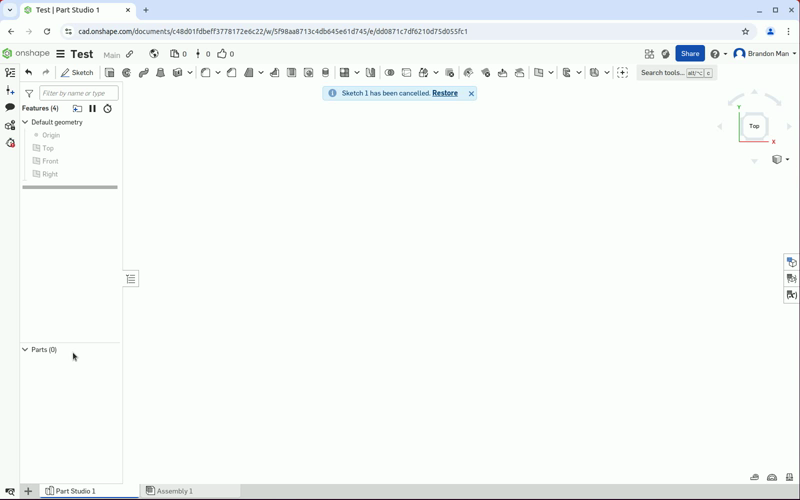
key(space)
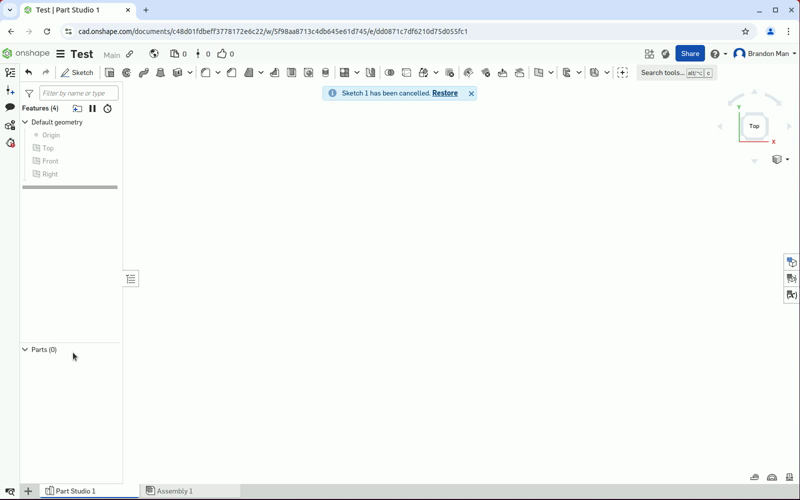
key_down(shift)
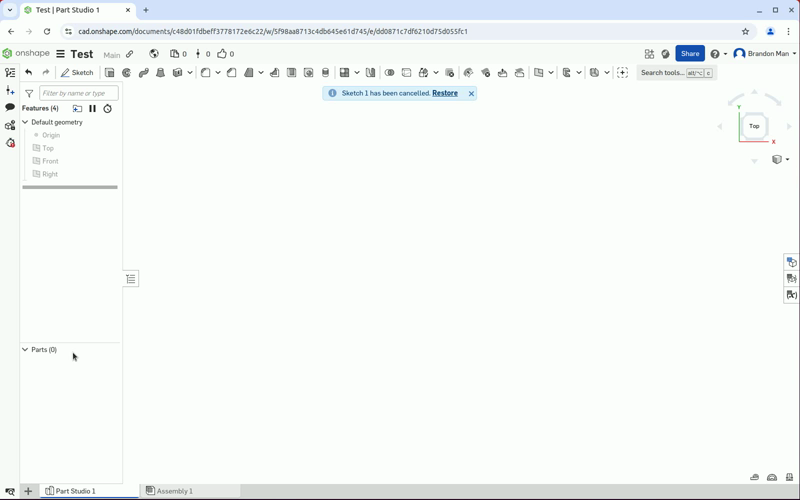
key(up)
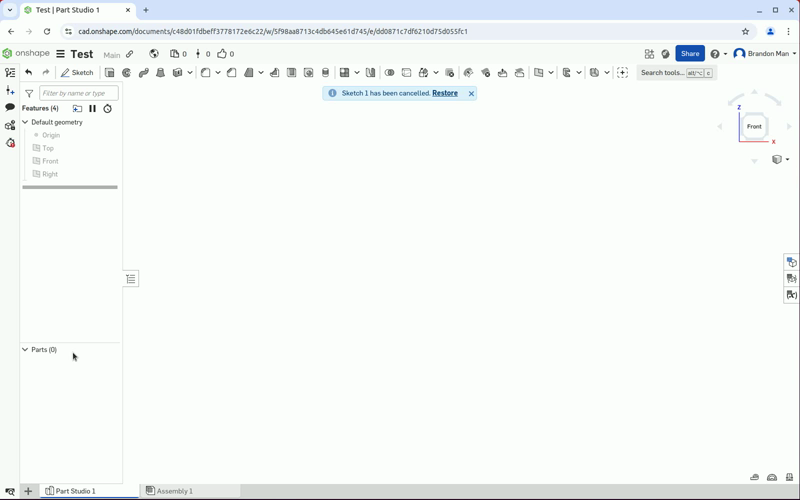
key_up(shift)
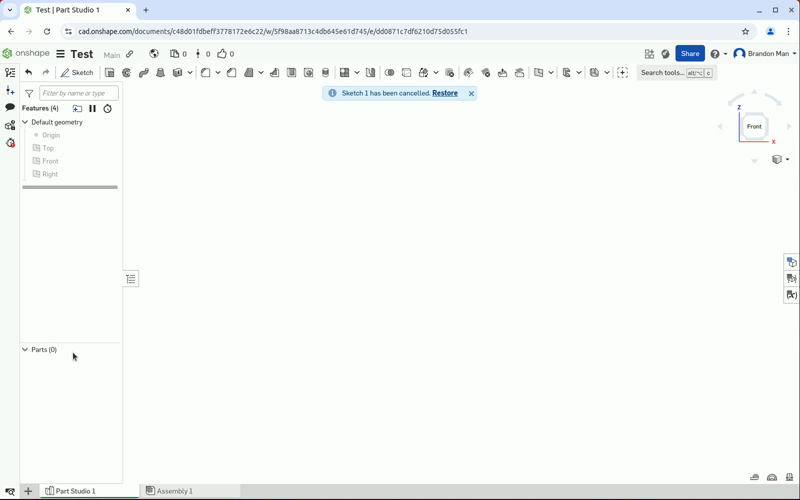
mouse_move(73, 352)
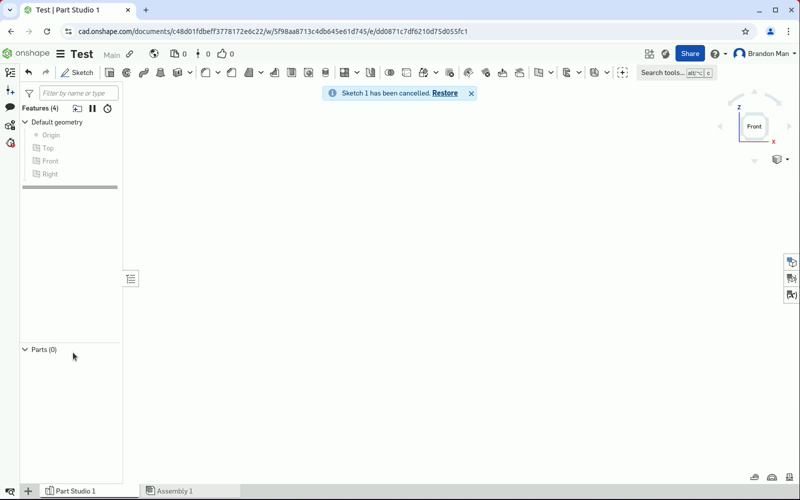
key(shift+y)
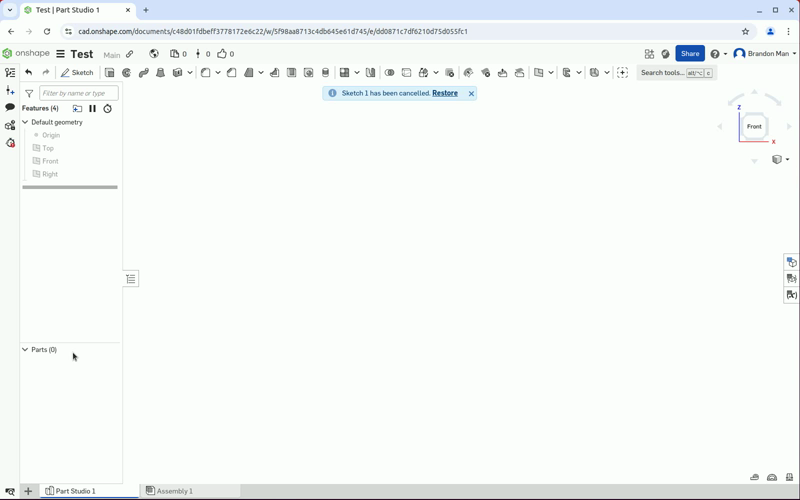
key(shift+s)
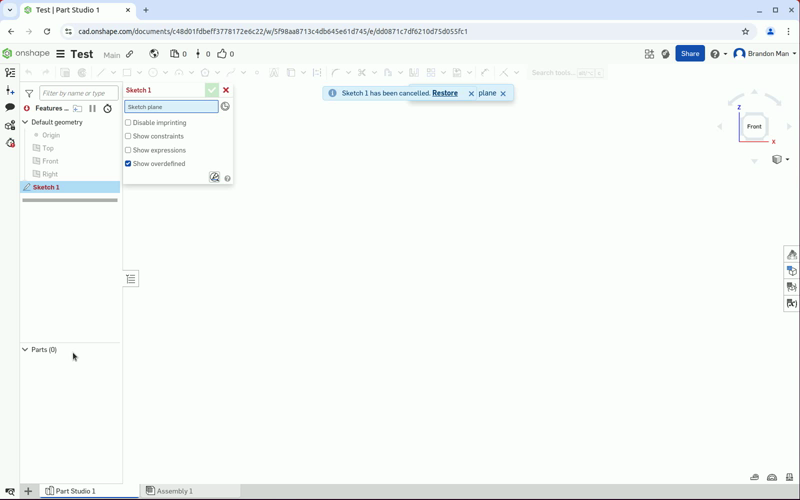
mouse_move(73, 163)
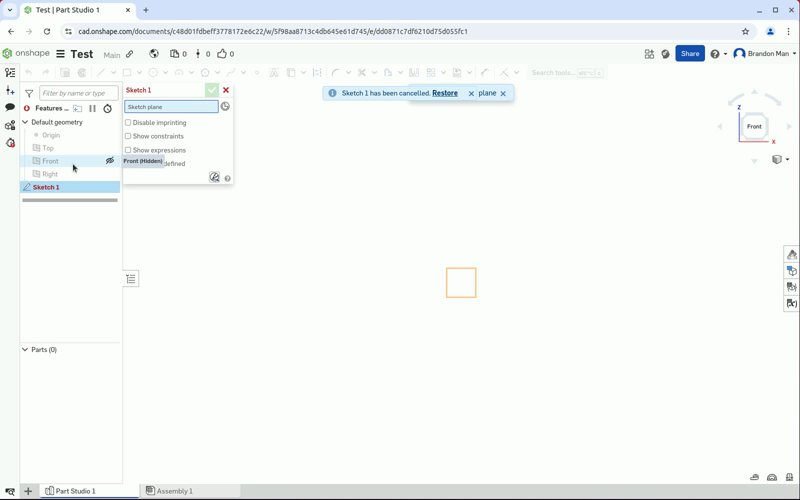
click(73, 163)
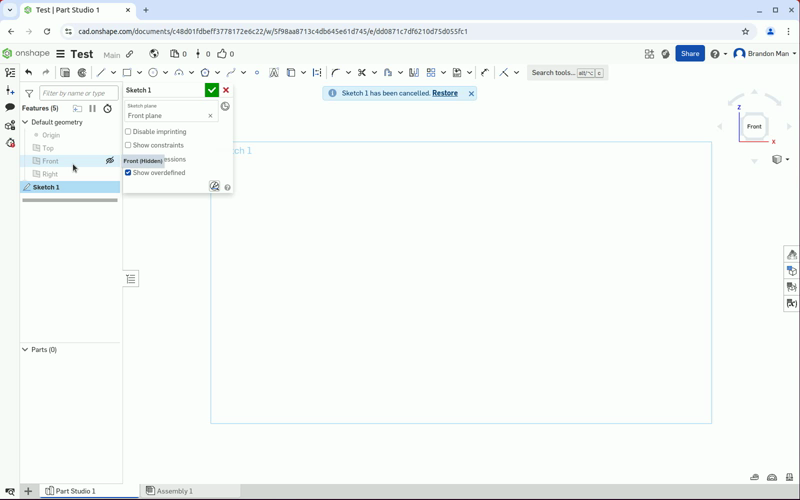
mouse_move(73, 352)
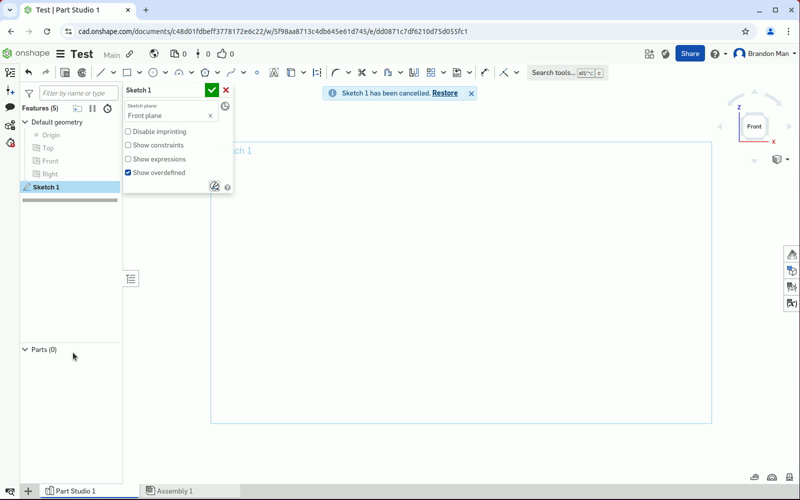
key(y)
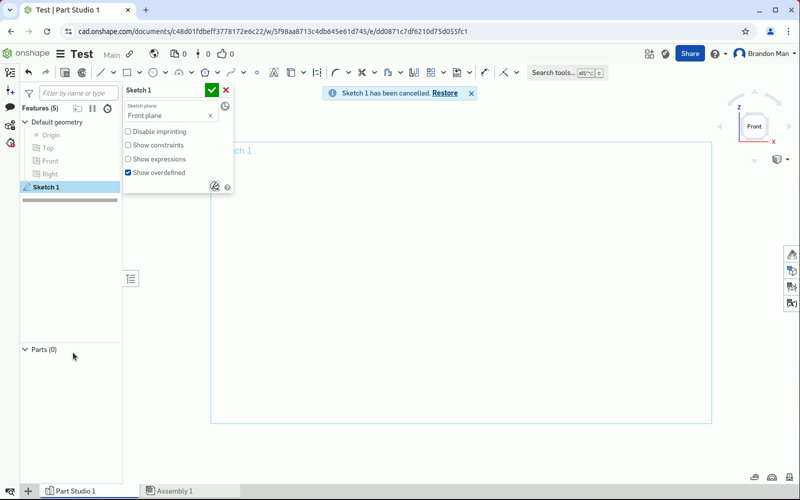
key(l)
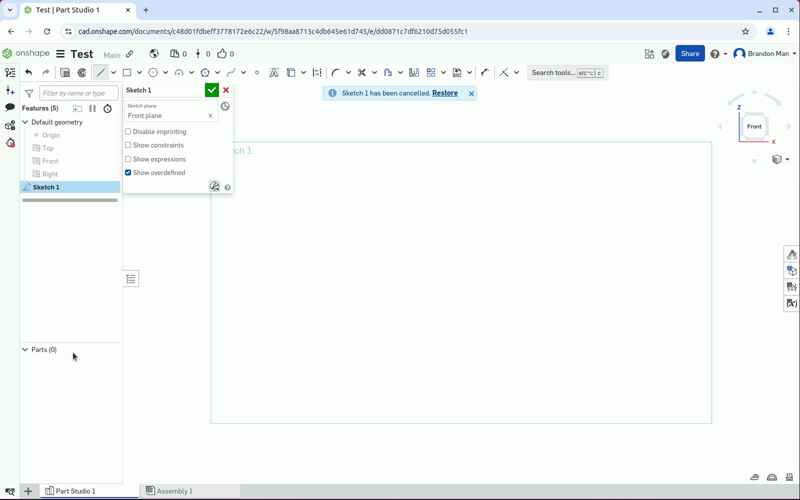
key_down(shift)
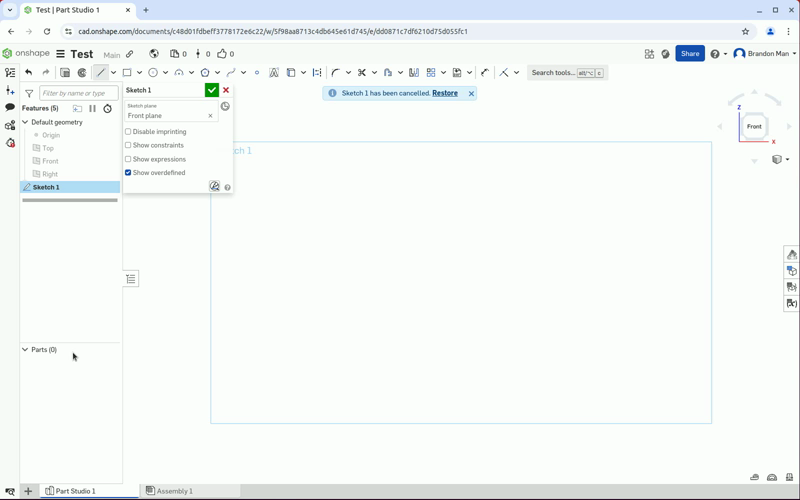
mouse_move(348, 293)
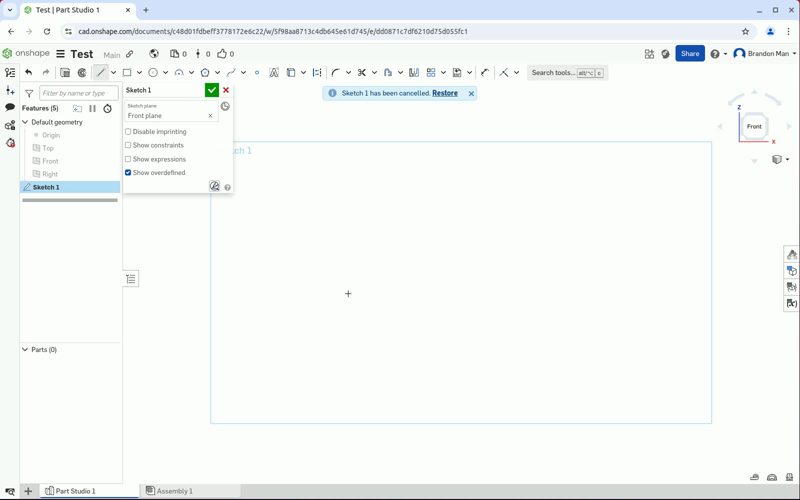
click(348, 293)
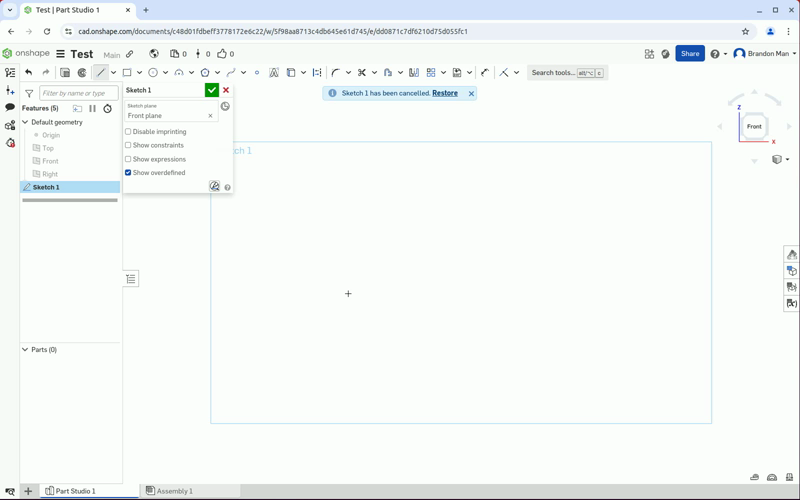
key_up(shift)
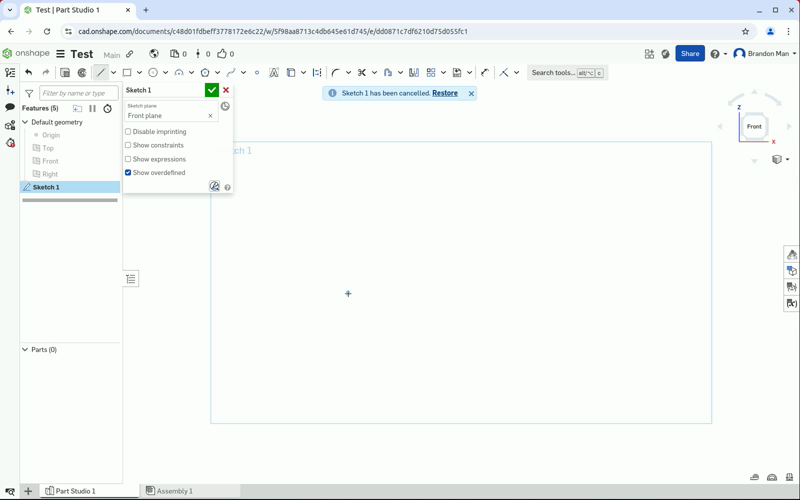
key_down(shift)
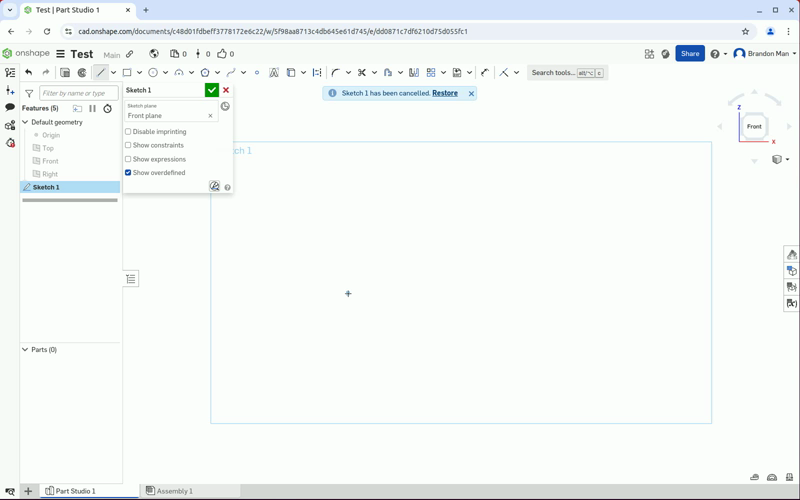
mouse_move(528, 293)
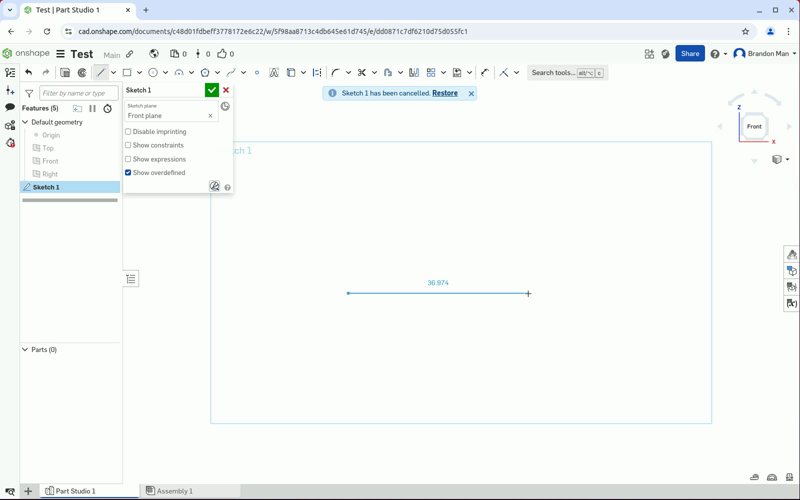
click(528, 293)
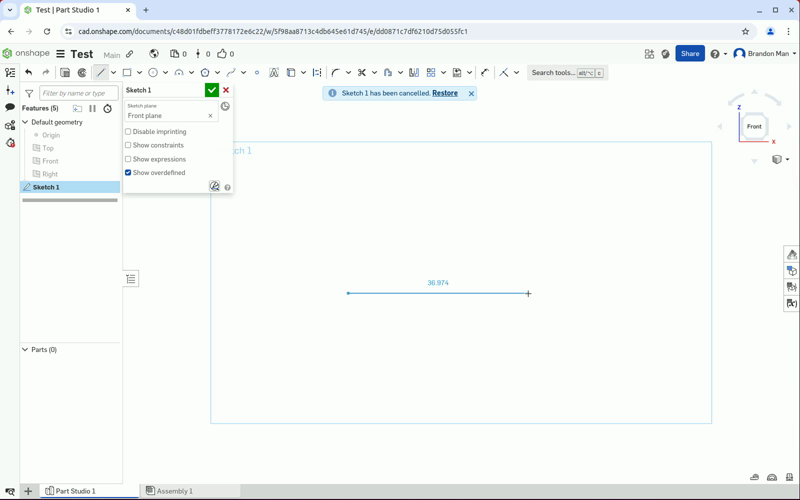
key_up(shift)
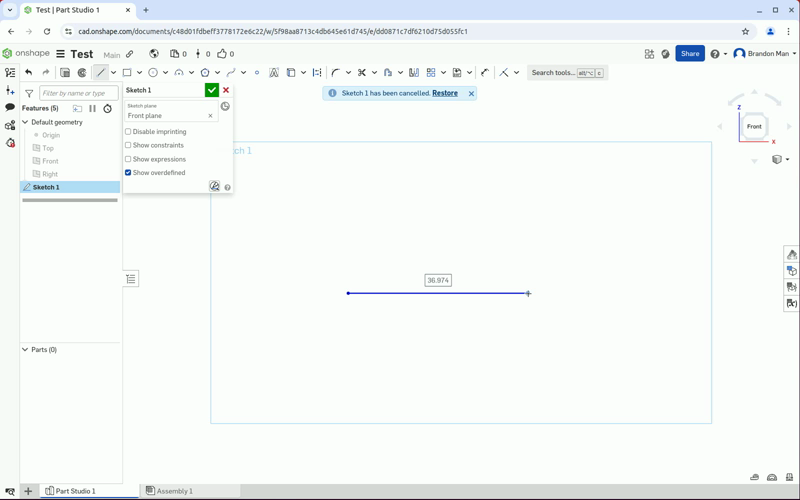
key_down(shift)
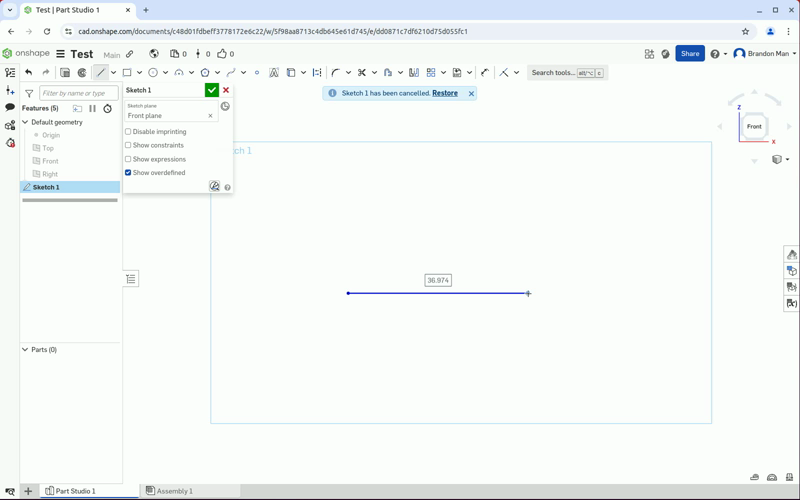
mouse_move(558, 293)
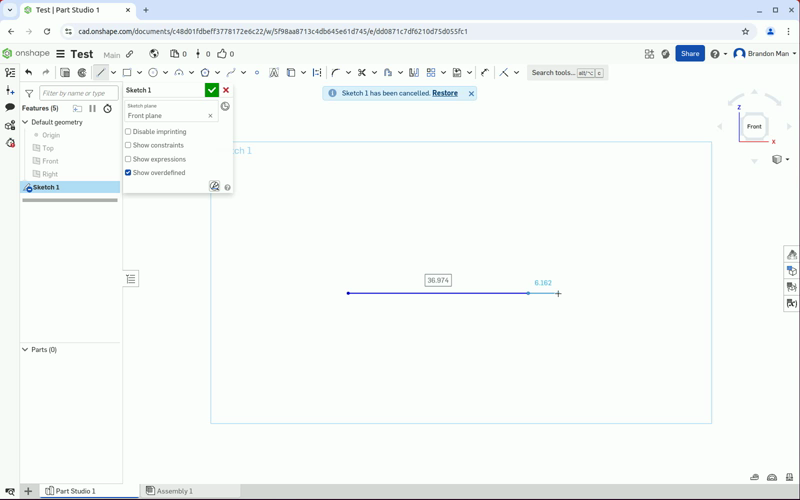
mouse_move(528, 263)
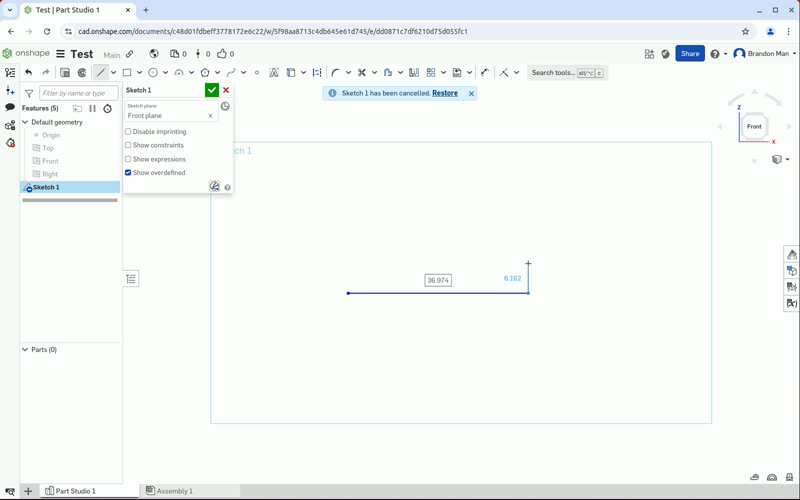
click(528, 263)
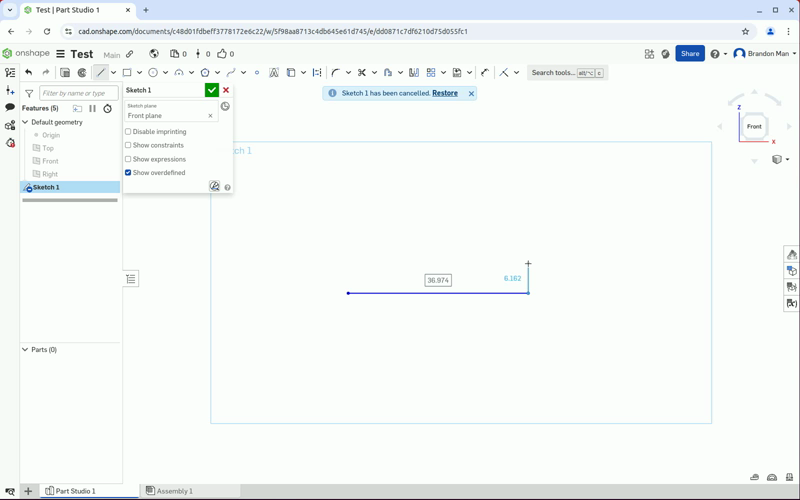
key_up(shift)
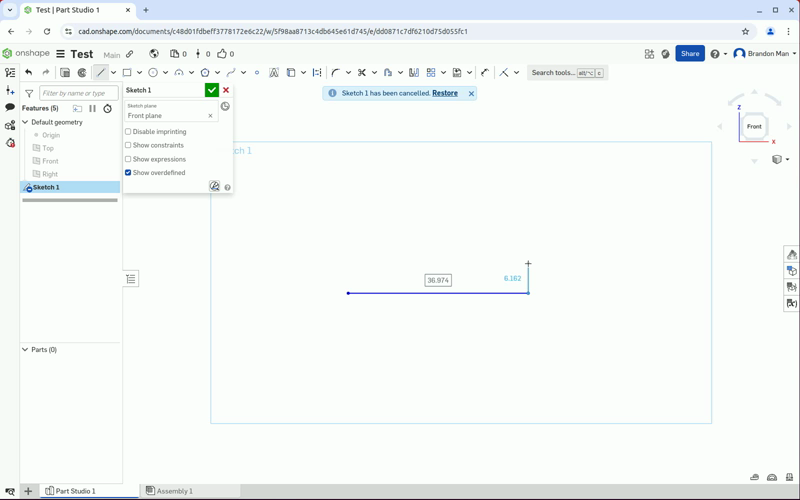
key_down(shift)
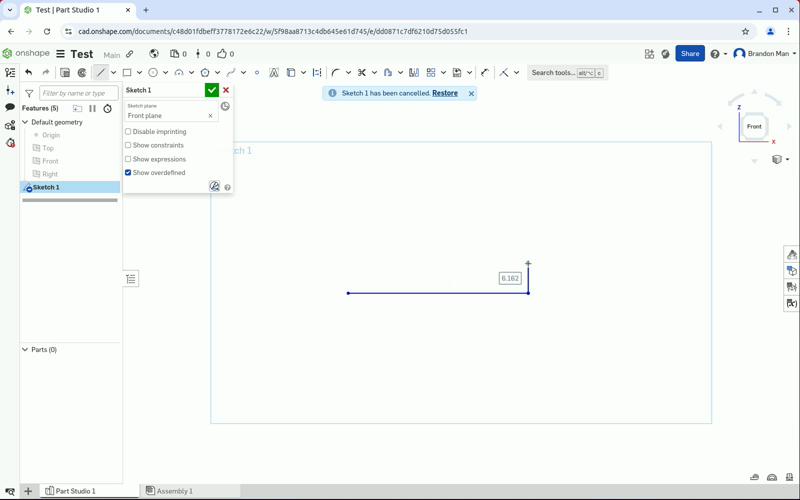
mouse_move(558, 263)
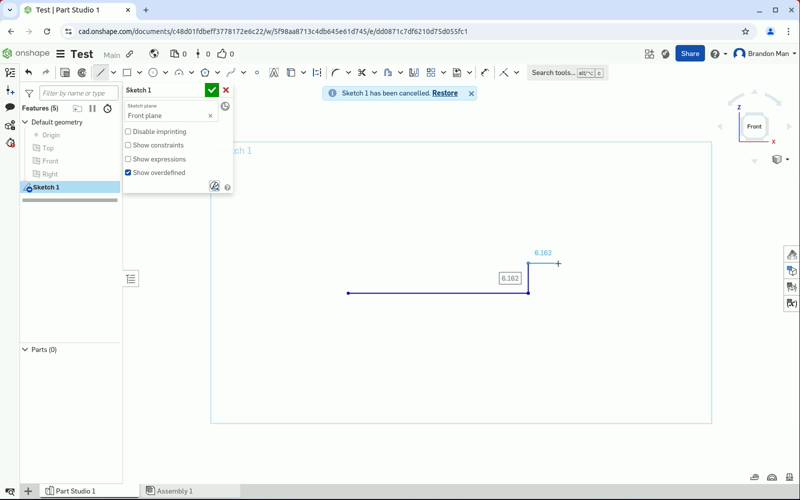
mouse_move(497, 263)
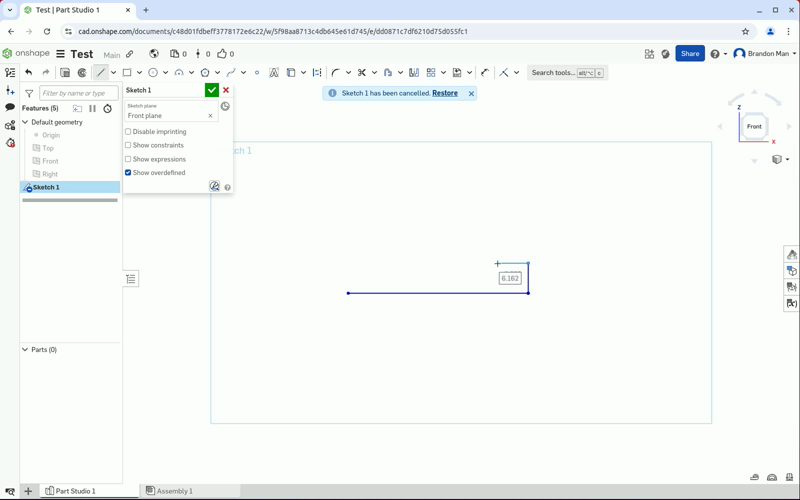
click(497, 263)
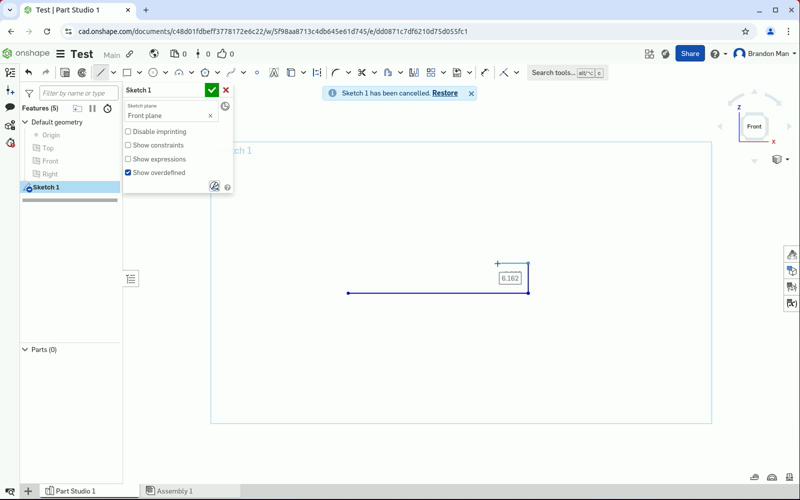
key_up(shift)
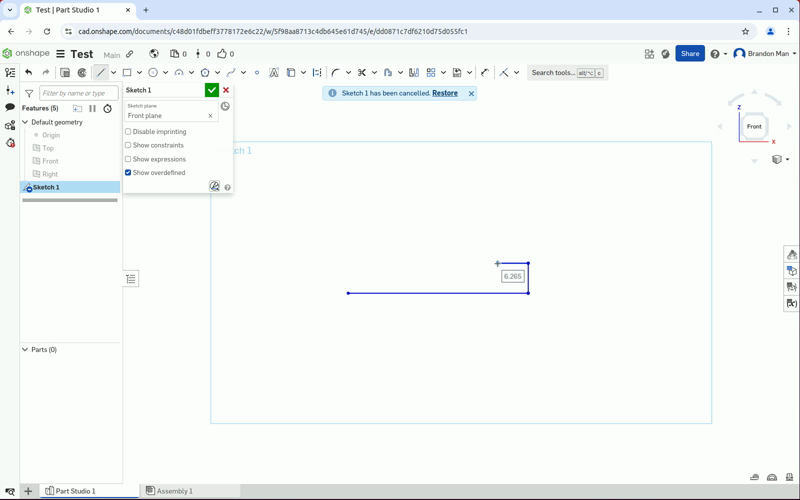
key(esc)
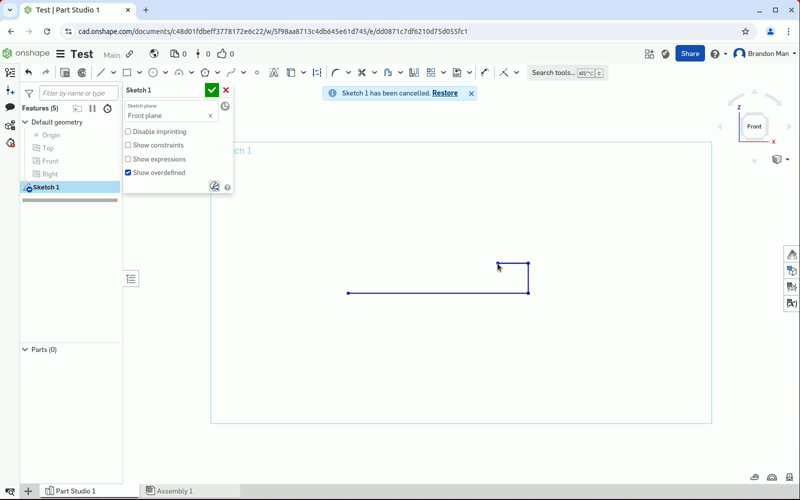
key(a)
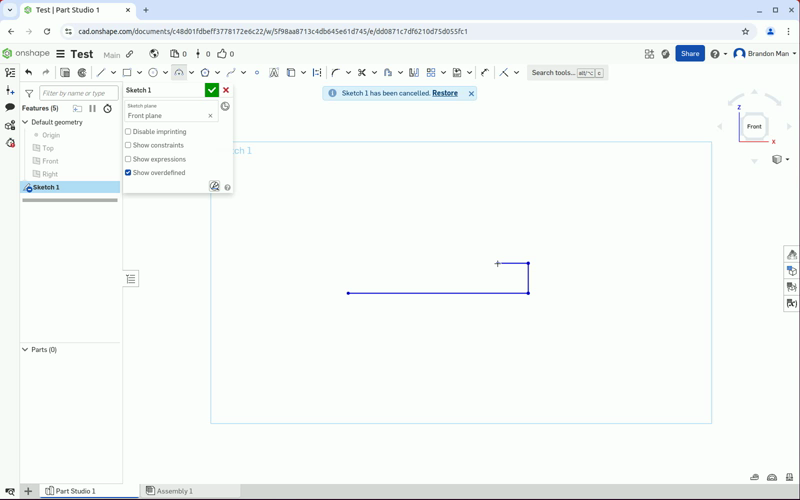
mouse_move(497, 263)
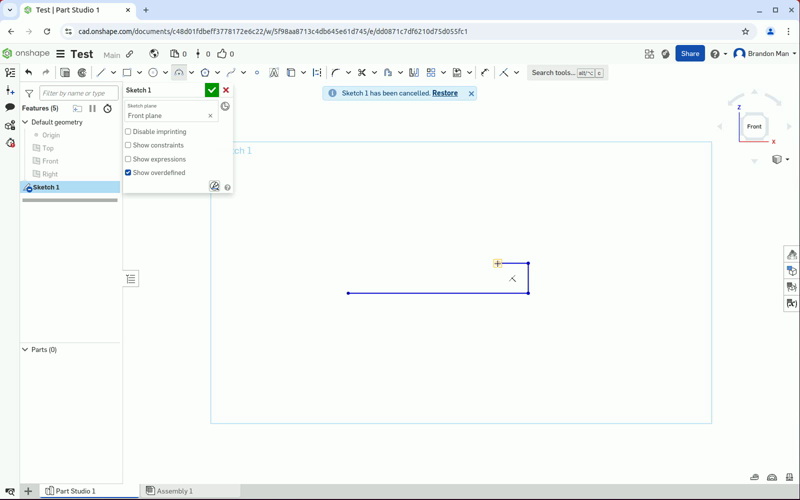
click(497, 263)
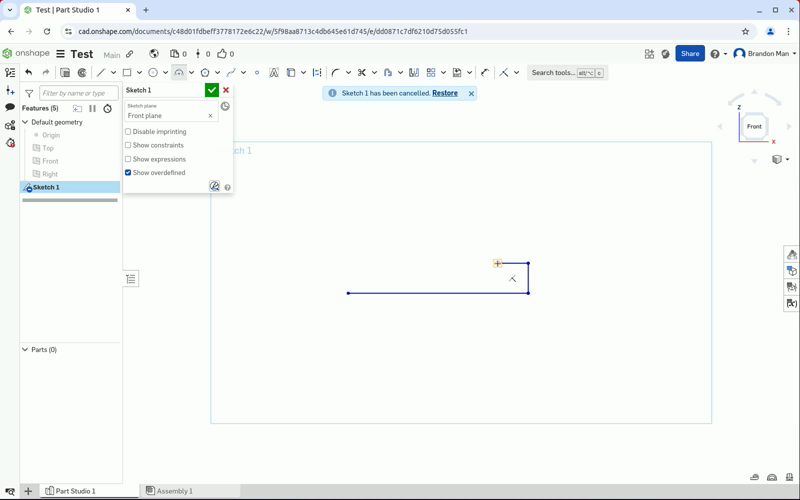
key_down(shift)
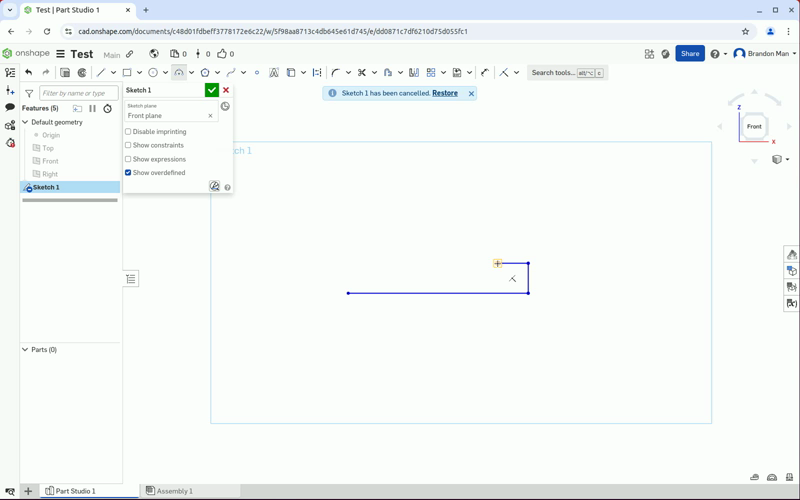
mouse_move(482, 248)
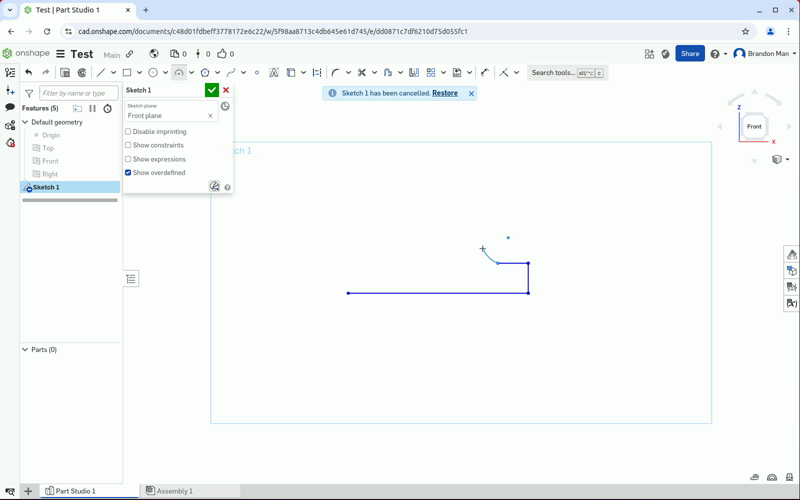
click(482, 248)
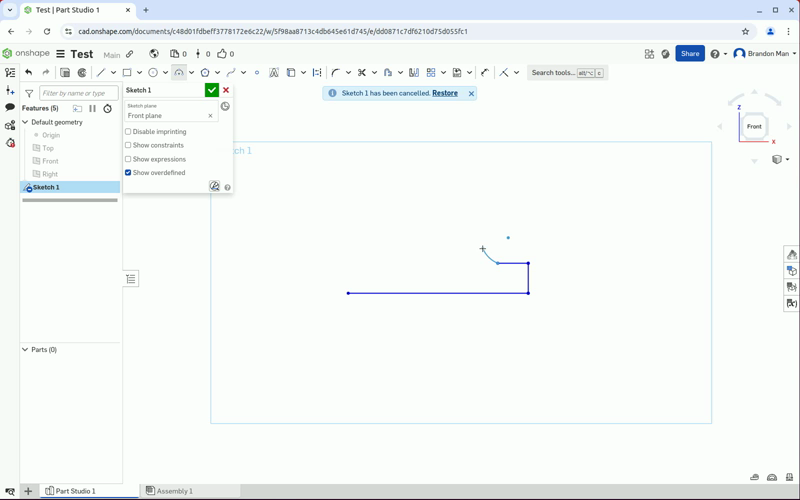
mouse_move(487, 258)
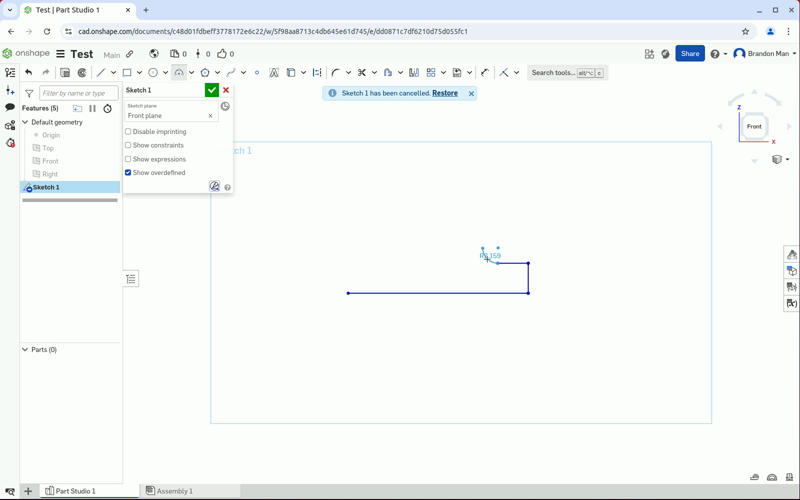
click(487, 258)
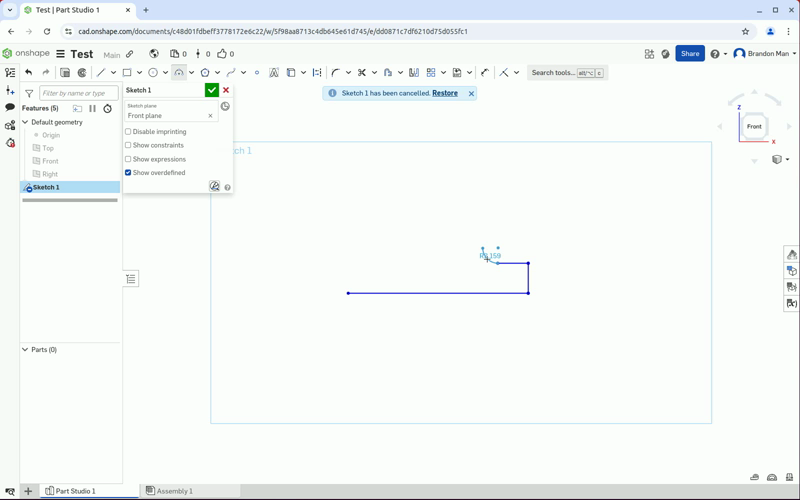
key_up(shift)
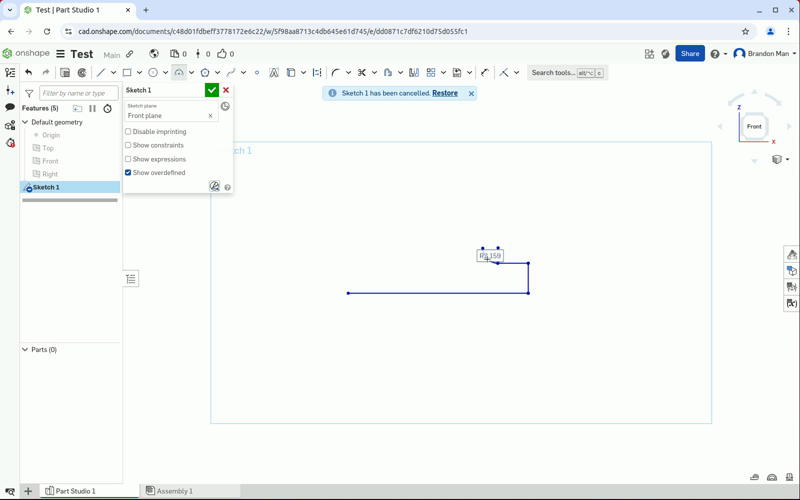
key(esc)
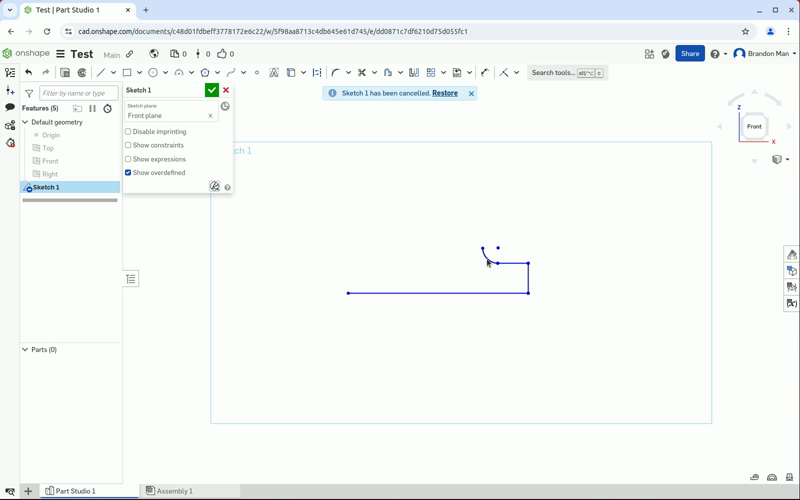
key(l)
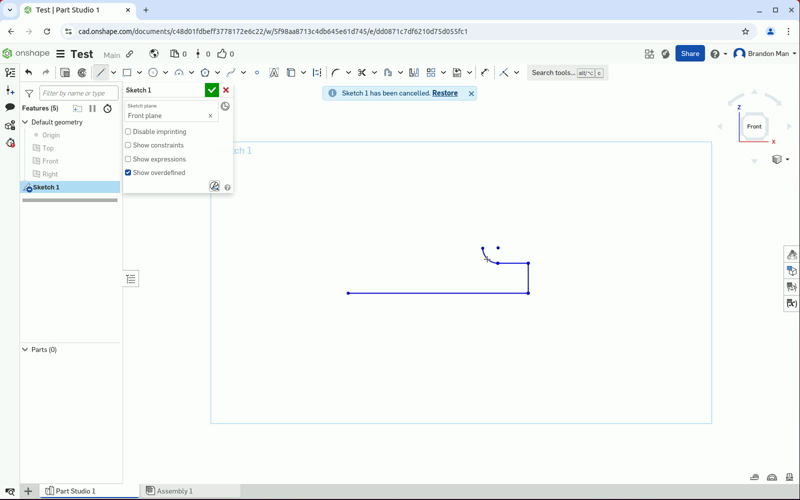
mouse_move(482, 248)
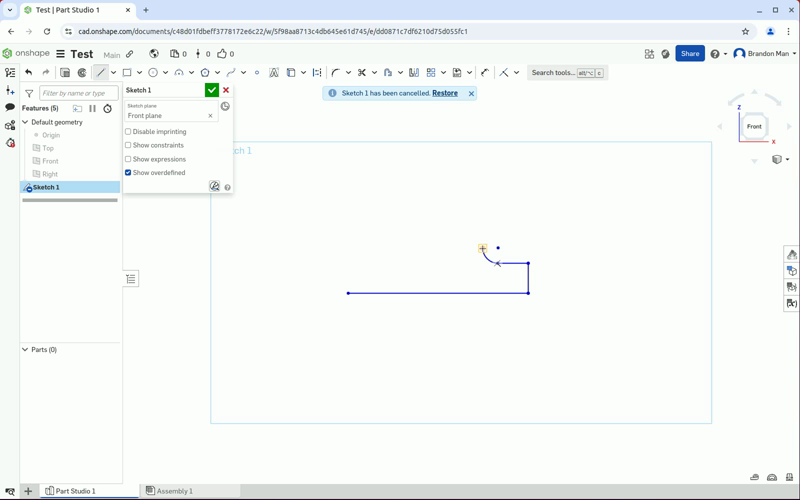
click(482, 248)
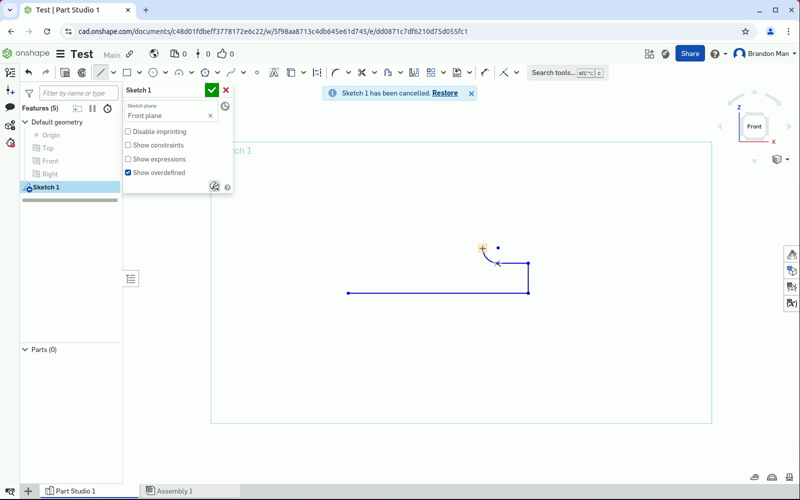
key_down(shift)
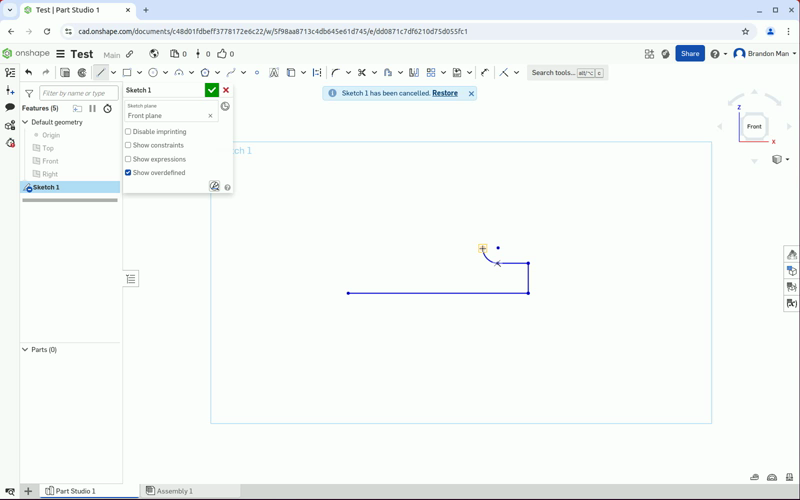
mouse_move(482, 174)
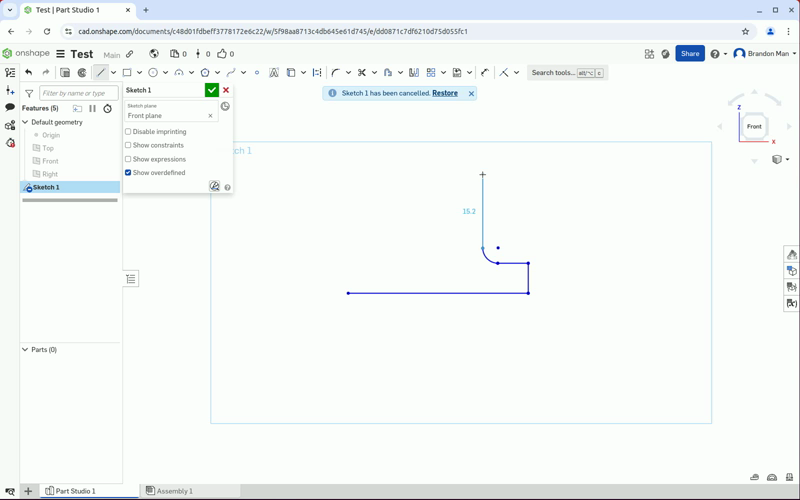
click(482, 174)
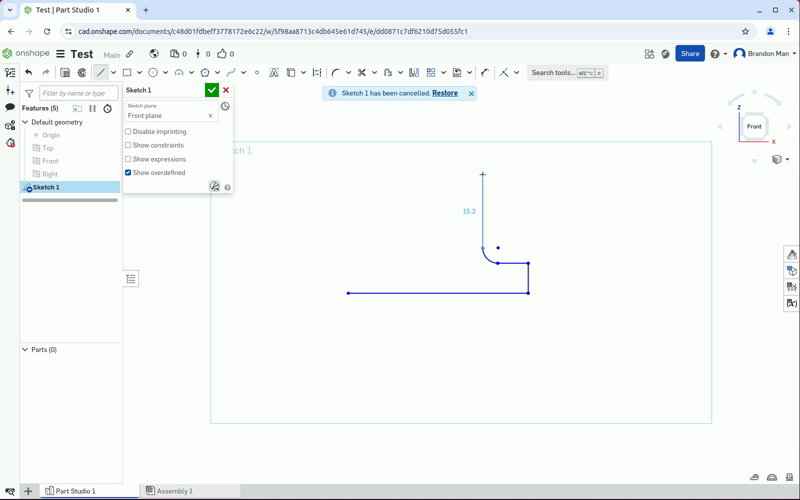
key_up(shift)
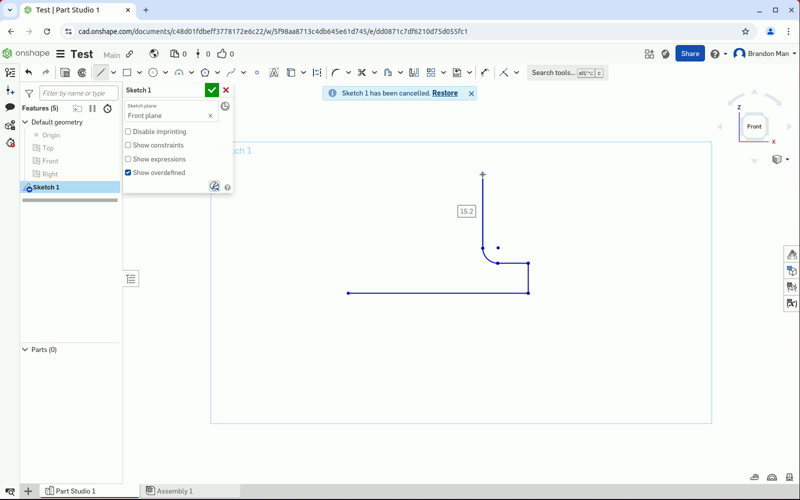
key_down(shift)
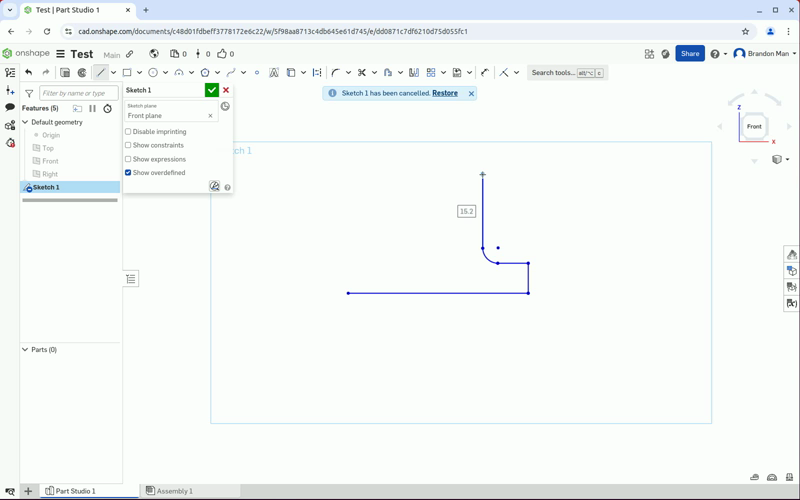
mouse_move(393, 174)
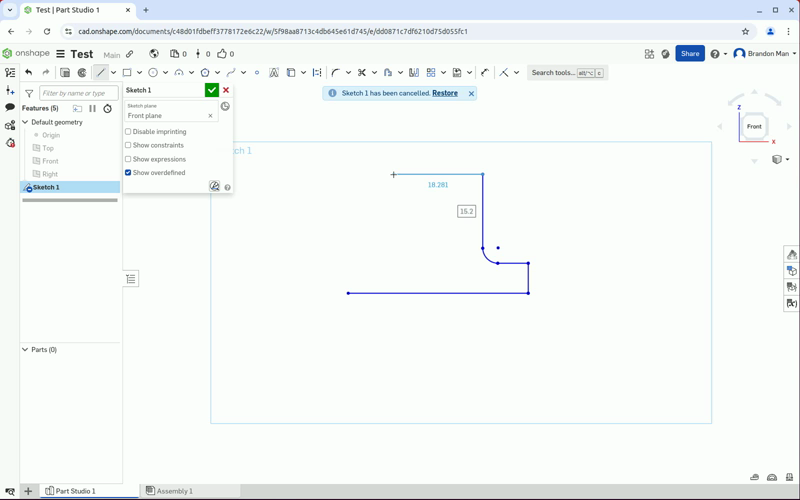
click(393, 174)
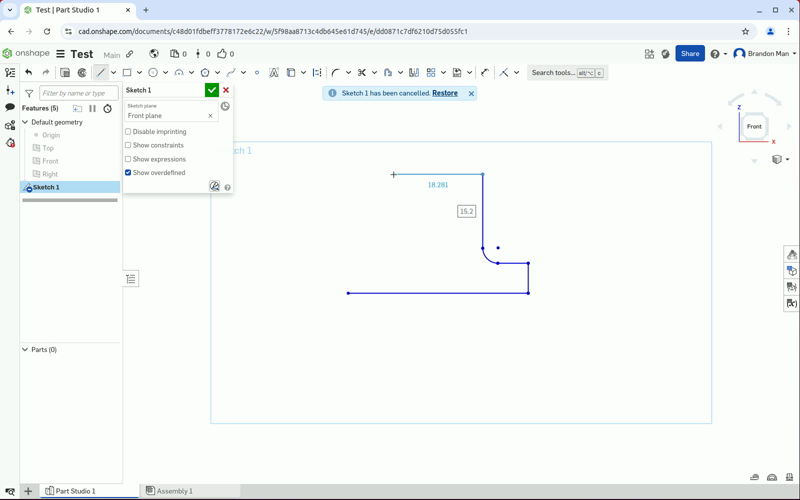
key_up(shift)
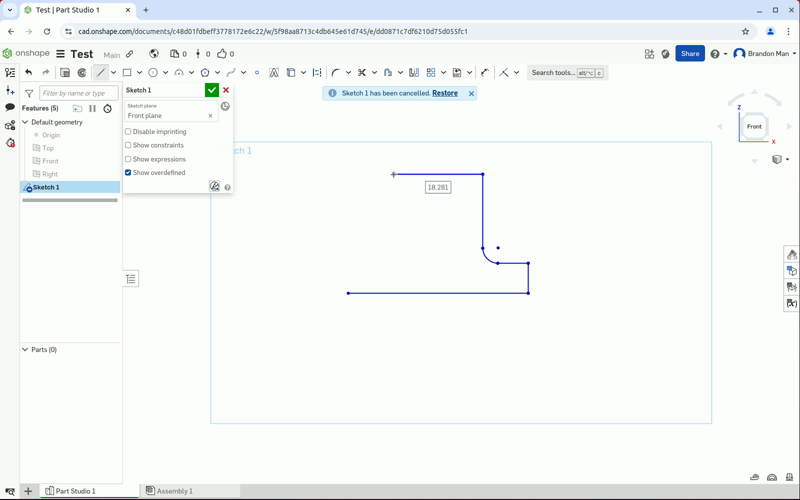
key_down(shift)
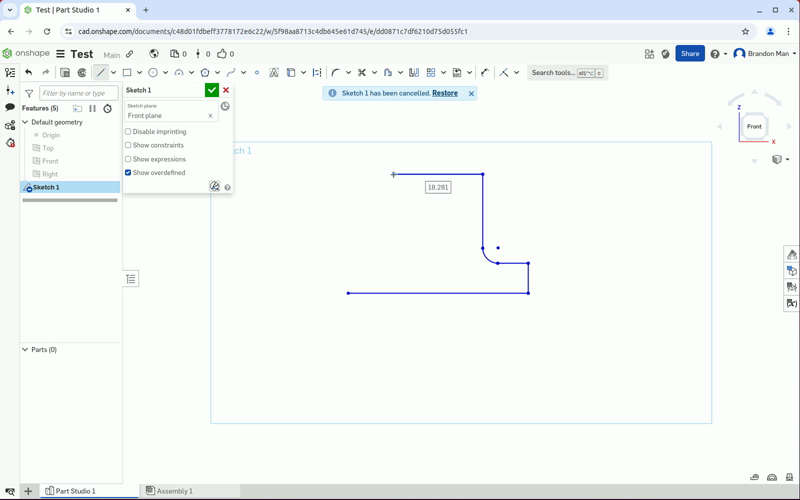
mouse_move(393, 248)
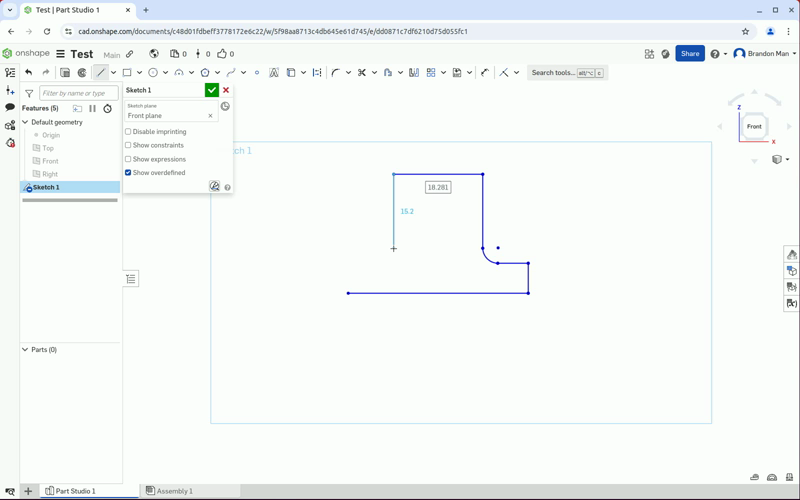
click(393, 248)
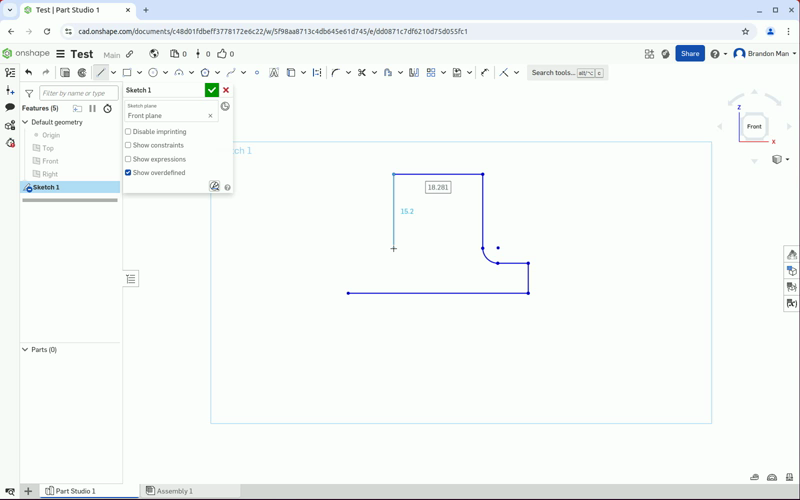
key_up(shift)
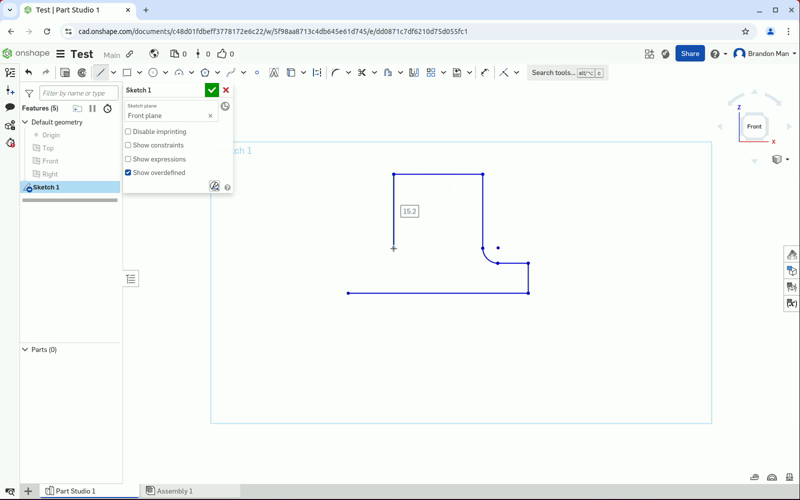
key(esc)
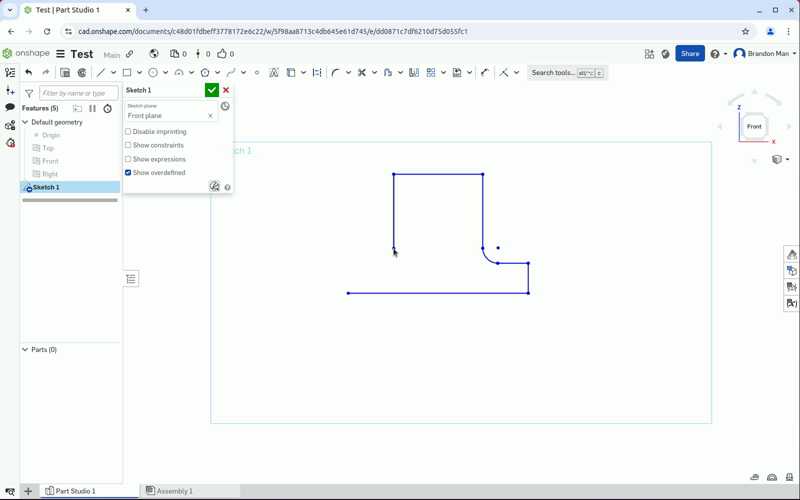
key(a)
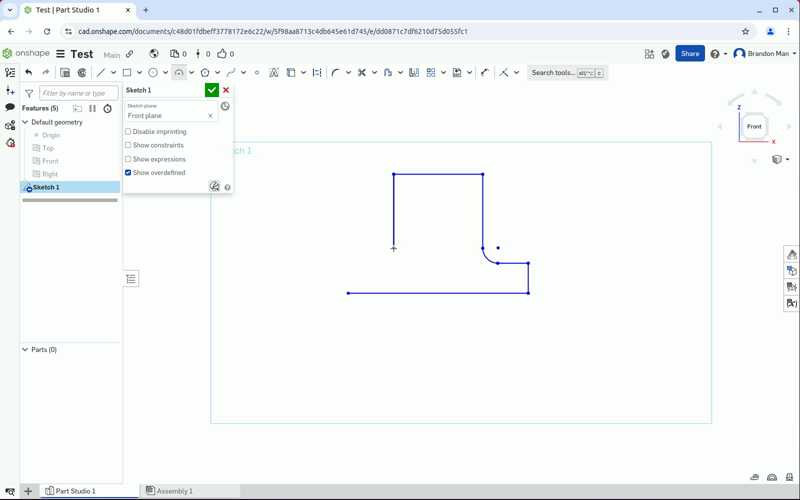
mouse_move(393, 248)
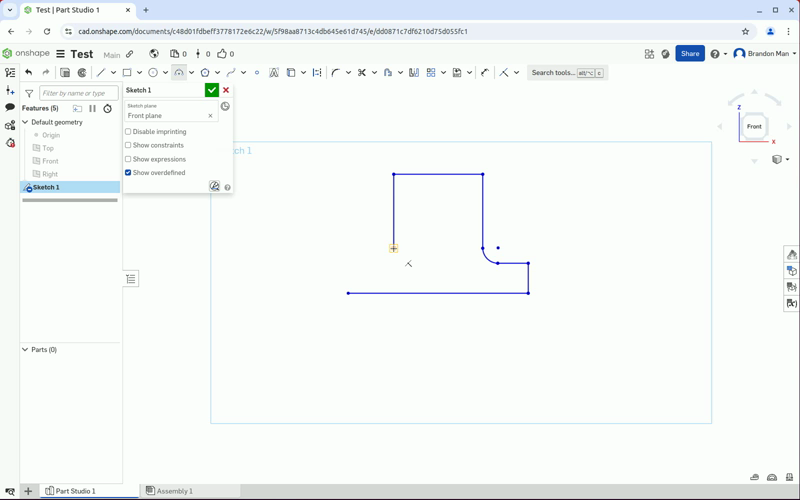
click(393, 248)
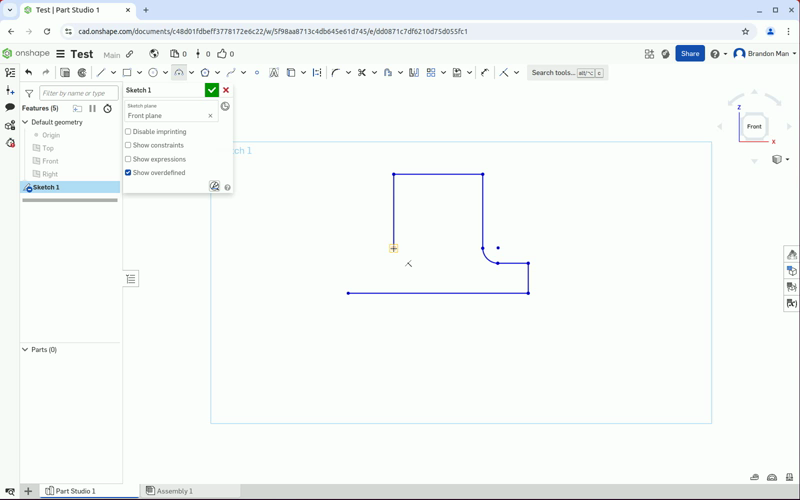
key_down(shift)
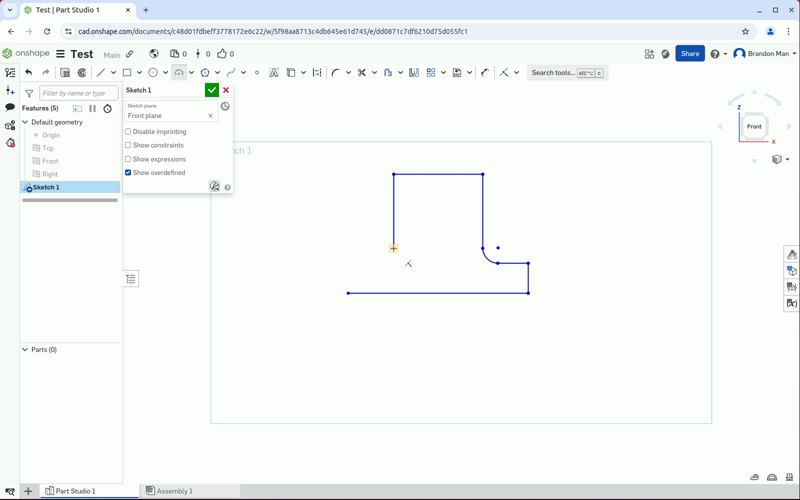
mouse_move(378, 263)
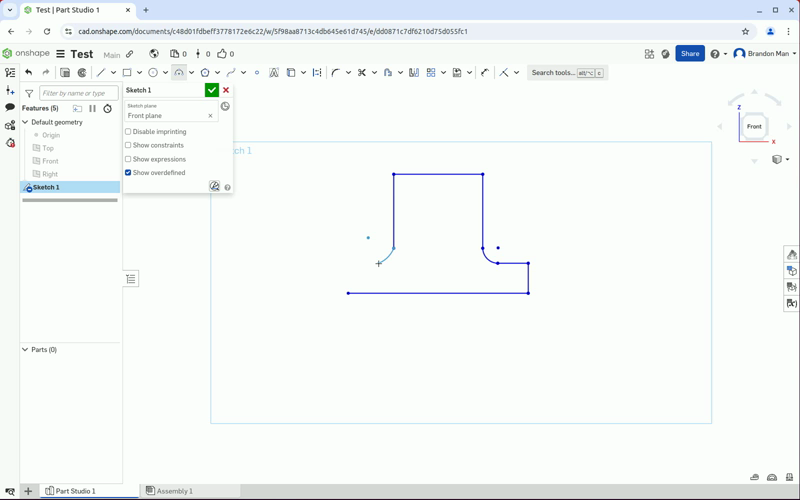
click(378, 263)
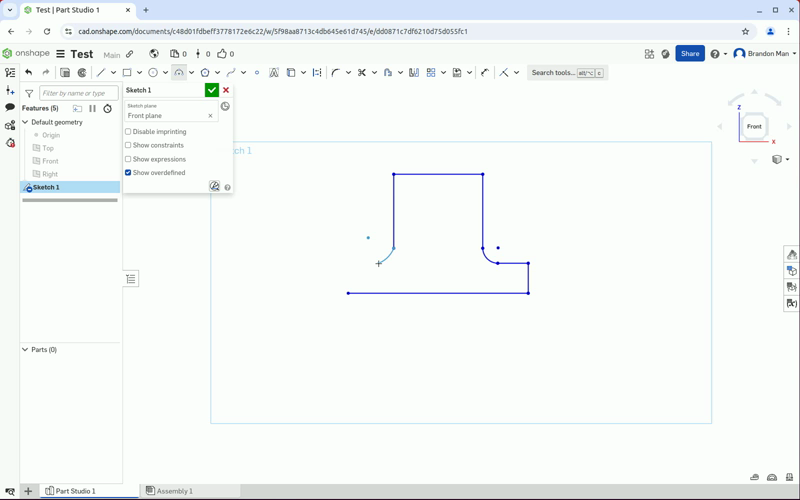
mouse_move(389, 258)
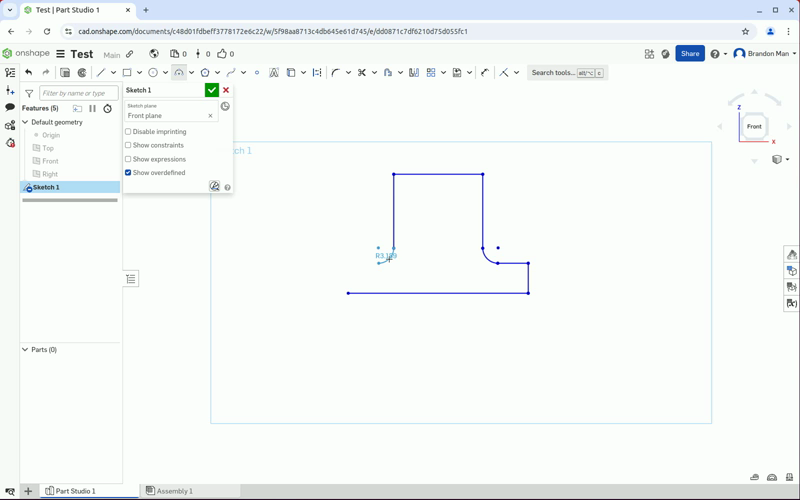
click(389, 258)
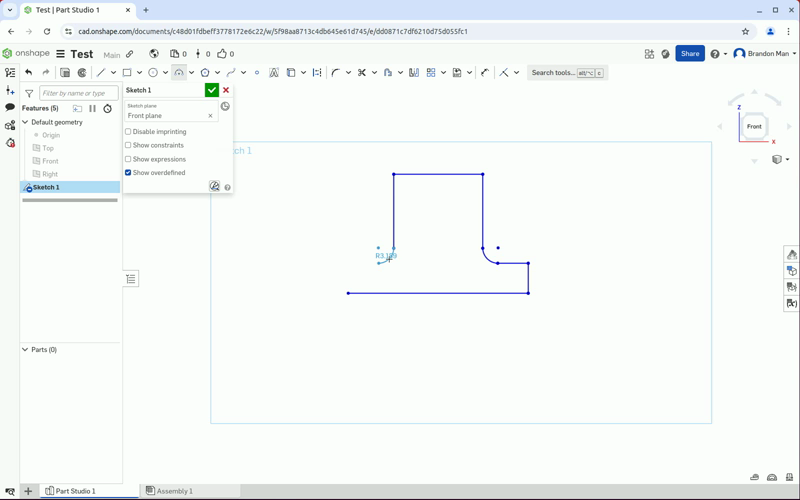
key_up(shift)
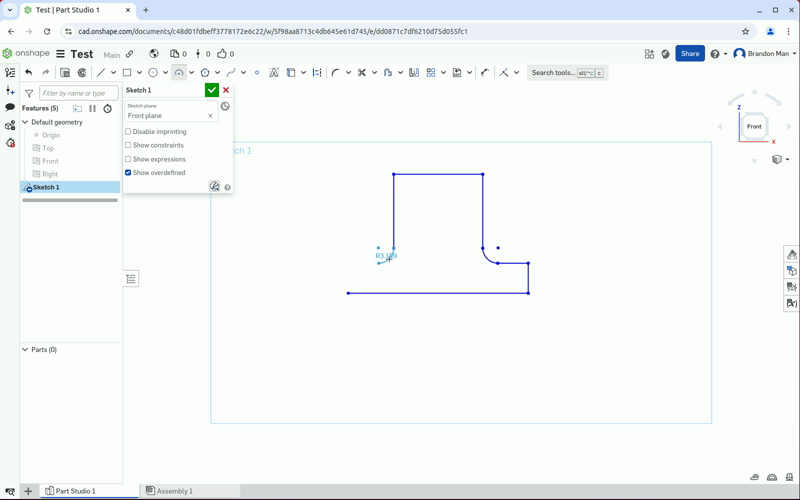
key(esc)
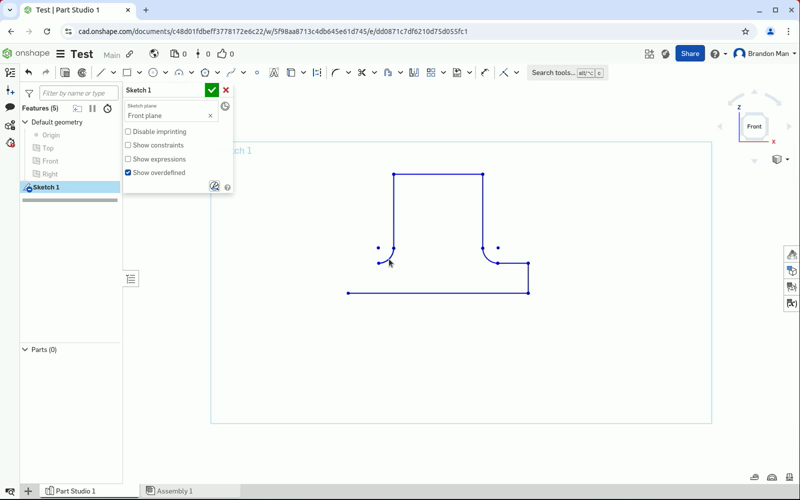
key(l)
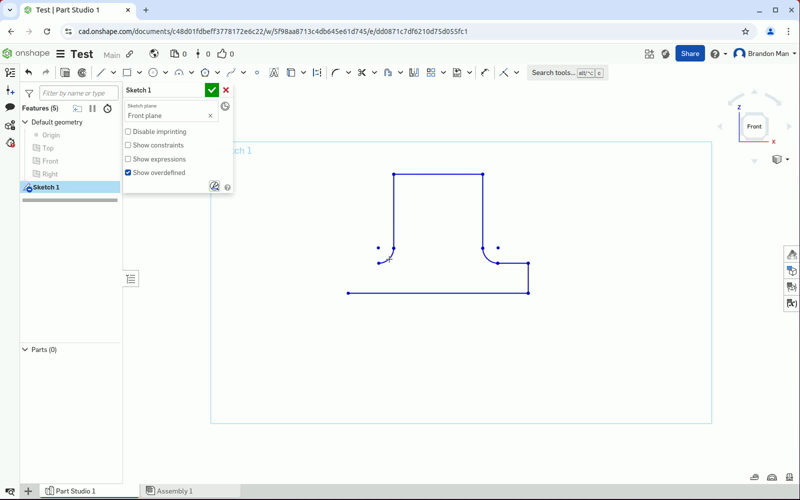
mouse_move(378, 263)
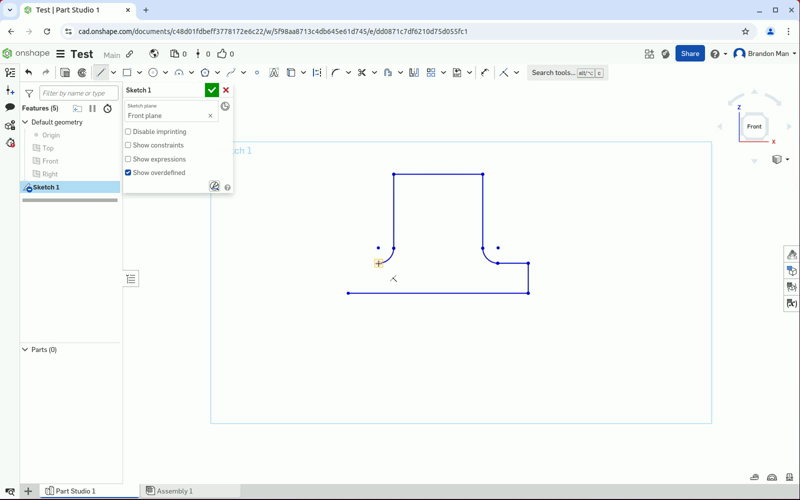
click(378, 263)
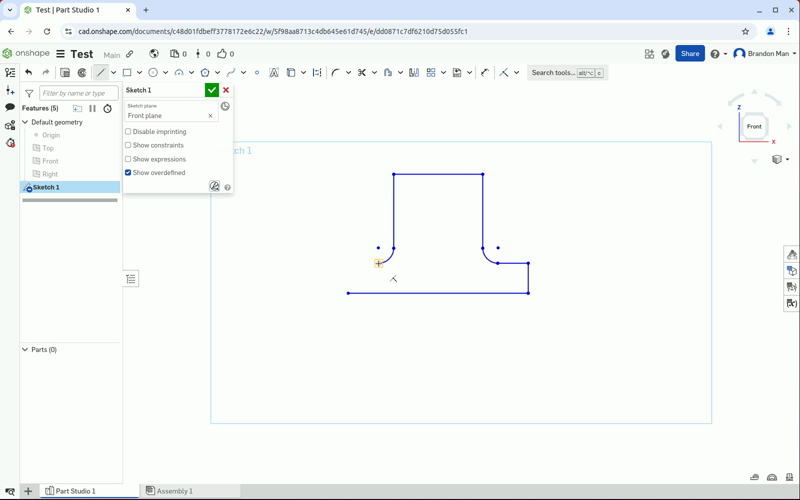
key_down(shift)
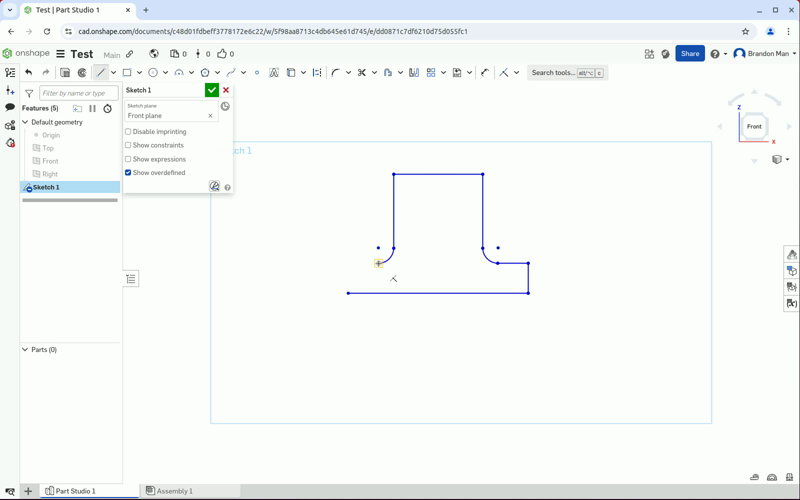
mouse_move(408, 263)
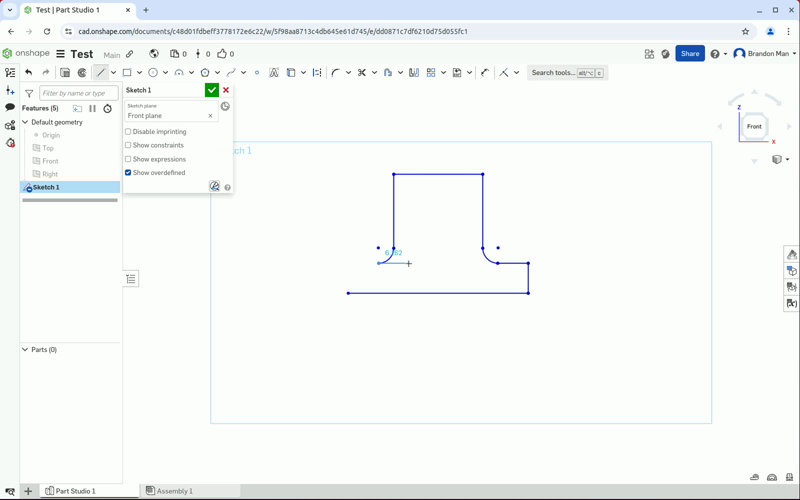
mouse_move(348, 263)
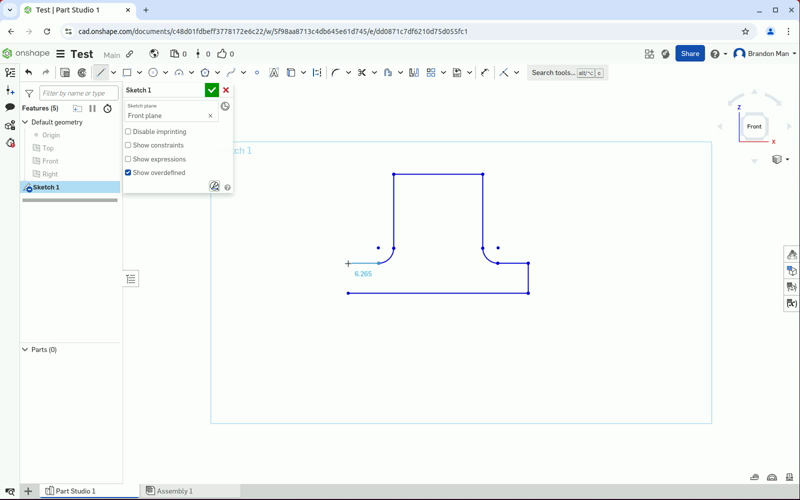
click(348, 263)
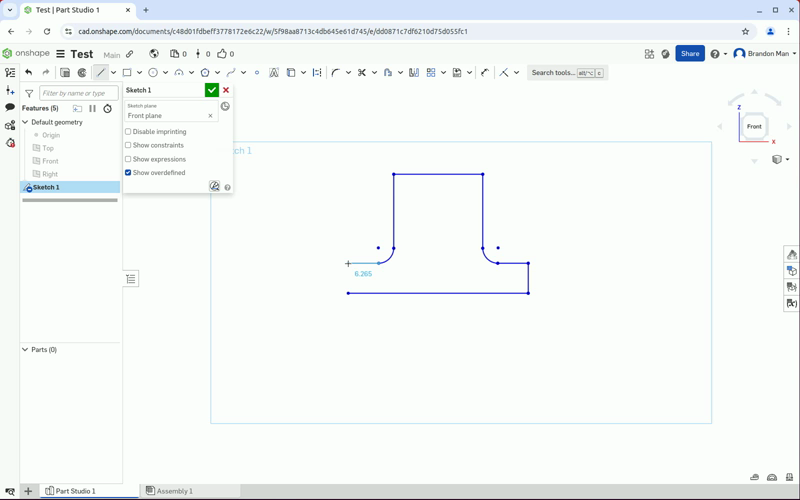
key_up(shift)
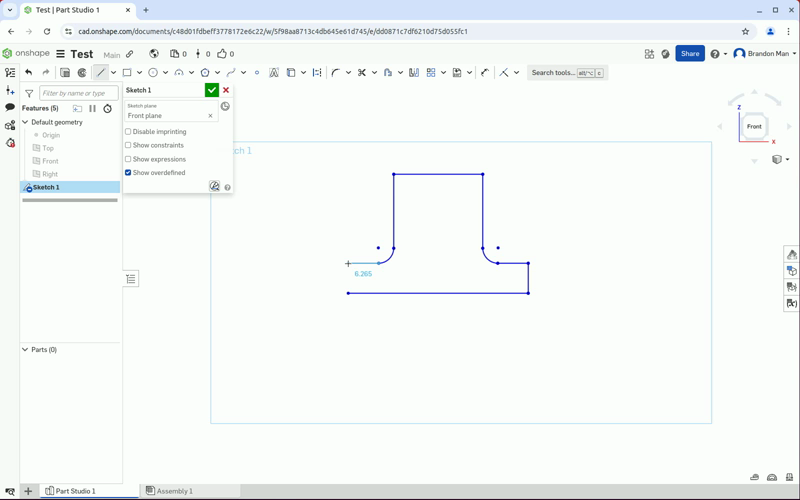
mouse_move(378, 263)
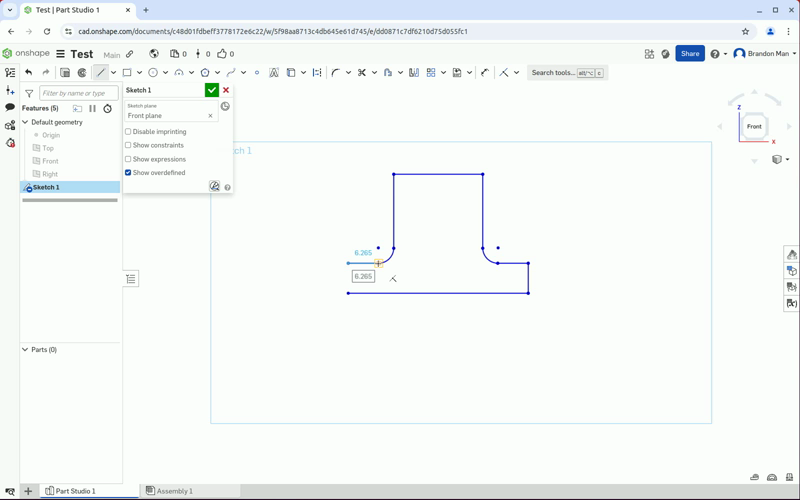
key_down(shift)
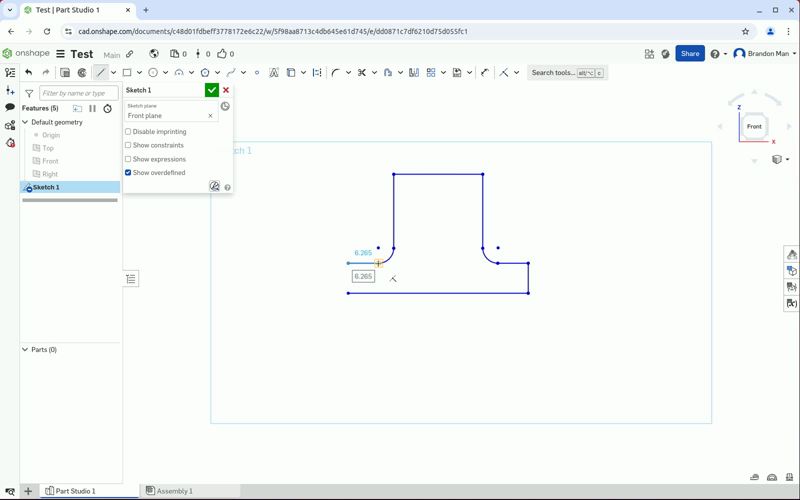
mouse_move(348, 293)
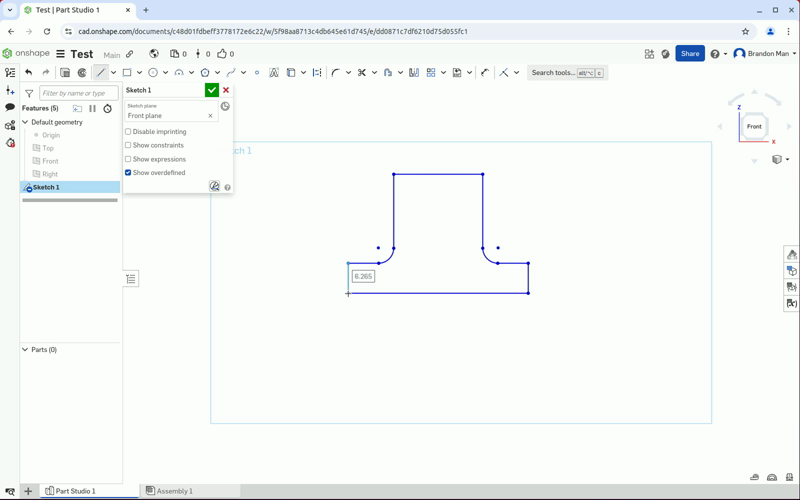
key_up(shift)
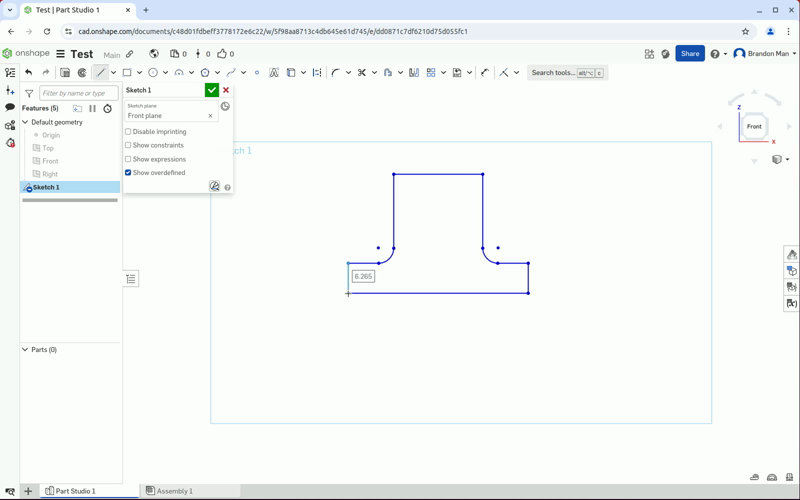
click(348, 293)
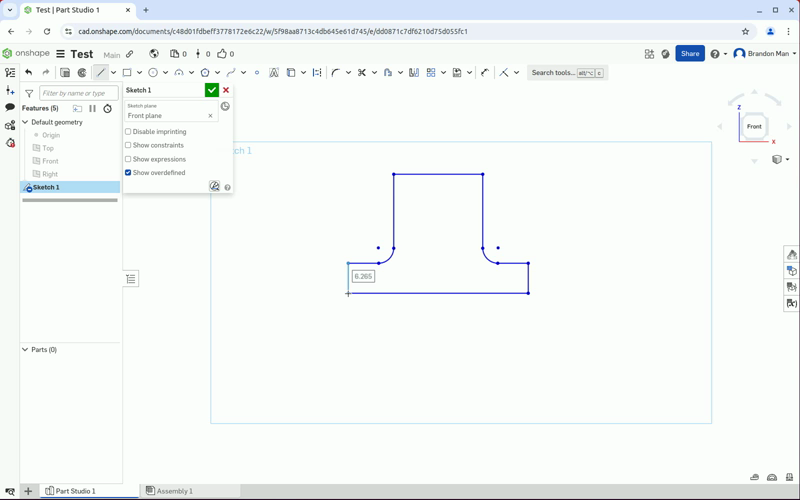
key(esc)
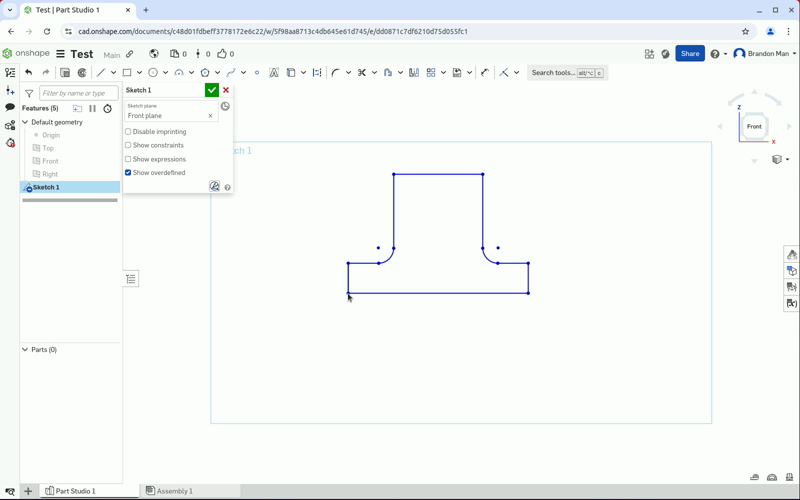
key(c)
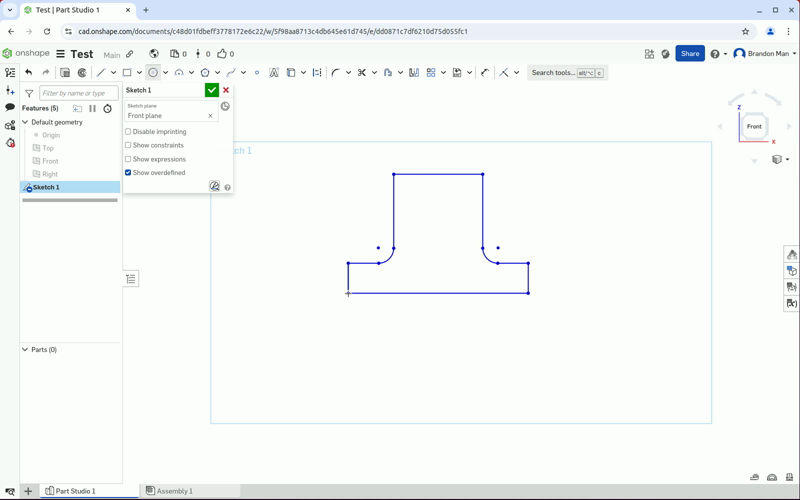
key_down(shift)
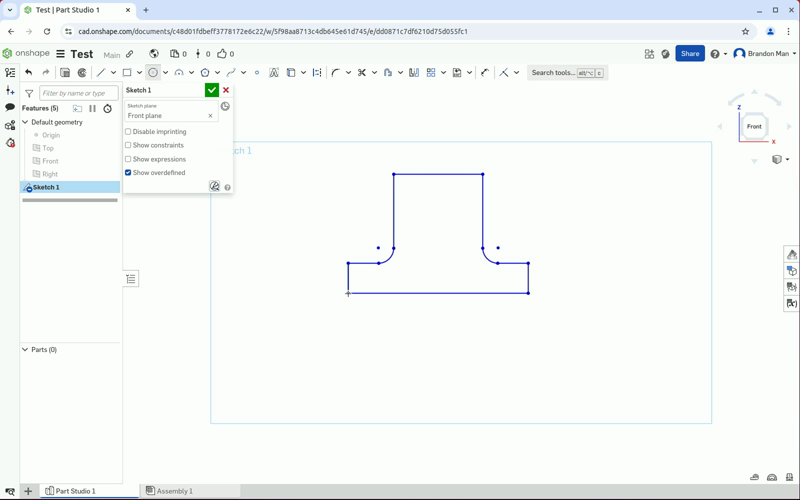
mouse_move(439, 212)
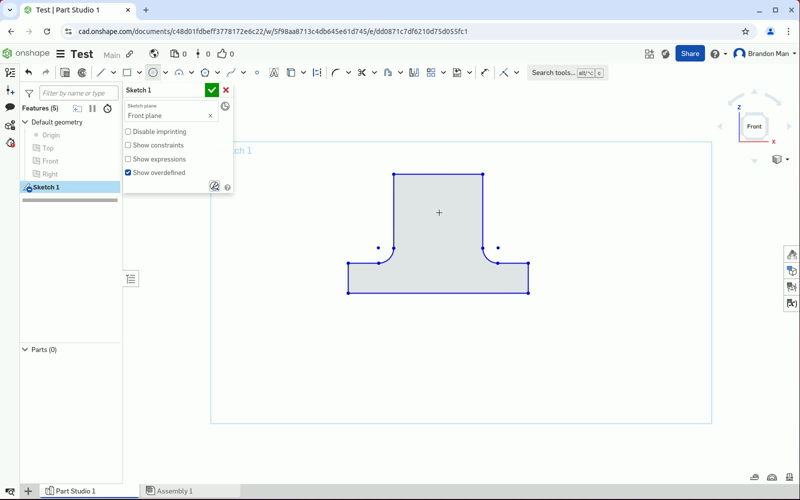
click(439, 212)
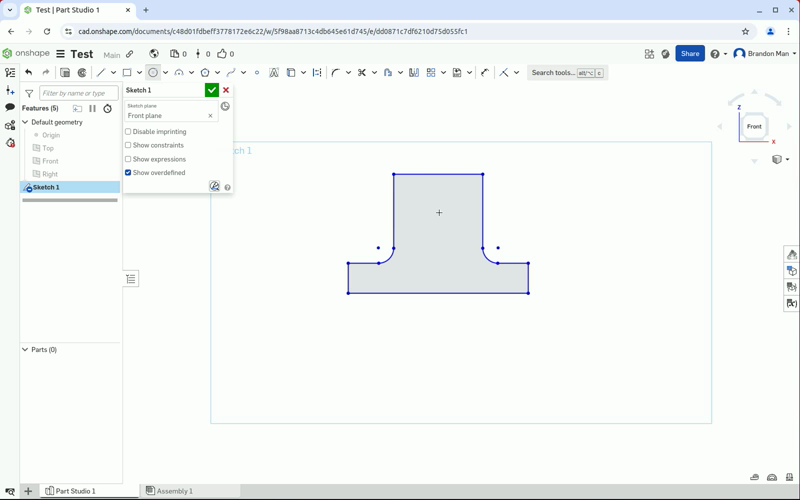
key_up(shift)
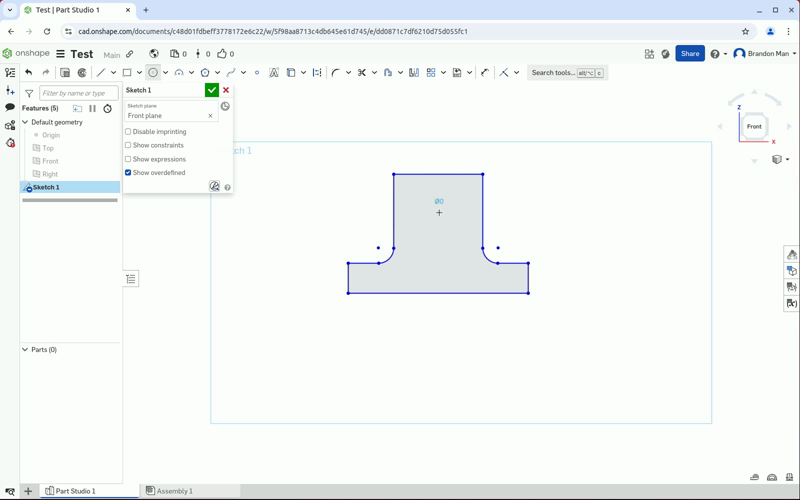
mouse_move(469, 212)
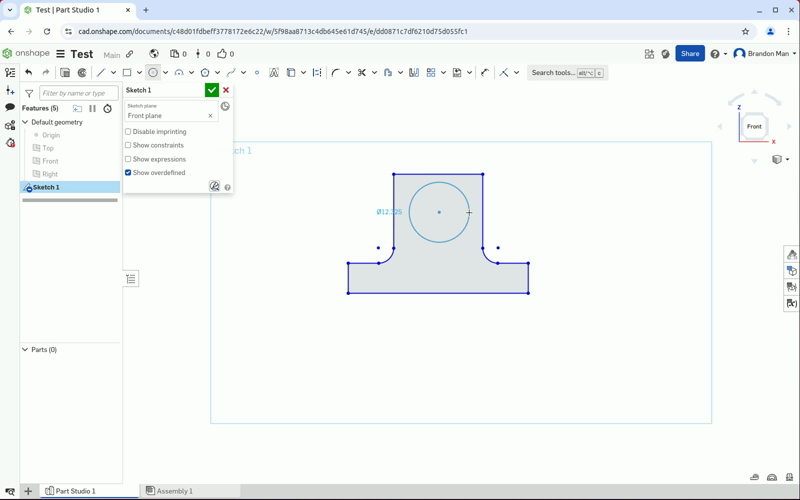
click(469, 212)
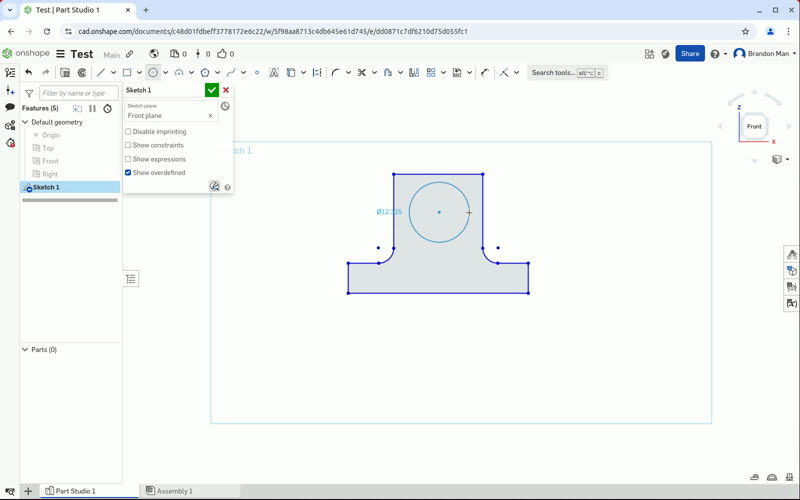
key(esc)
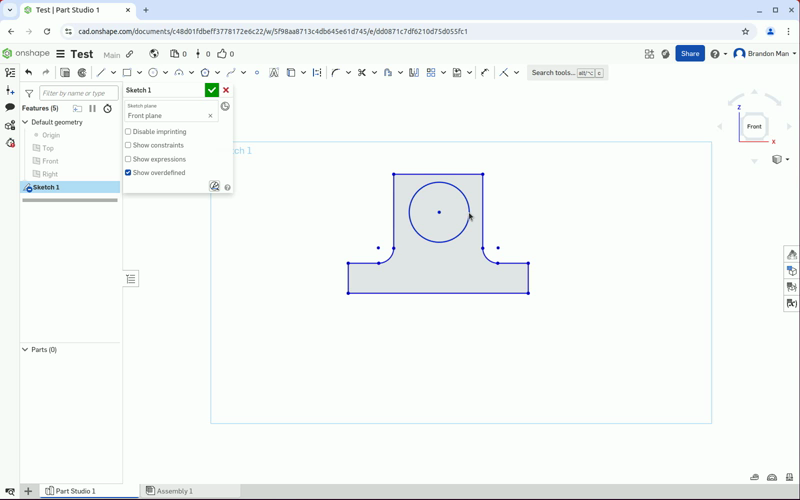
mouse_move(418, 262)
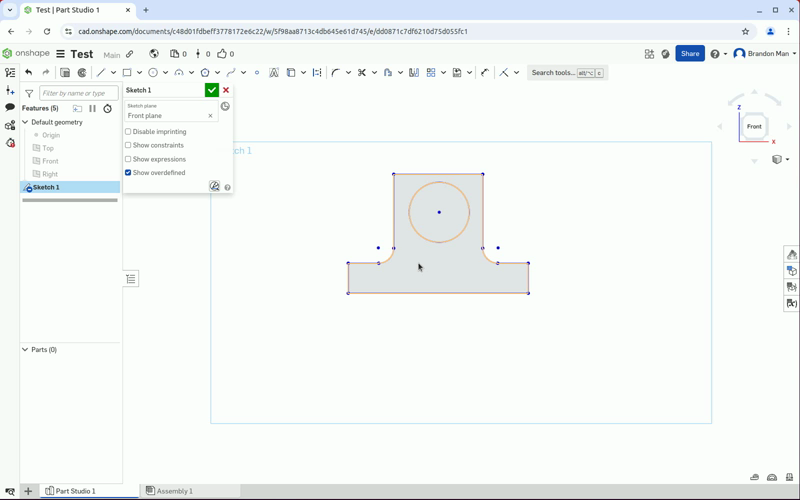
click(418, 262)
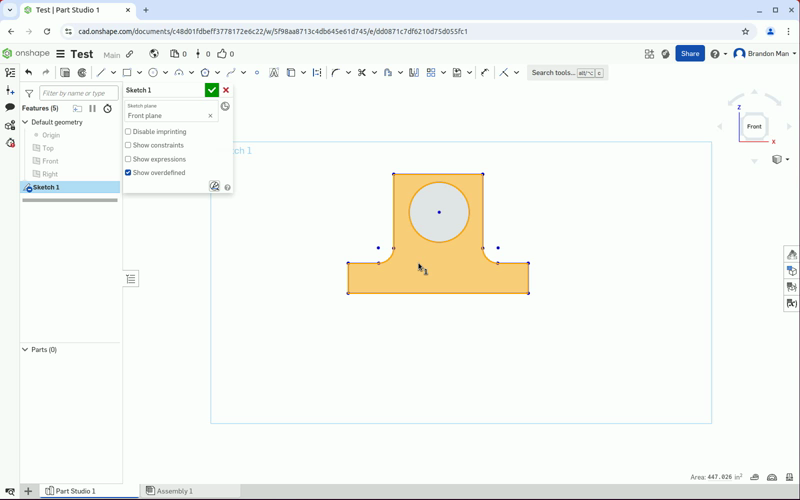
mouse_move(73, 352)
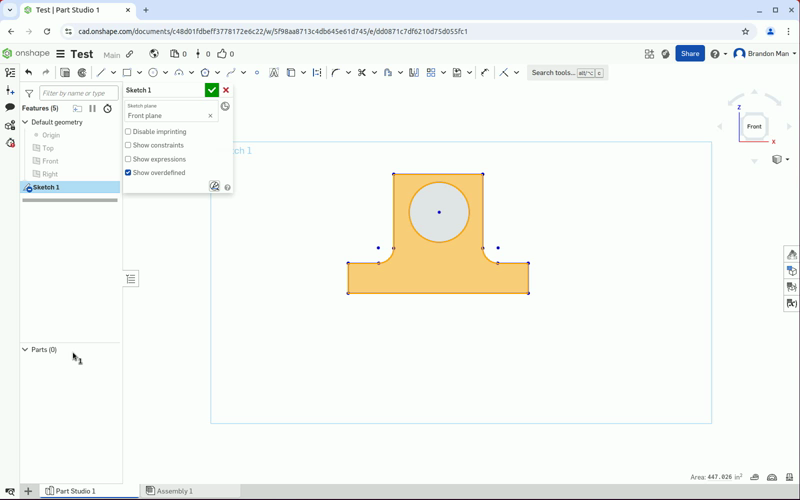
key(shift+y)
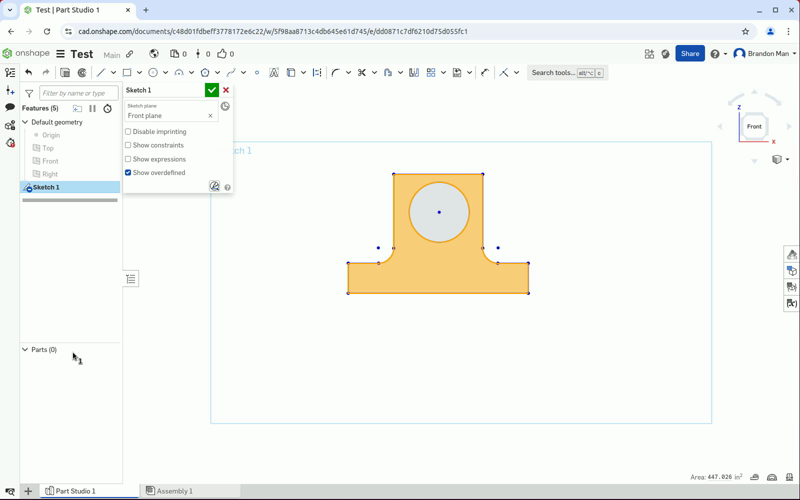
key(shift+e)
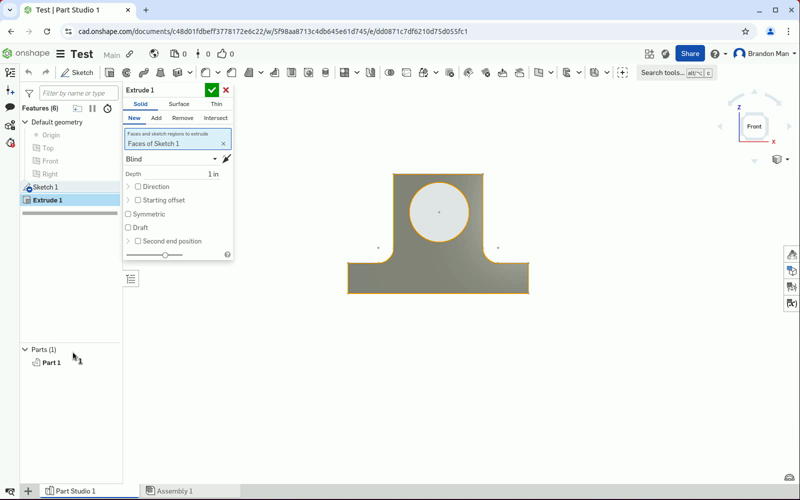
mouse_move(143, 106)
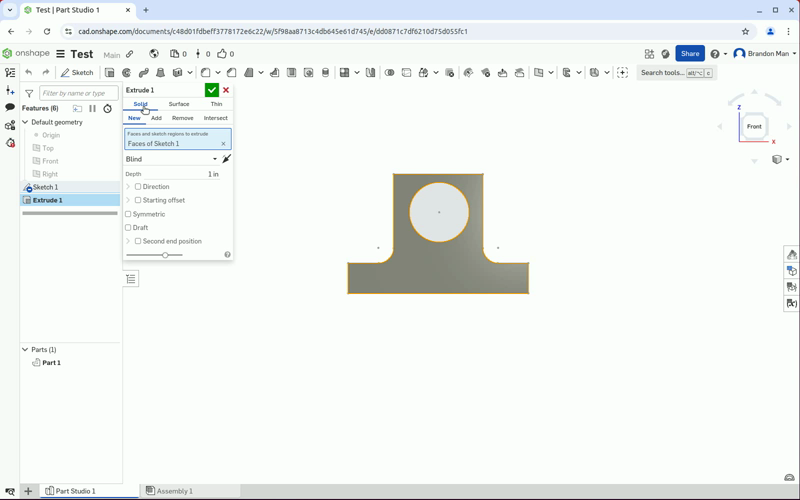
click(143, 106)
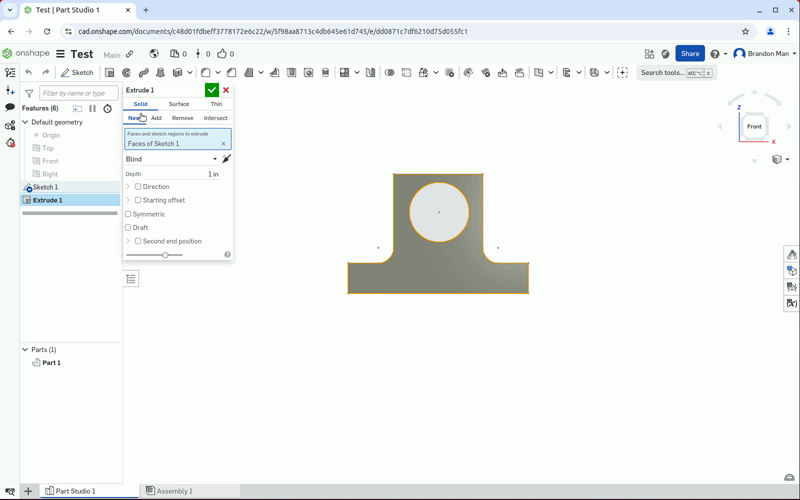
mouse_move(137, 120)
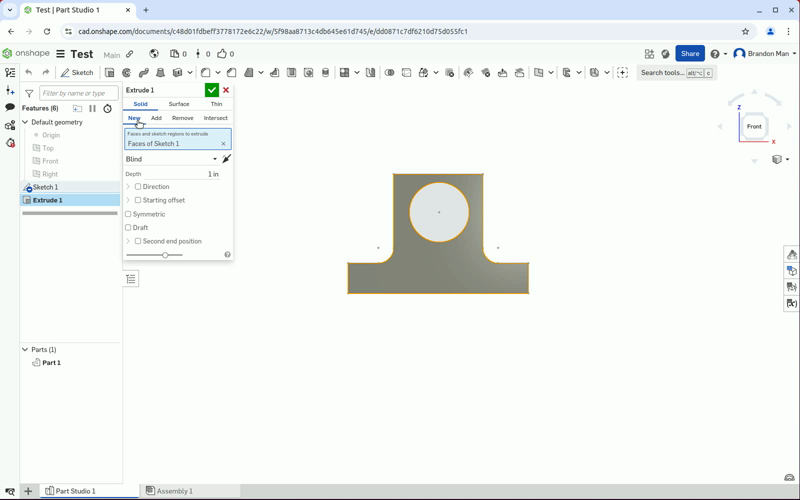
click(137, 120)
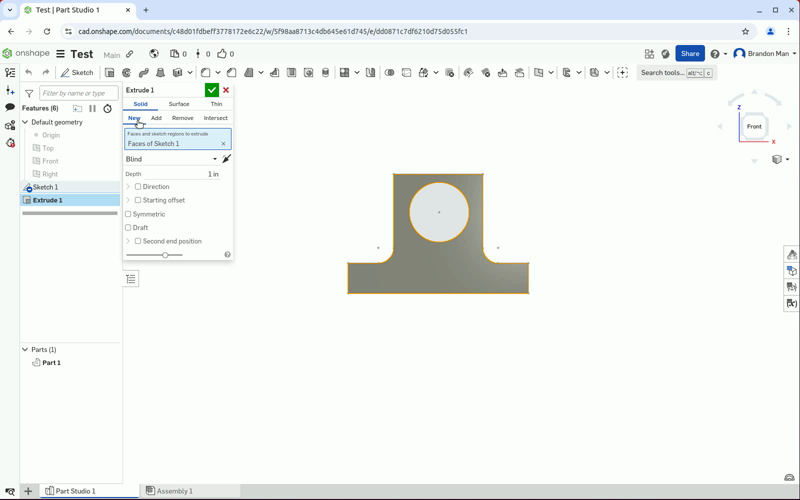
key(tab, 4)
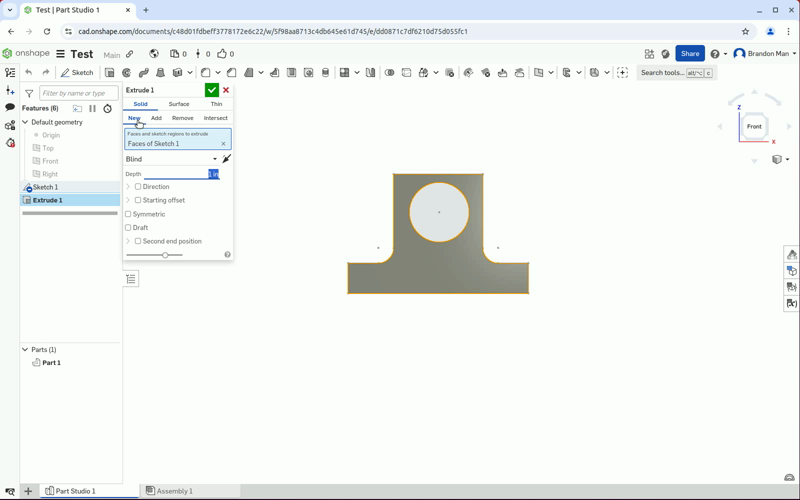
text(18.535)
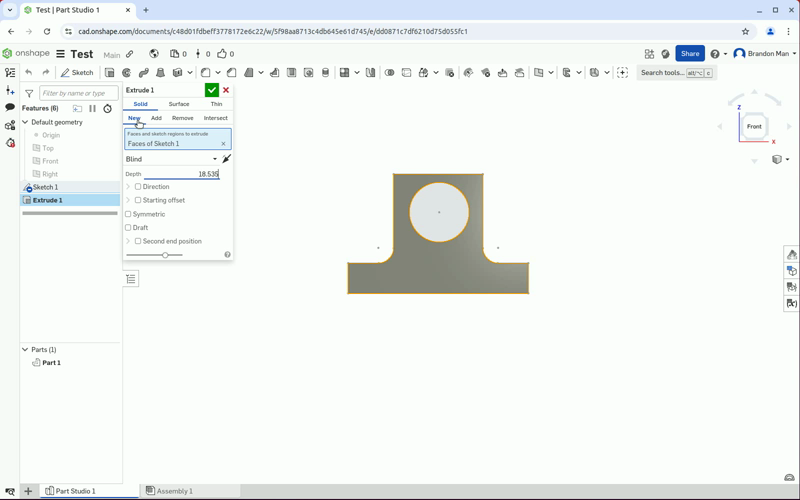
key(enter)
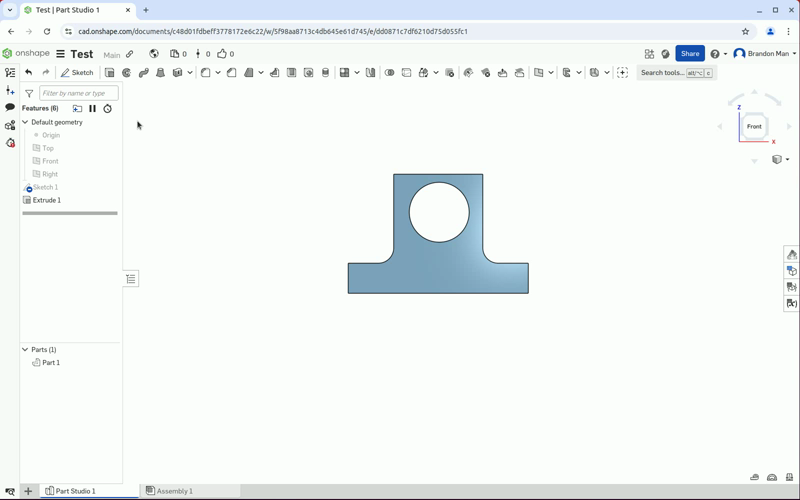
key(shift+h)
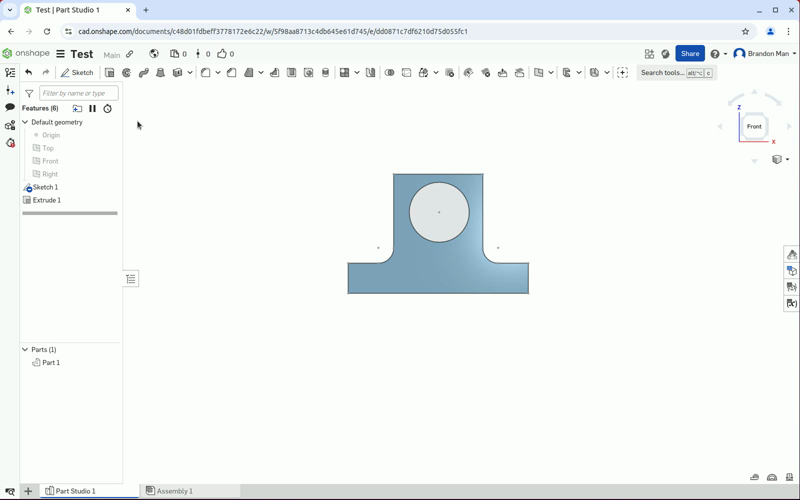
key(shift+h)
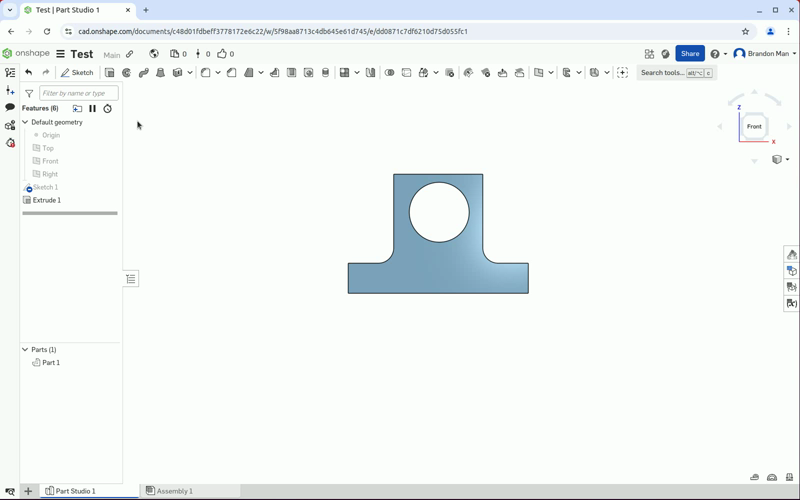
mouse_move(73, 189)
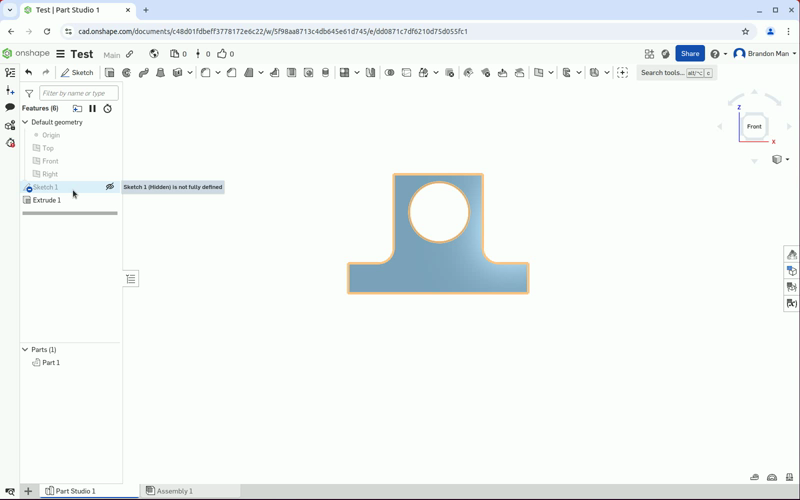
click(73, 189)
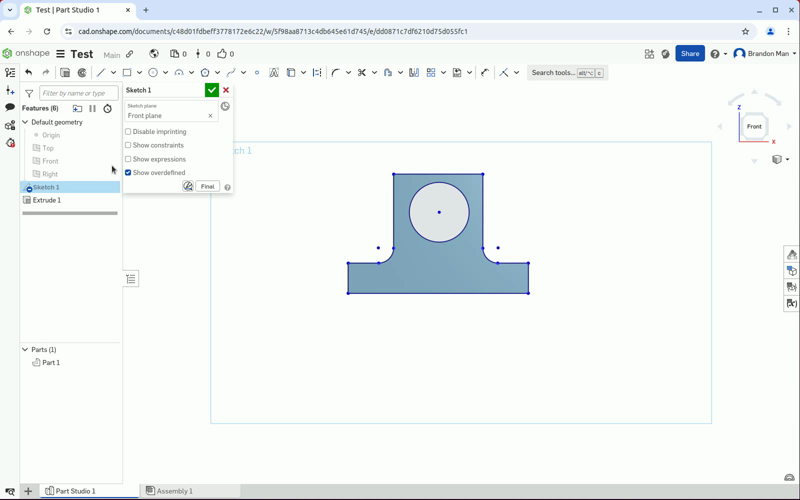
mouse_move(229, 92)
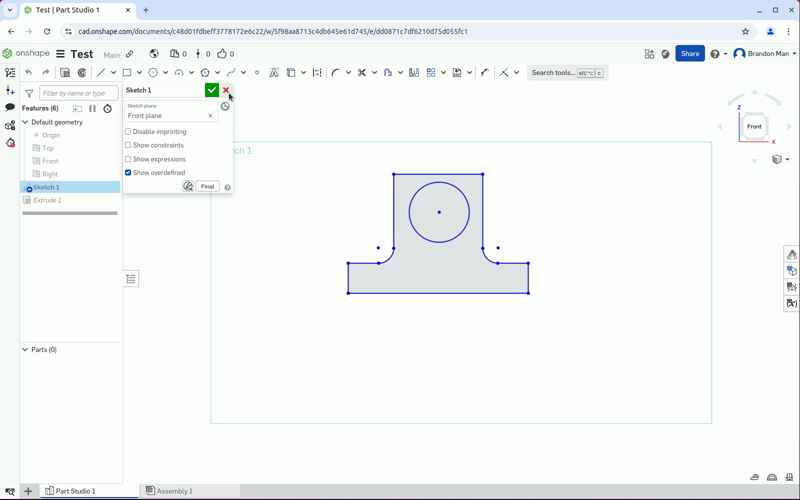
click(229, 92)
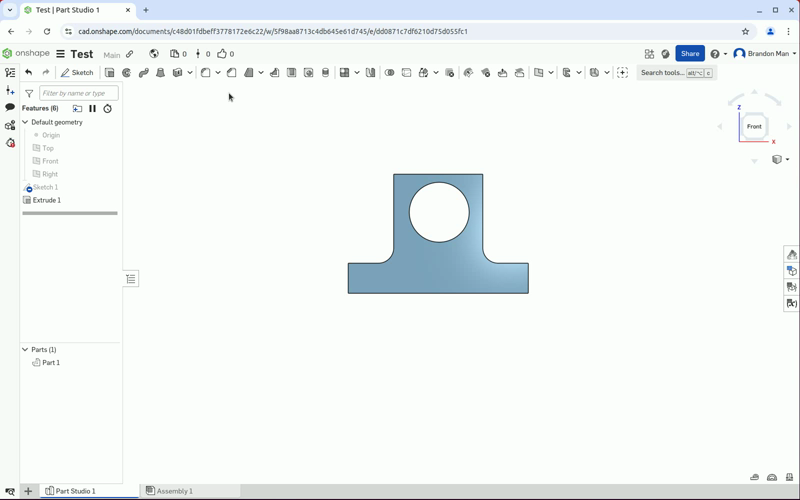
mouse_move(73, 352)
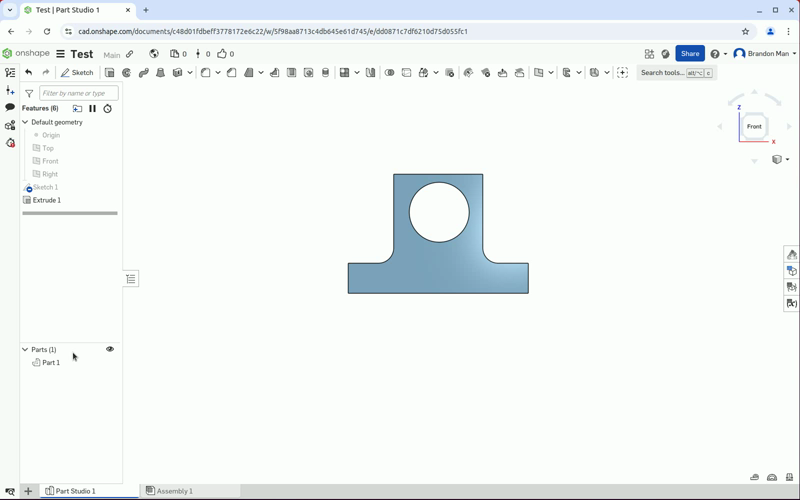
key(y)
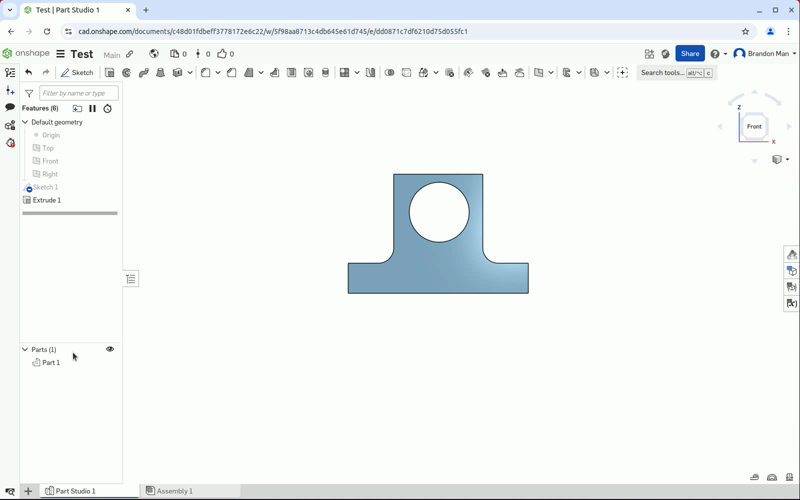
key(shift+p)
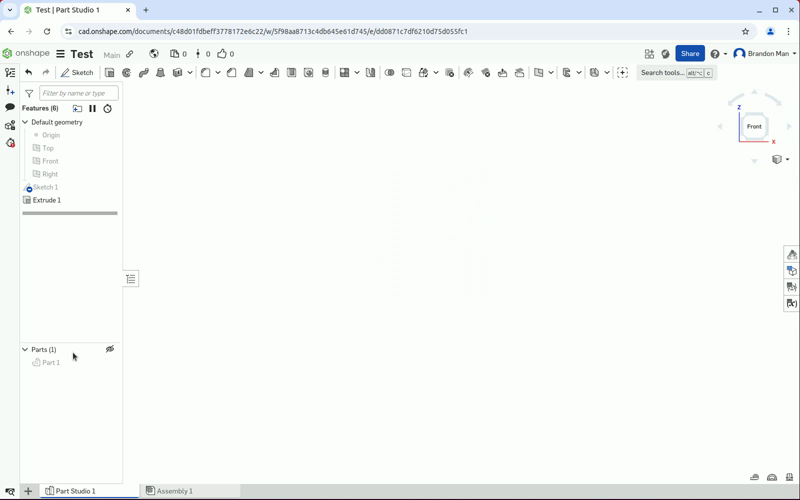
key(space)
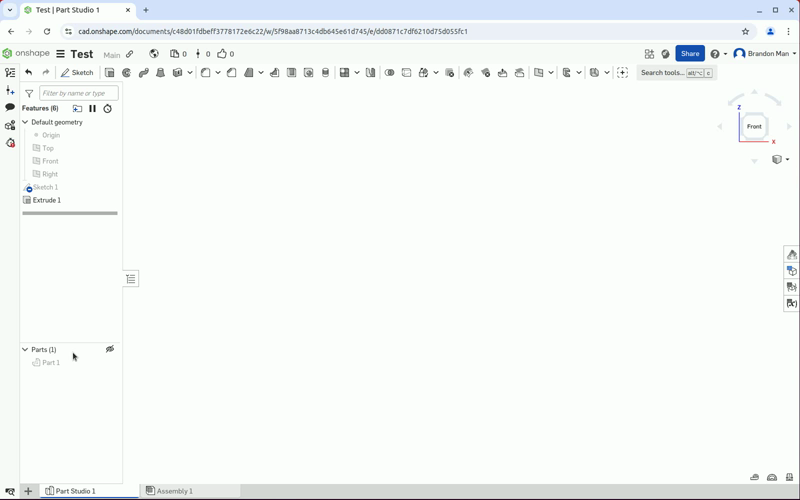
key_down(shift)
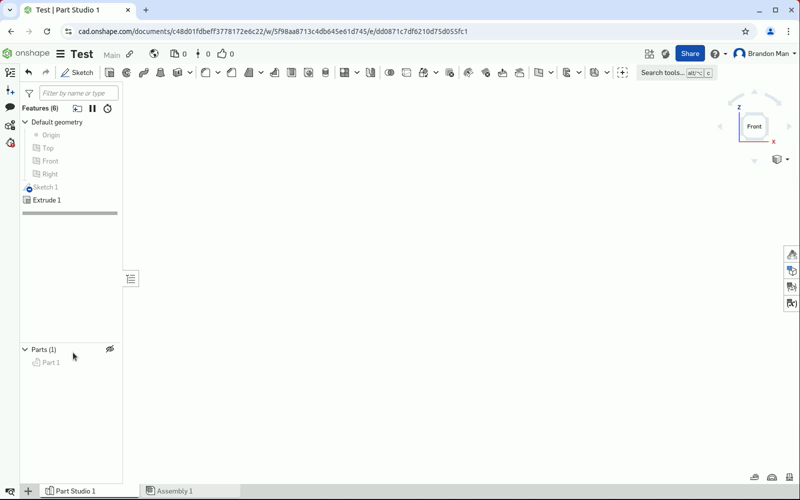
key(down)
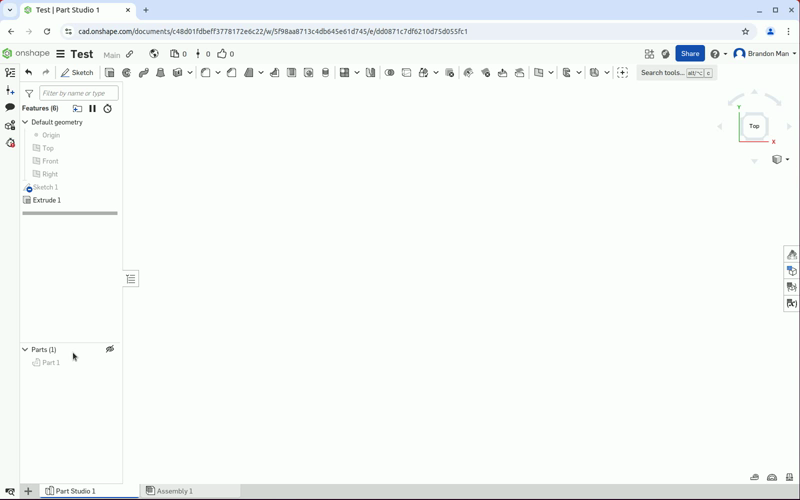
key_up(shift)
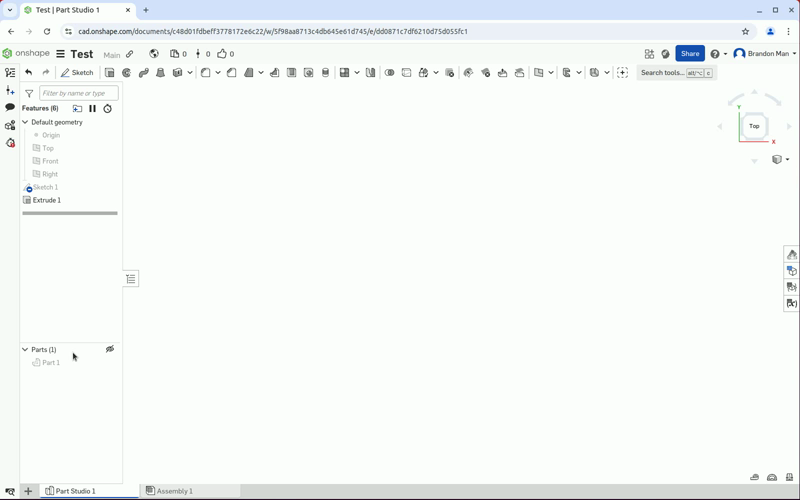
mouse_move(73, 352)
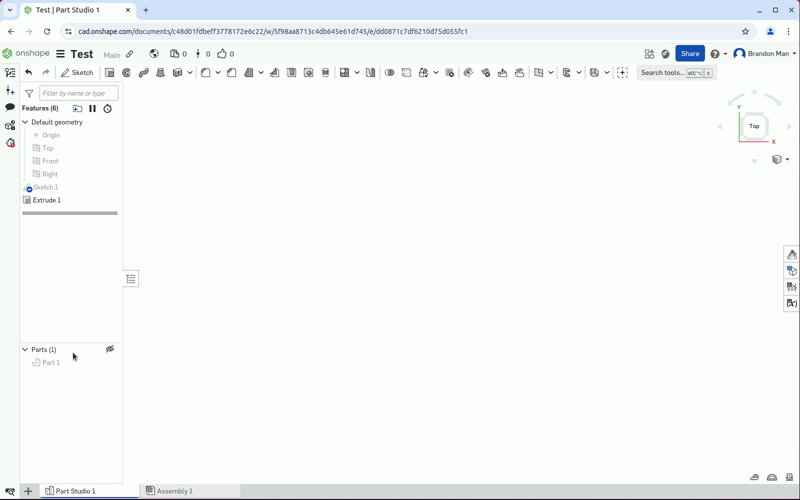
key(shift+y)
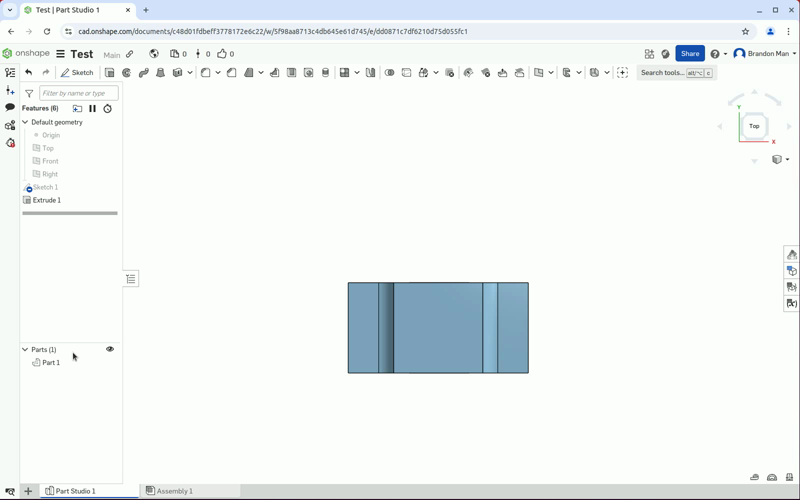
mouse_move(541, 75)
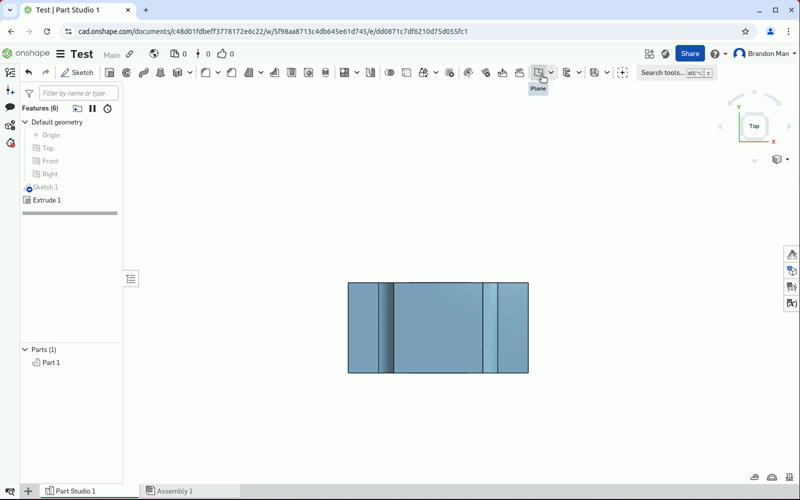
click(541, 75)
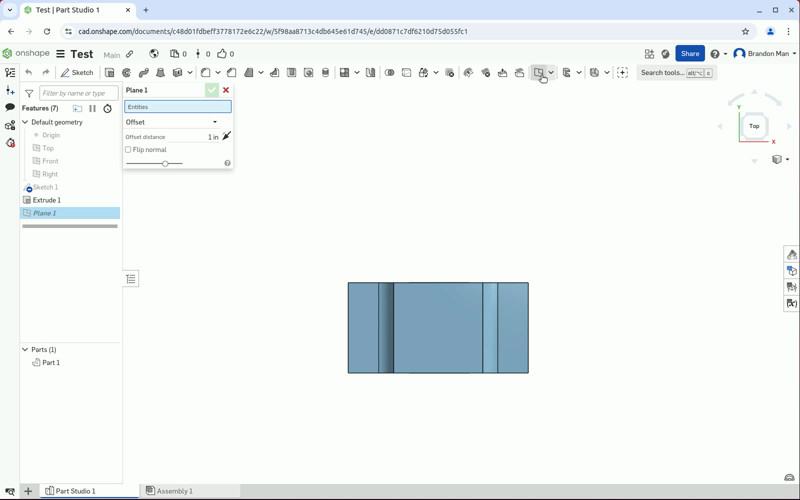
mouse_move(73, 150)
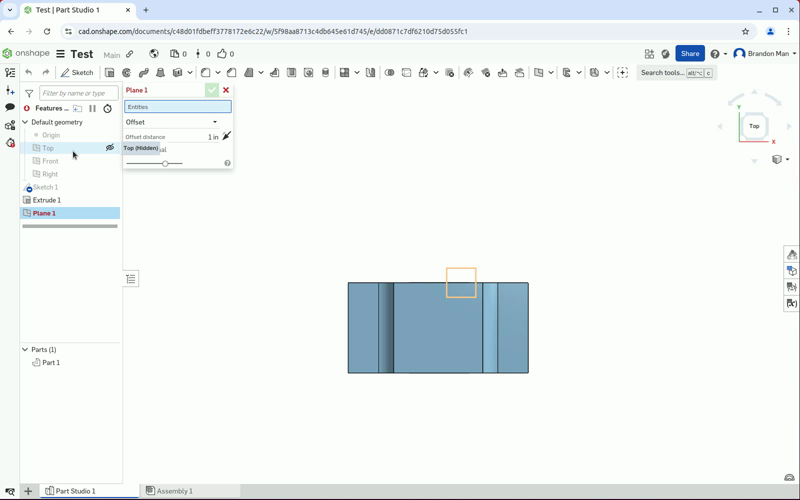
click(73, 150)
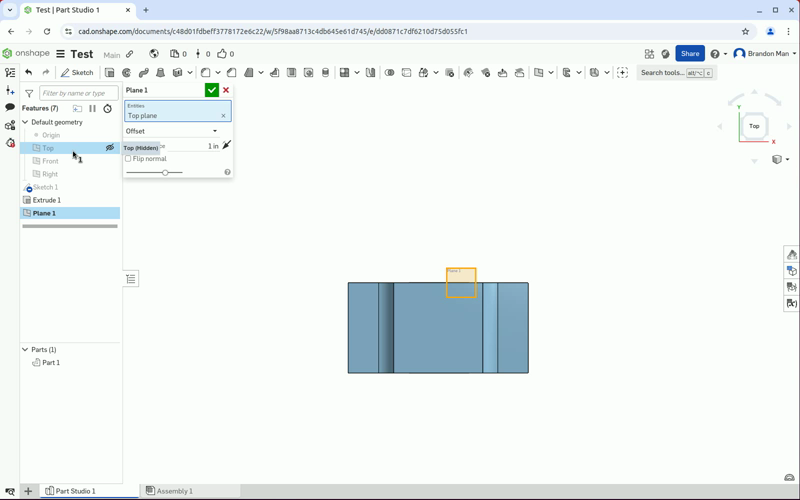
key(tab, 2)
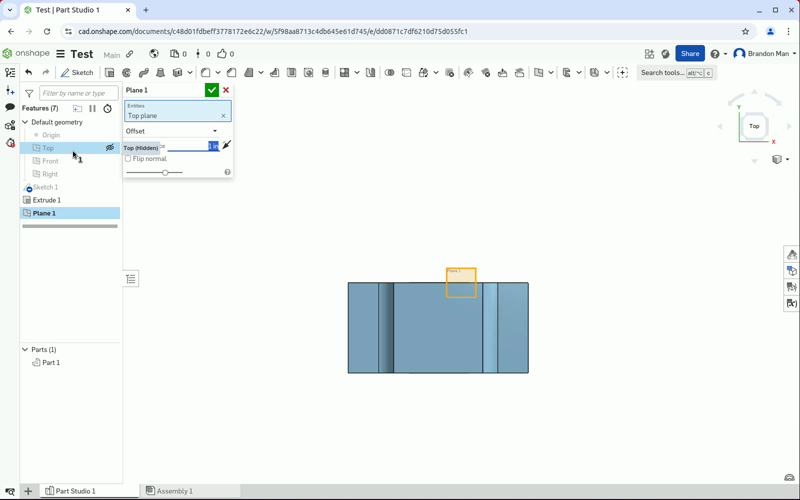
text(3.851)
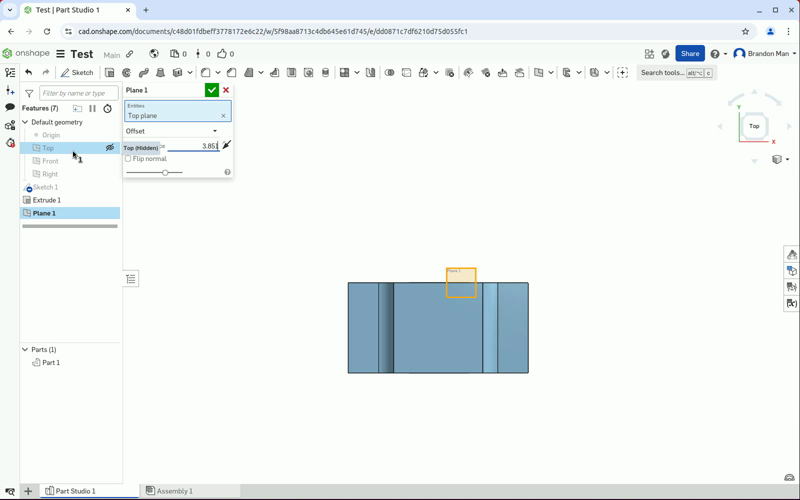
key(enter, 2)
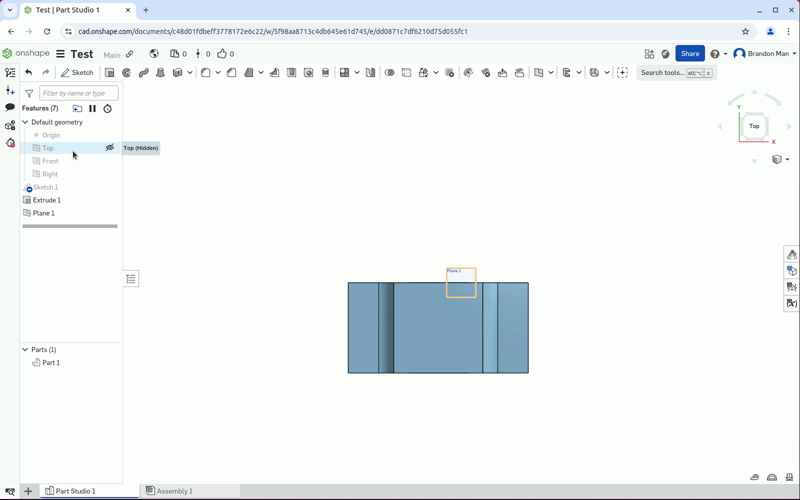
key(shift+s)
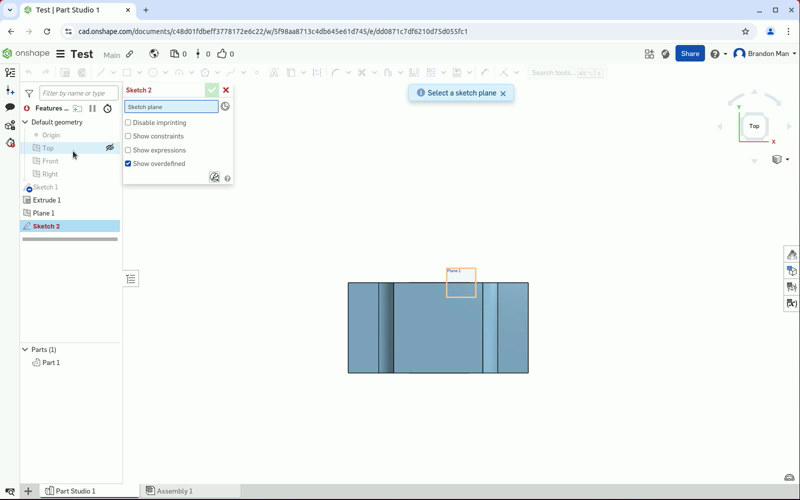
mouse_move(73, 215)
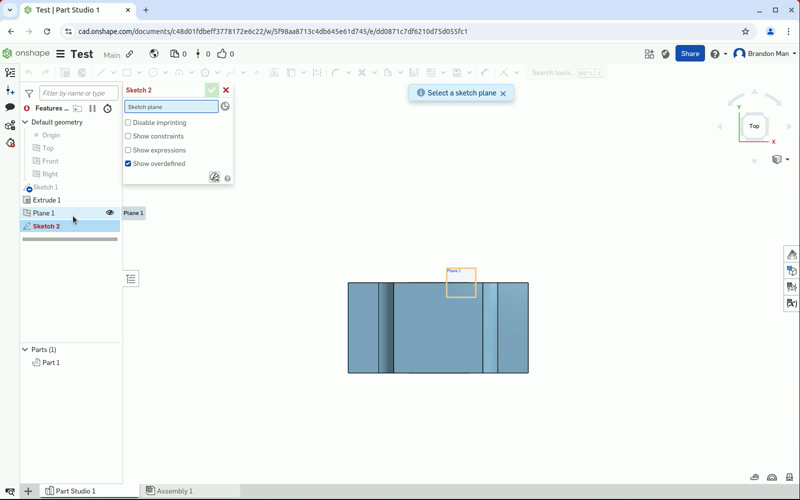
click(73, 215)
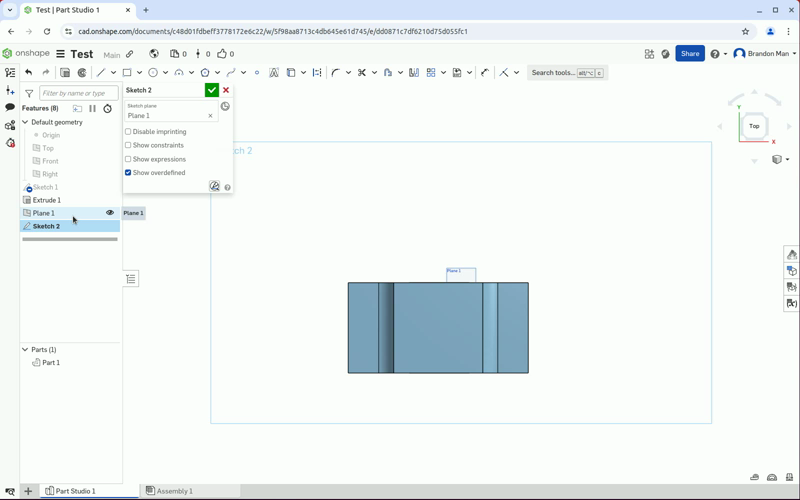
mouse_move(73, 352)
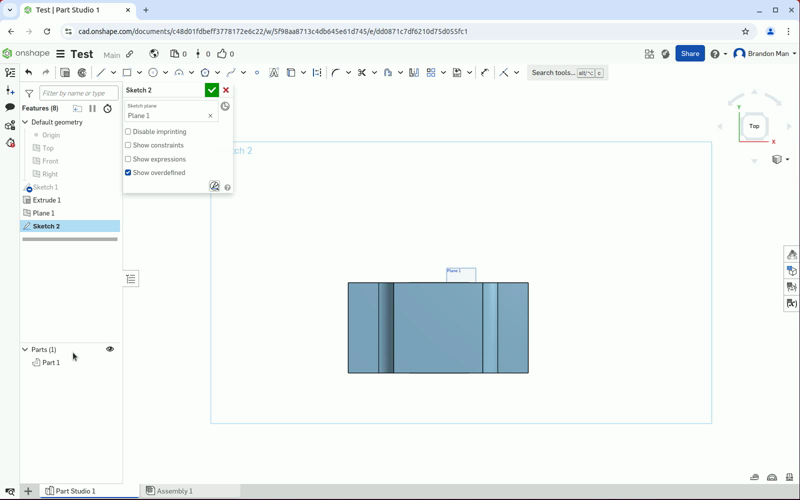
key(y)
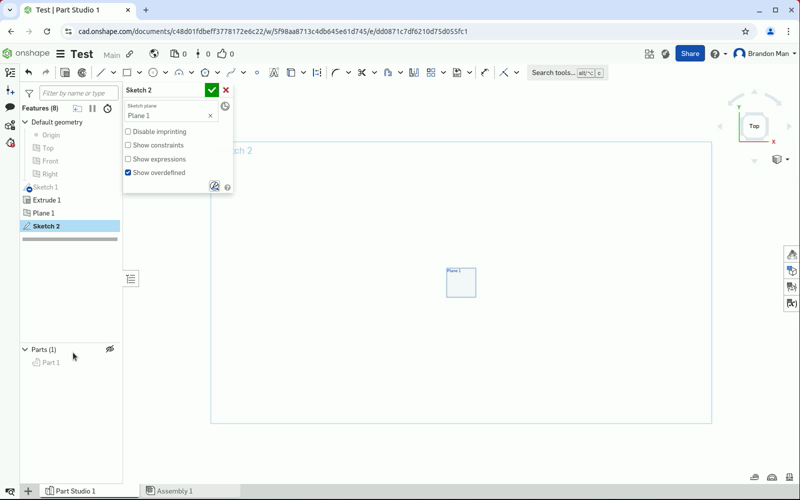
key(c)
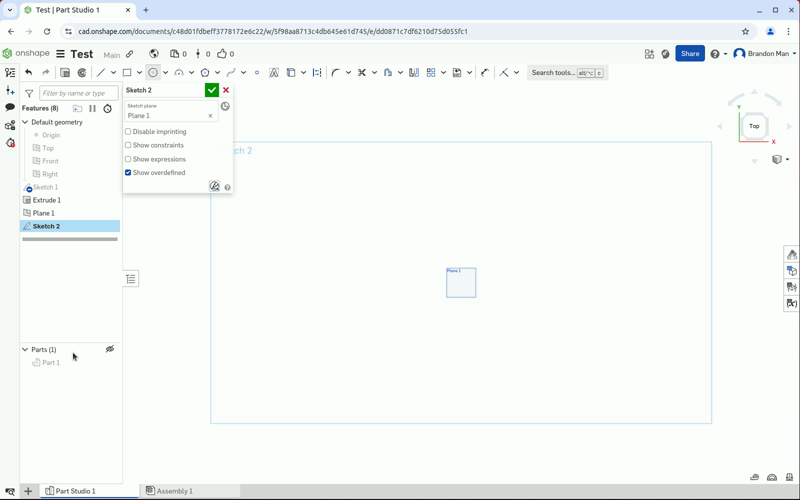
key_down(shift)
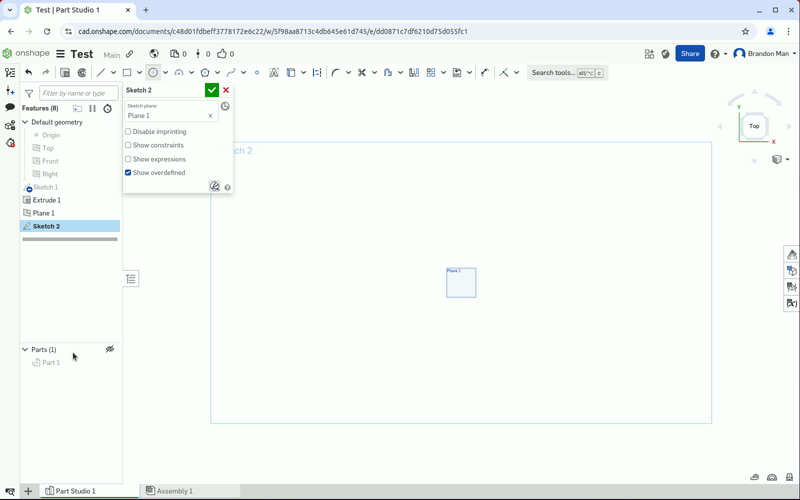
mouse_move(363, 328)
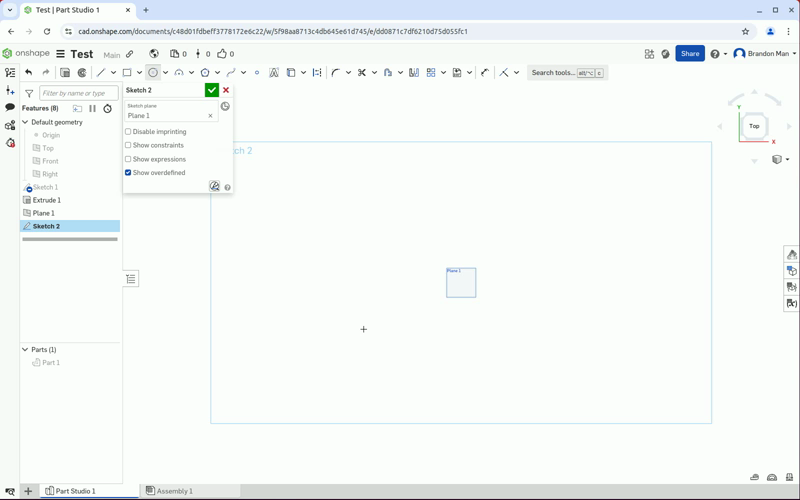
click(363, 328)
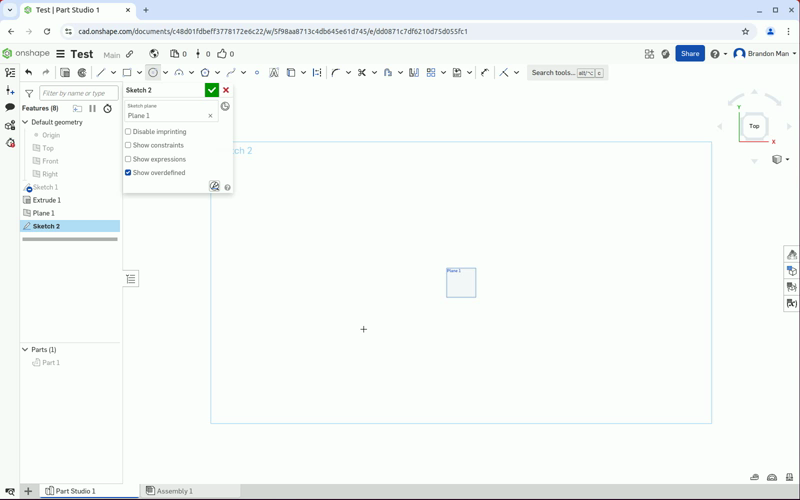
key_up(shift)
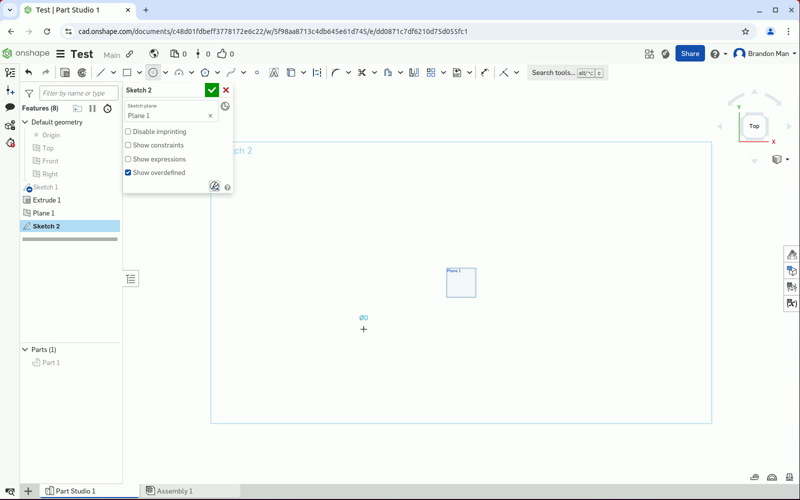
mouse_move(371, 328)
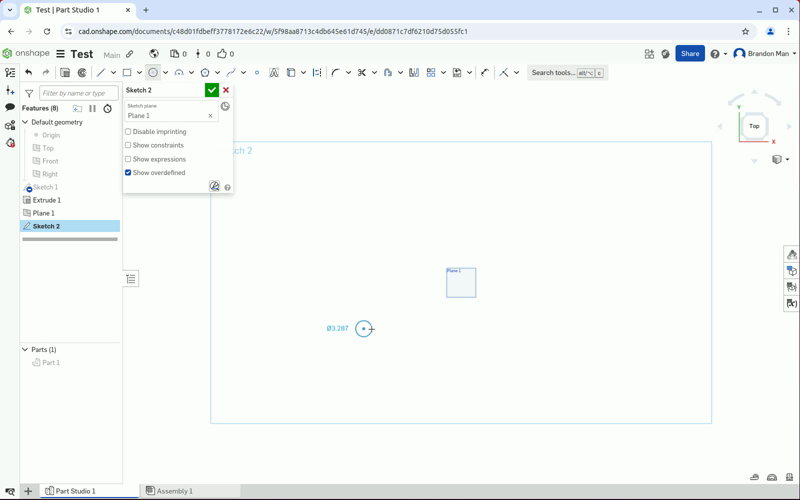
click(371, 328)
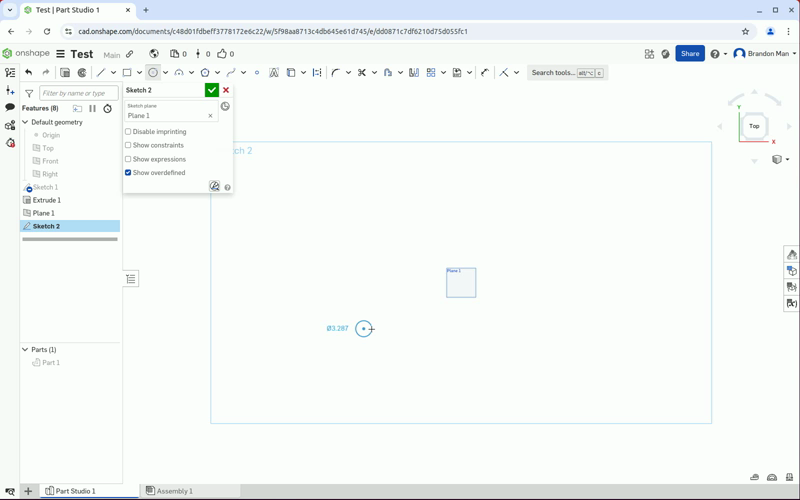
key(esc)
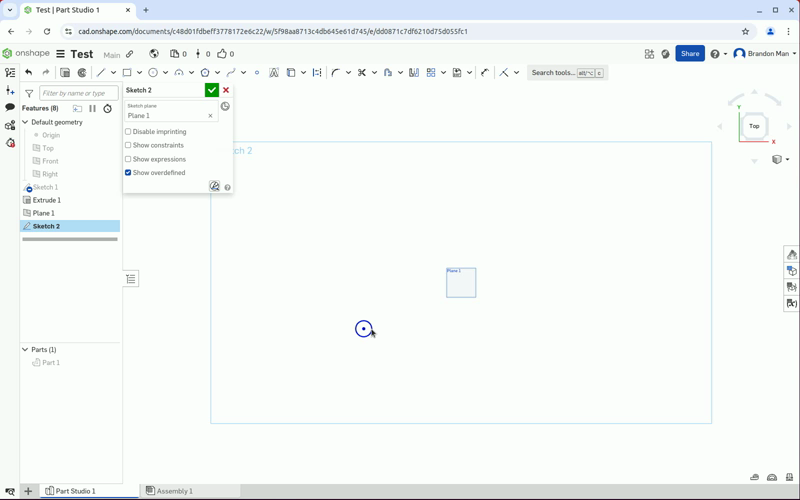
mouse_move(362, 333)
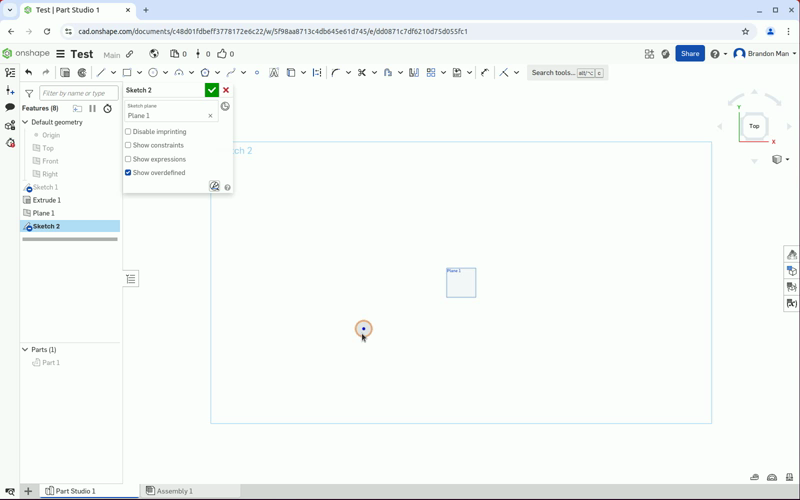
scroll(6)
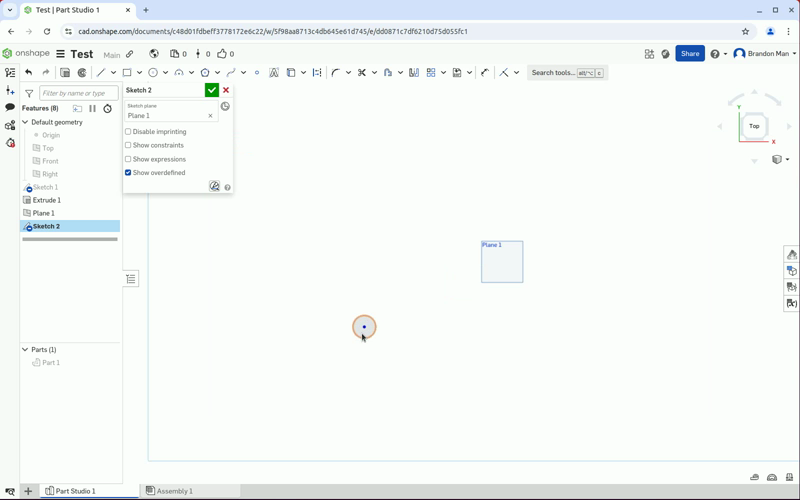
scroll(6)
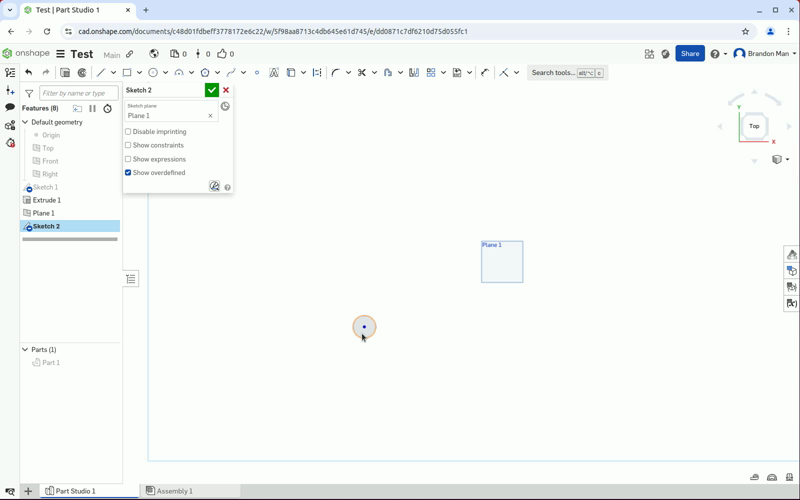
scroll(6)
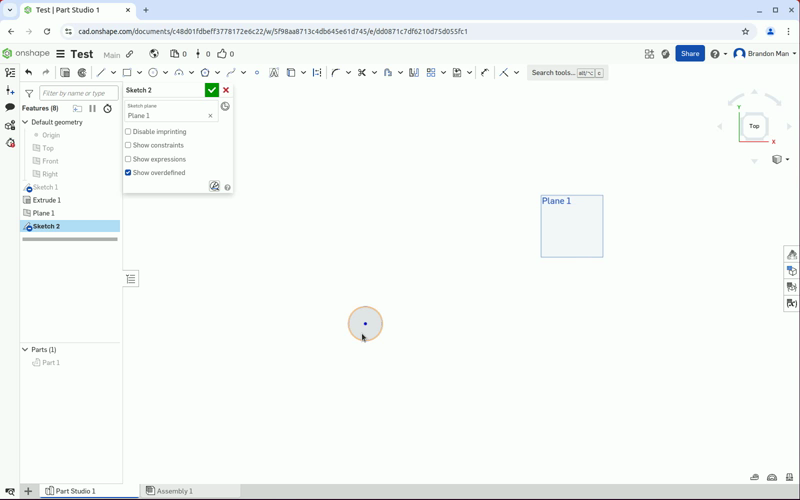
scroll(6)
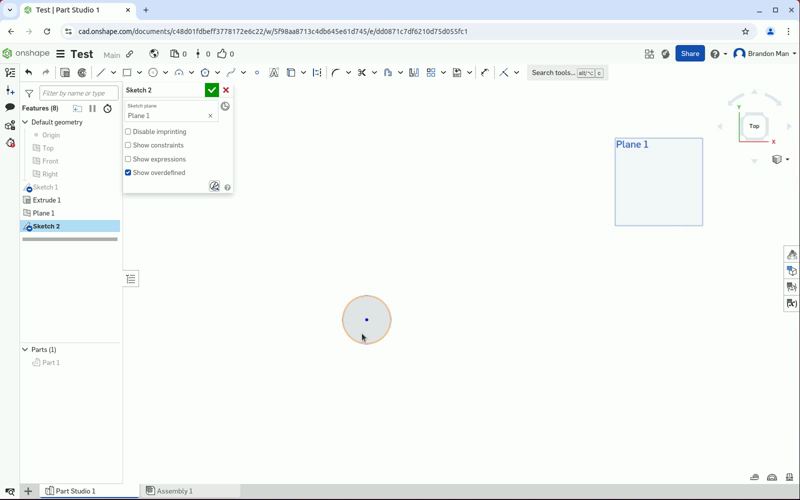
scroll(6)
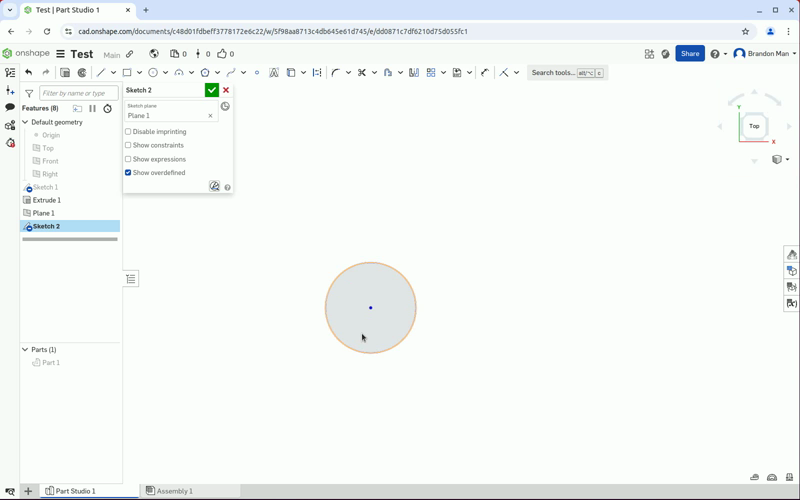
scroll(6)
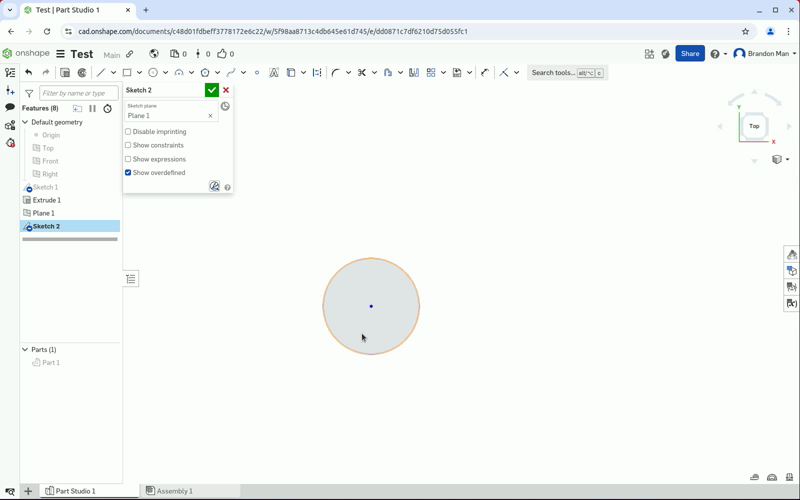
scroll(6)
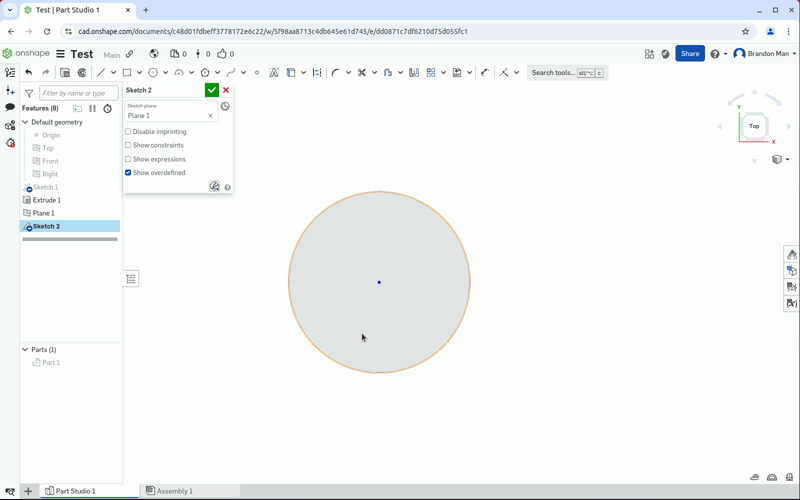
click(362, 333)
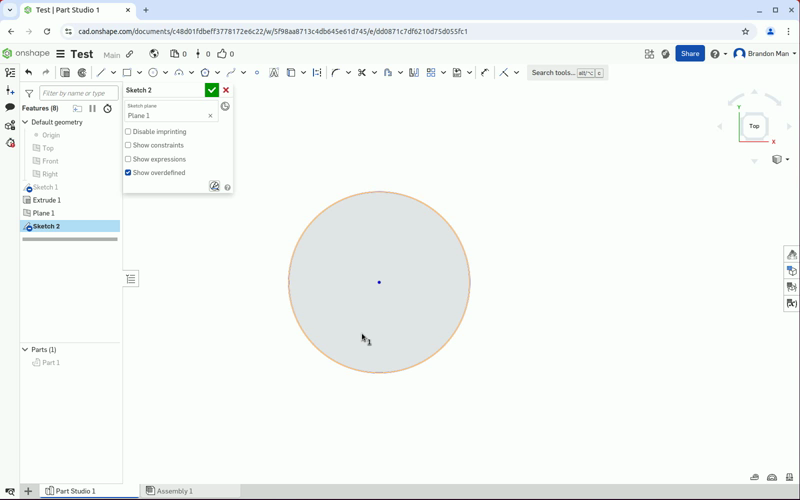
scroll(-6)
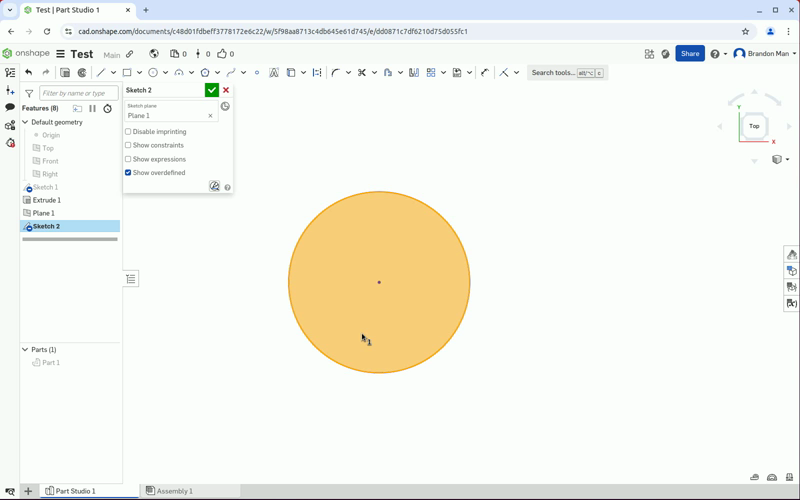
scroll(-6)
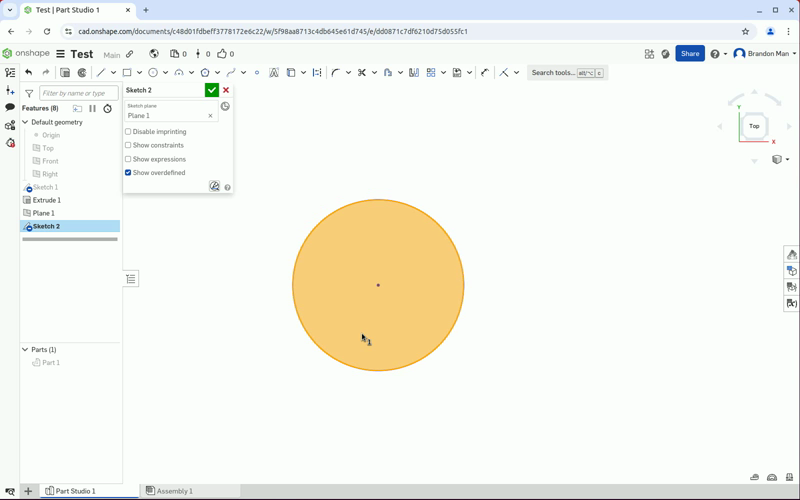
scroll(-6)
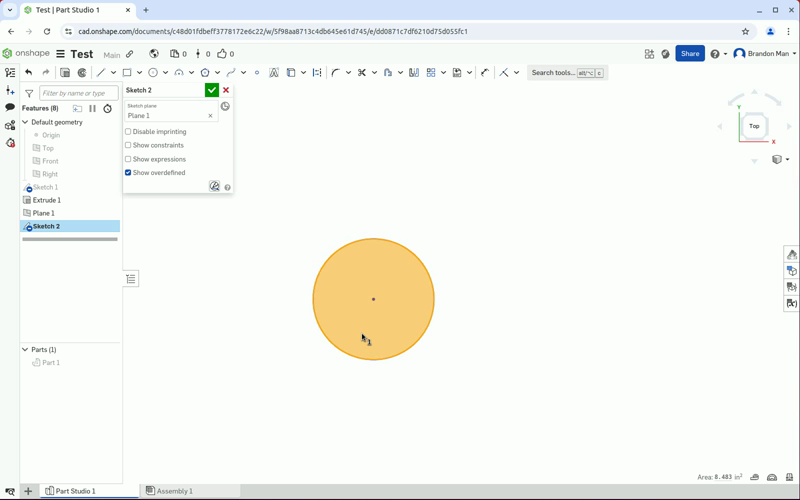
scroll(-6)
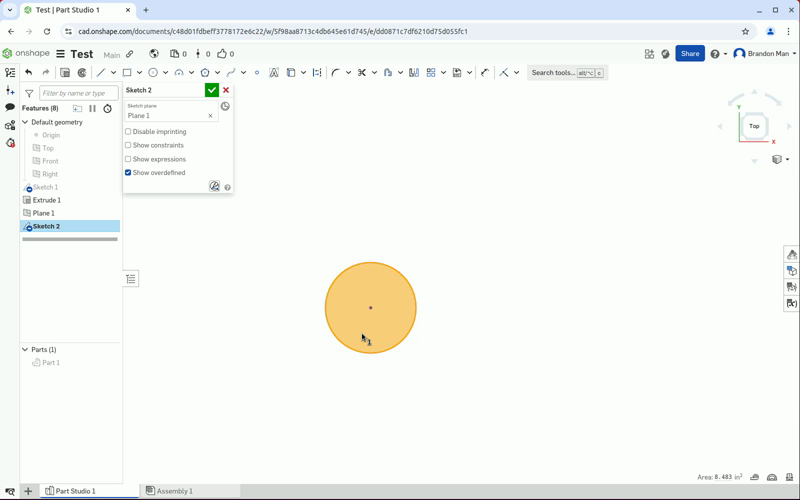
scroll(-6)
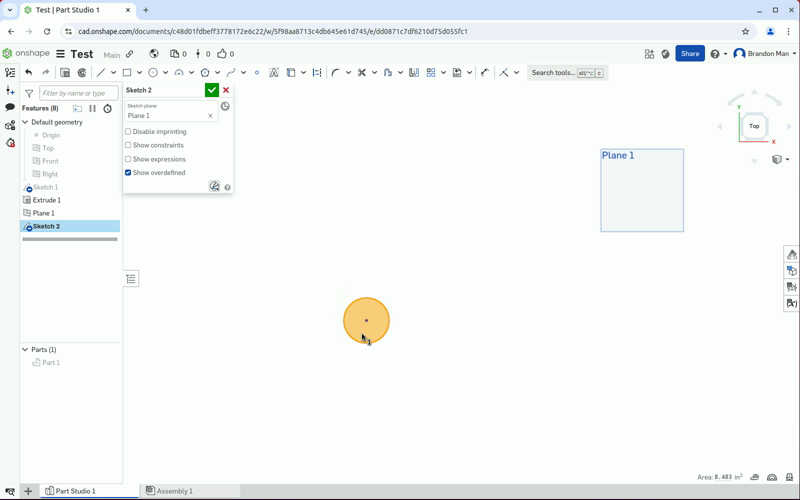
scroll(-6)
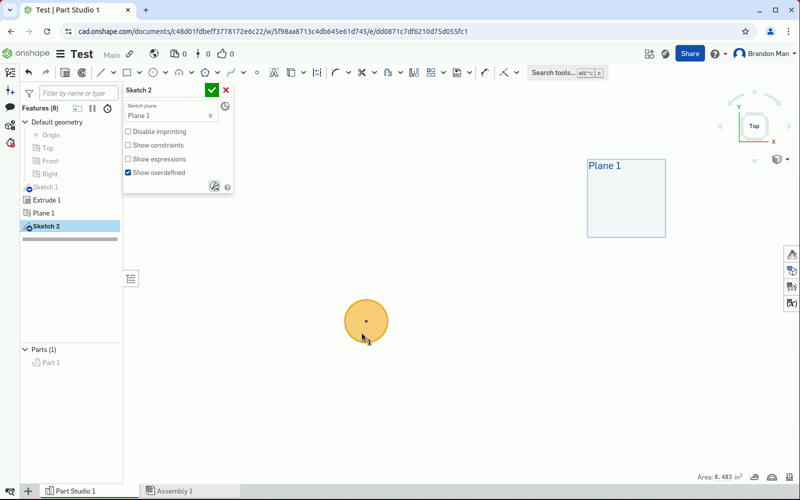
scroll(-6)
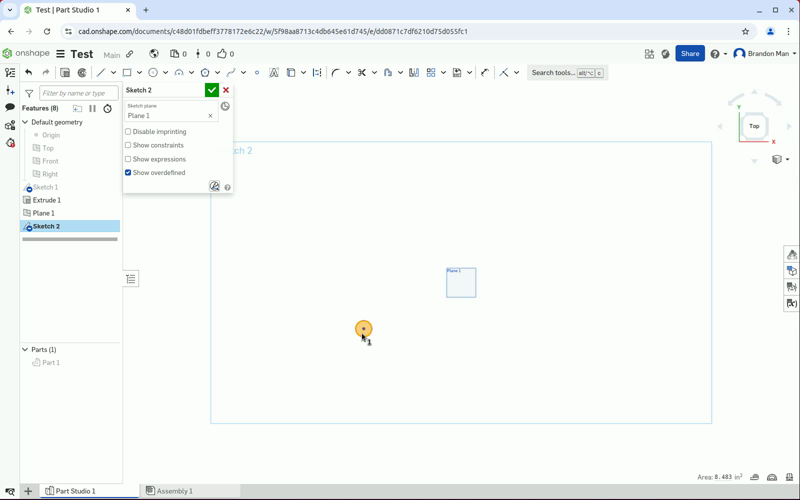
mouse_move(73, 352)
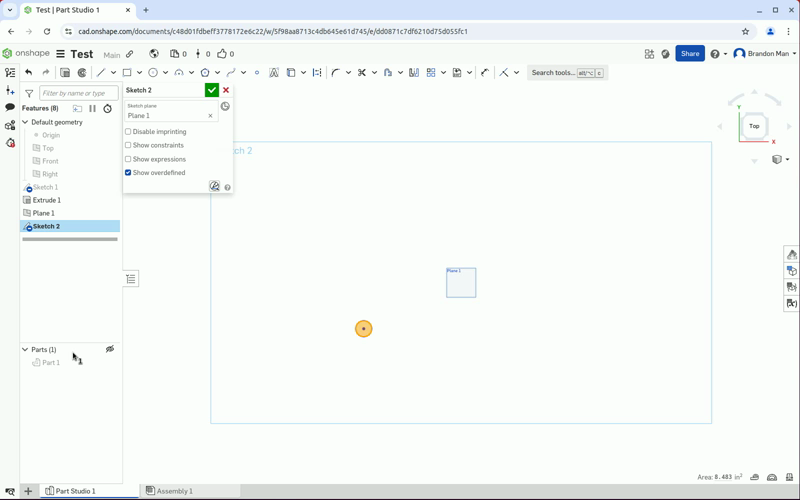
key(shift+y)
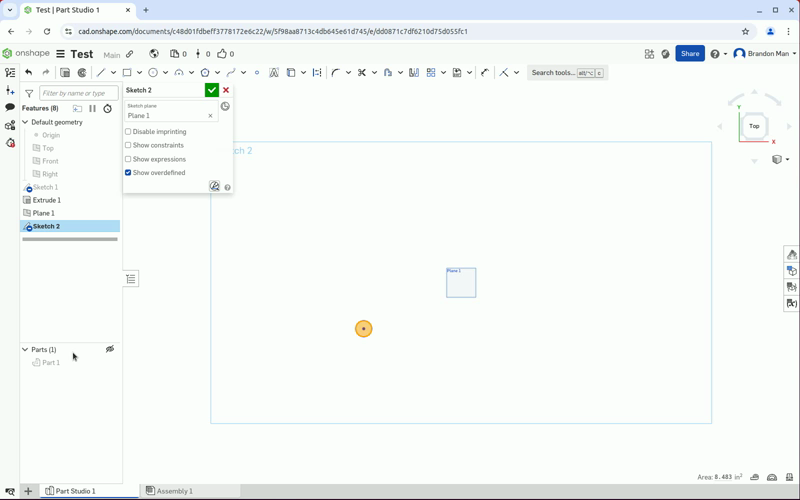
key(shift+e)
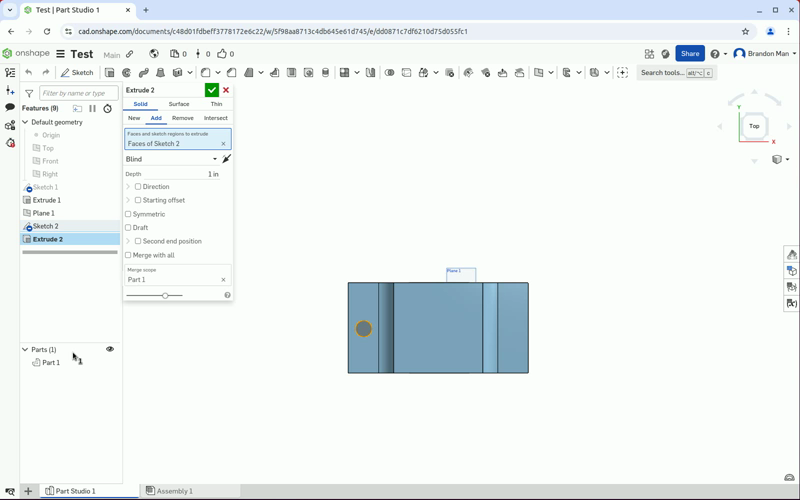
mouse_move(143, 106)
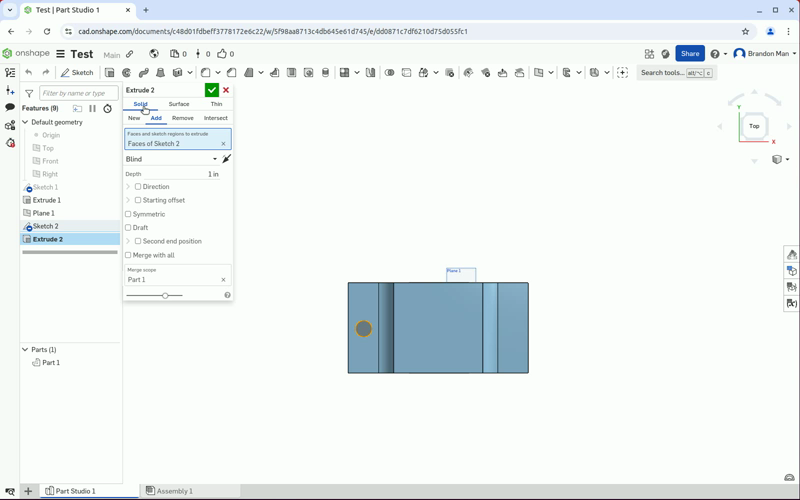
click(143, 106)
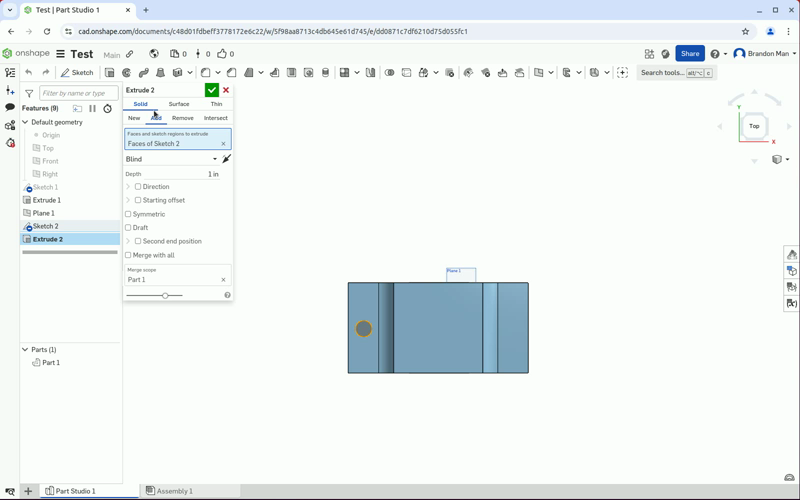
mouse_move(186, 120)
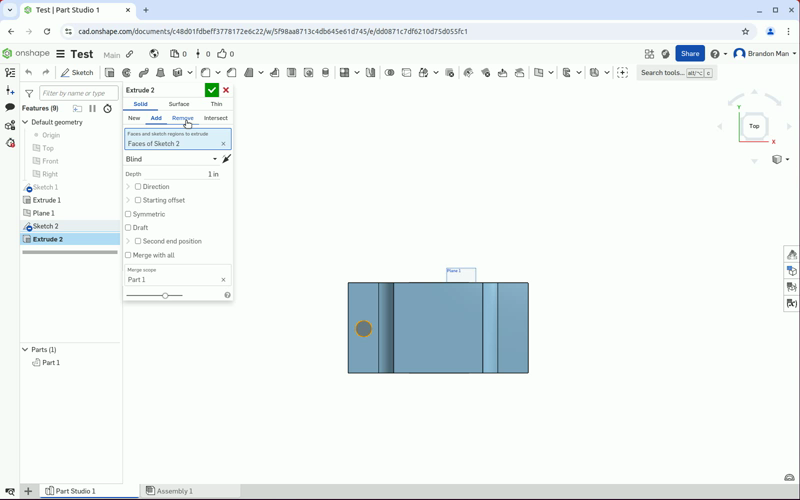
click(186, 120)
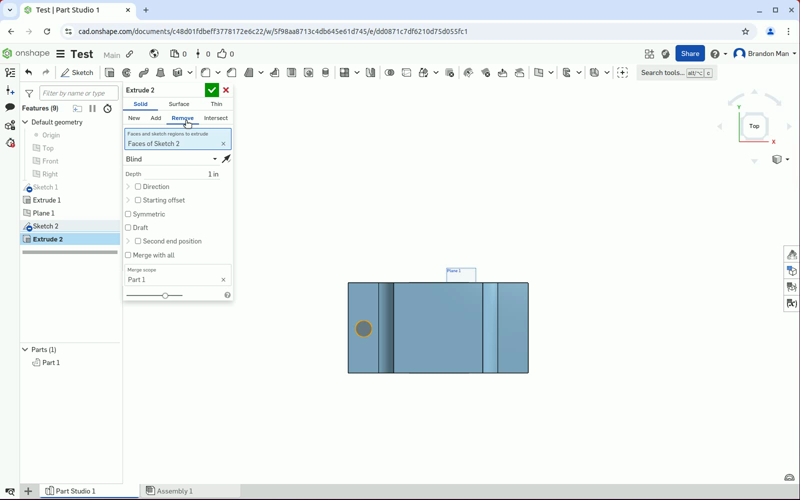
key(tab, 4)
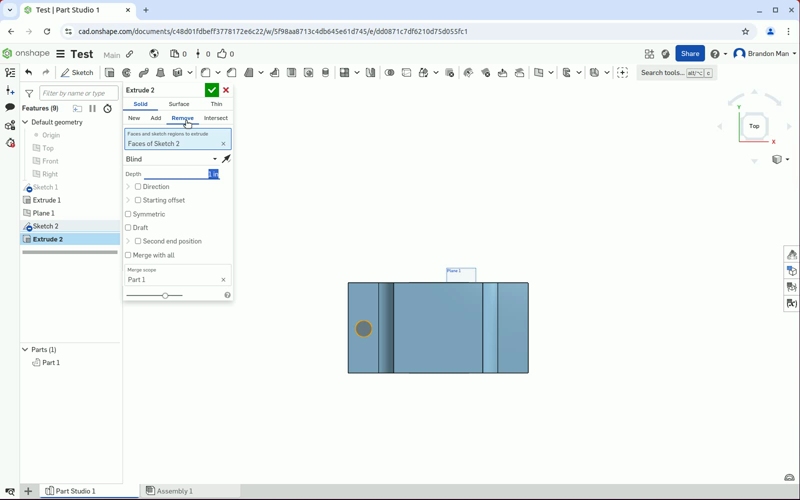
text(30.811)
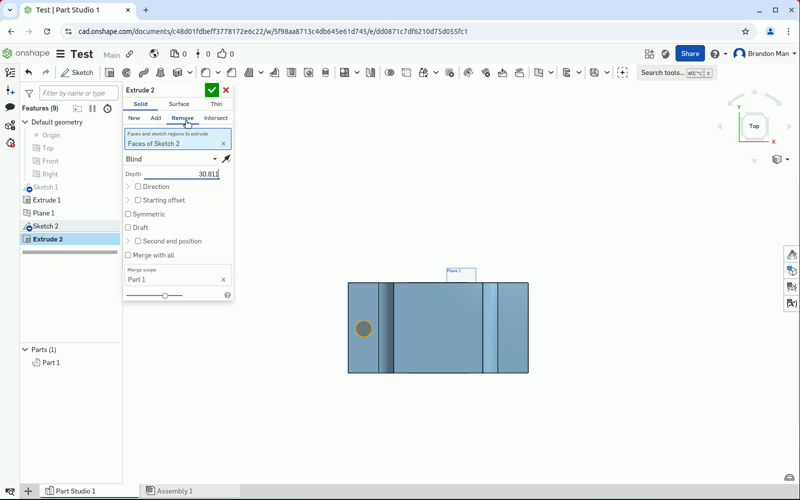
key(tab, 6)
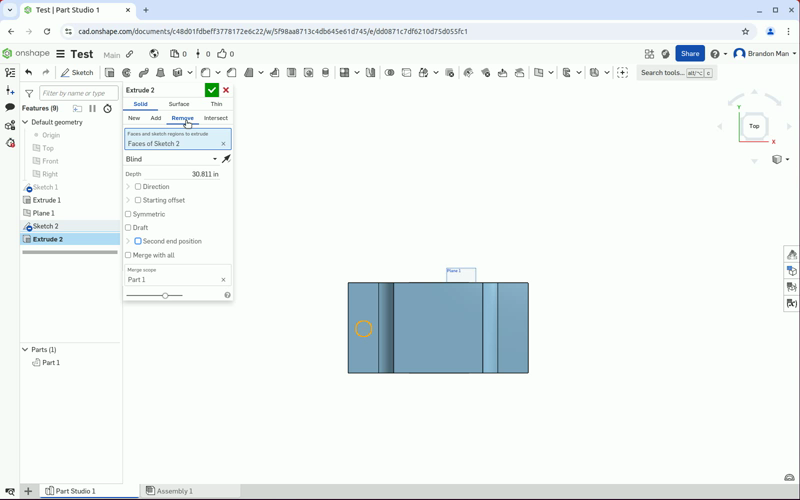
key(space)
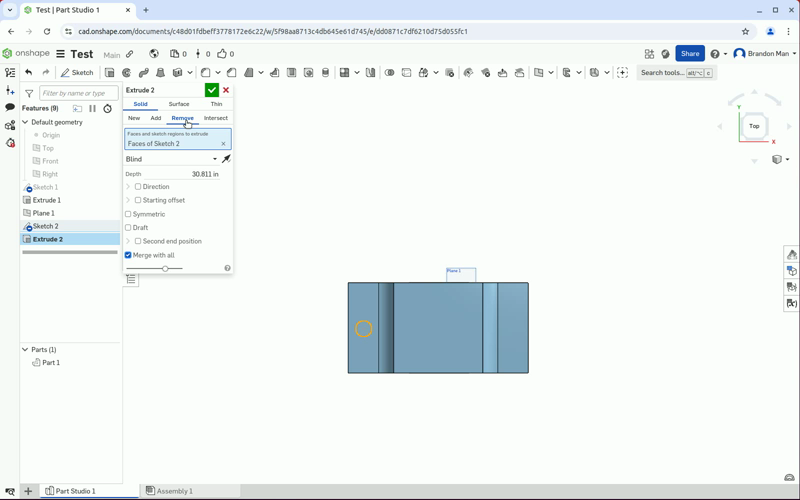
key(enter)
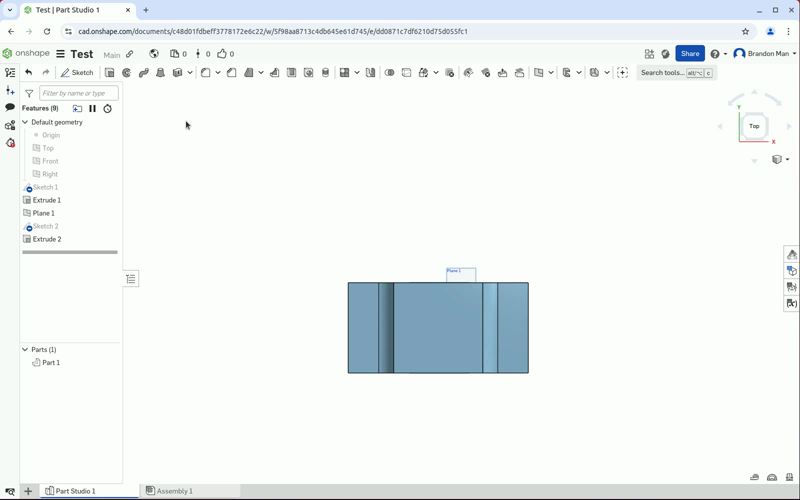
key(shift+h)
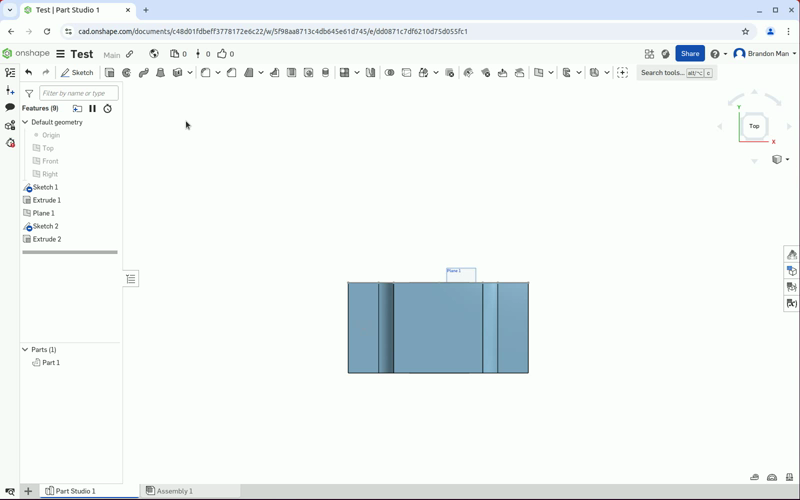
key(shift+h)
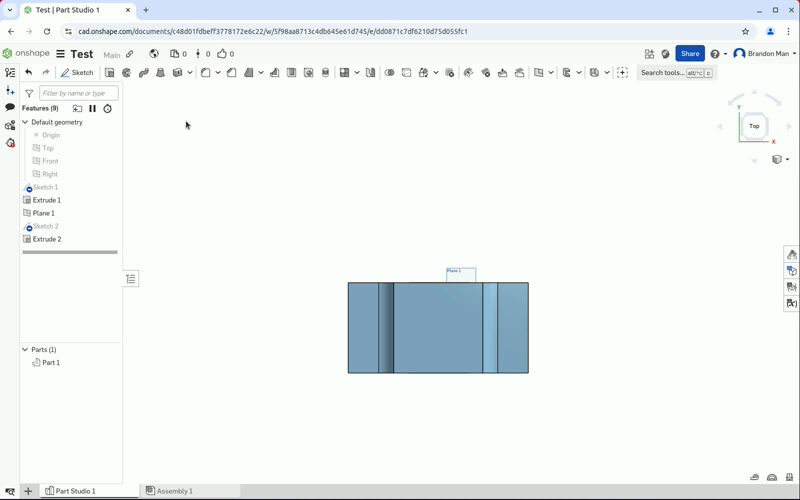
mouse_move(73, 189)
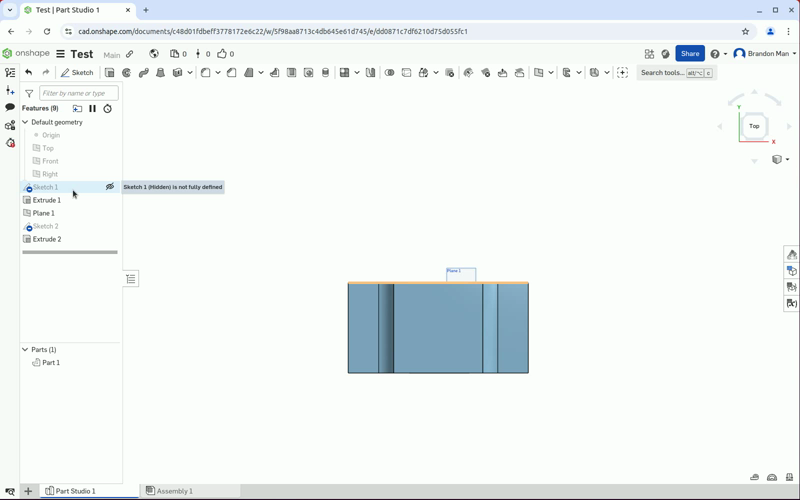
click(73, 189)
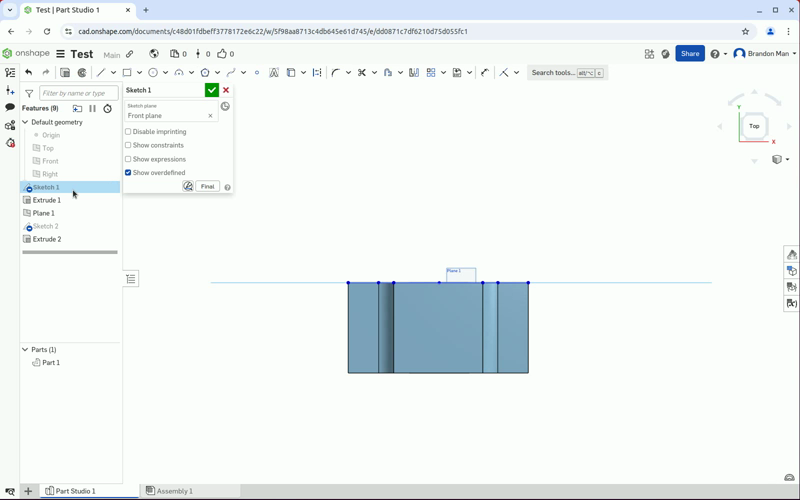
mouse_move(229, 92)
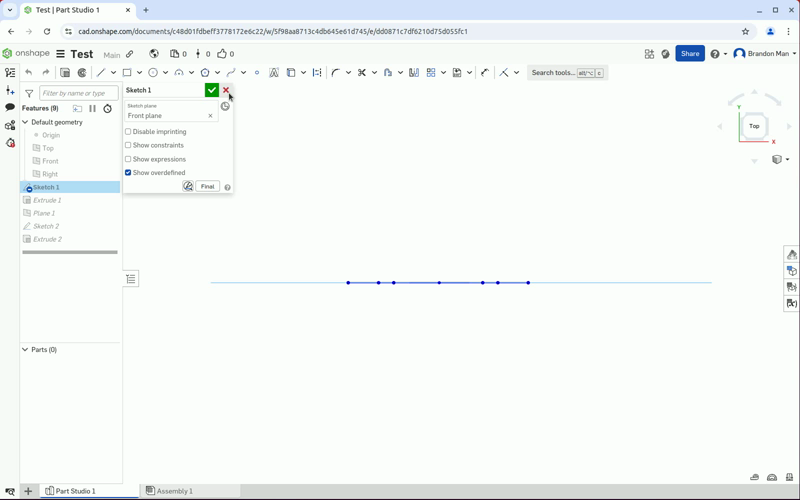
click(229, 92)
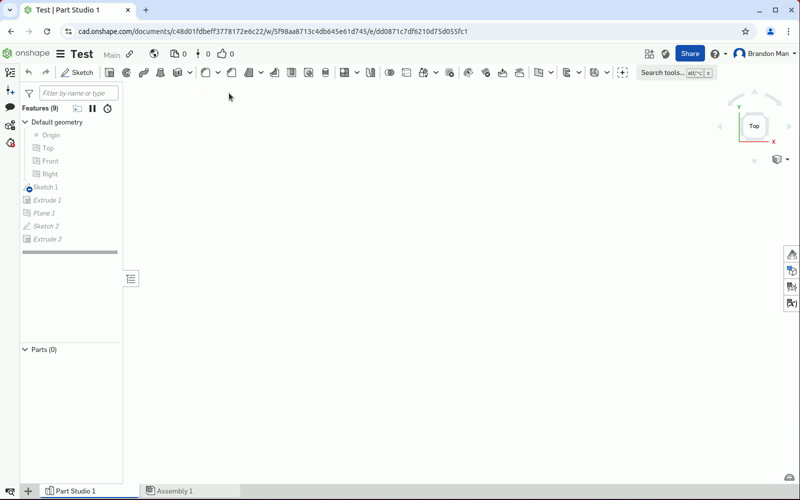
key(shift+s)
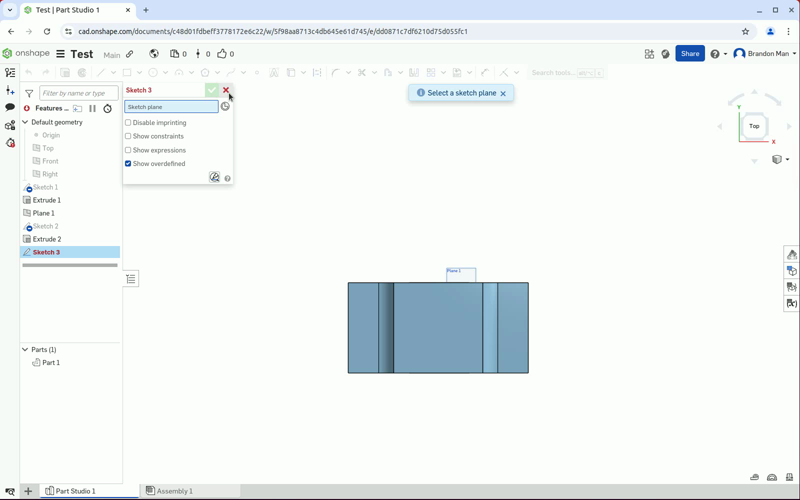
mouse_move(73, 215)
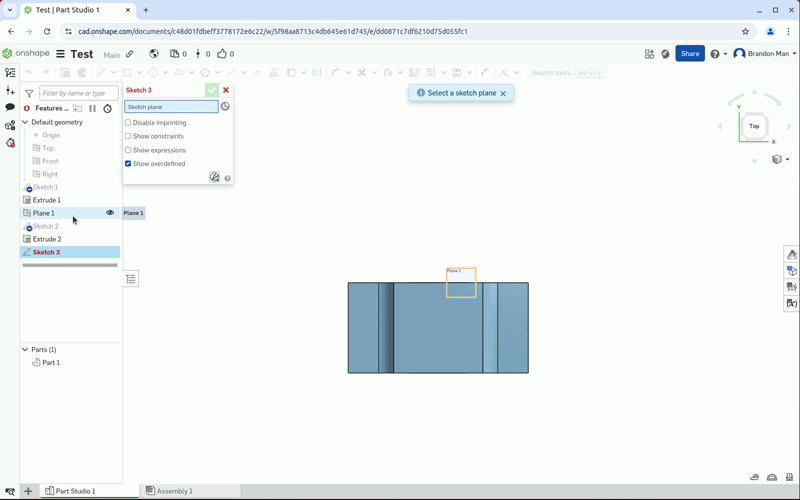
click(73, 215)
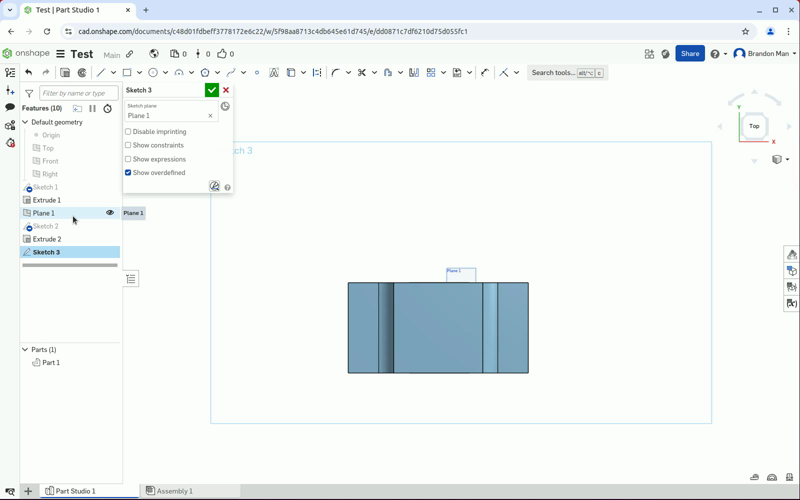
mouse_move(73, 352)
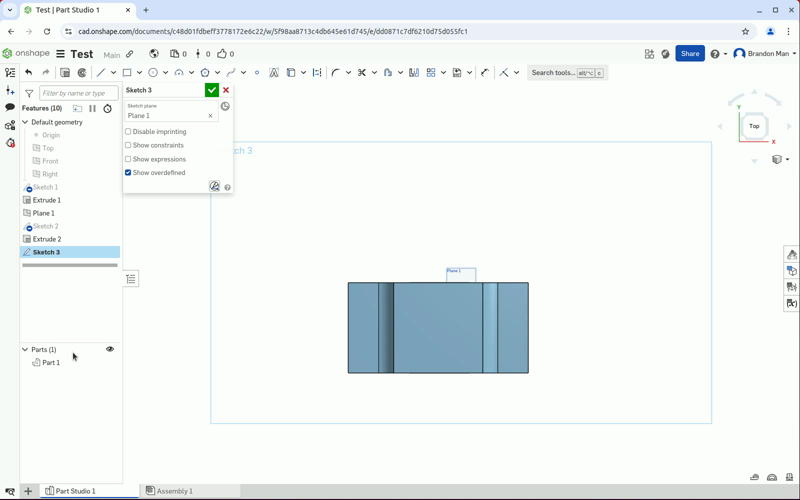
key(y)
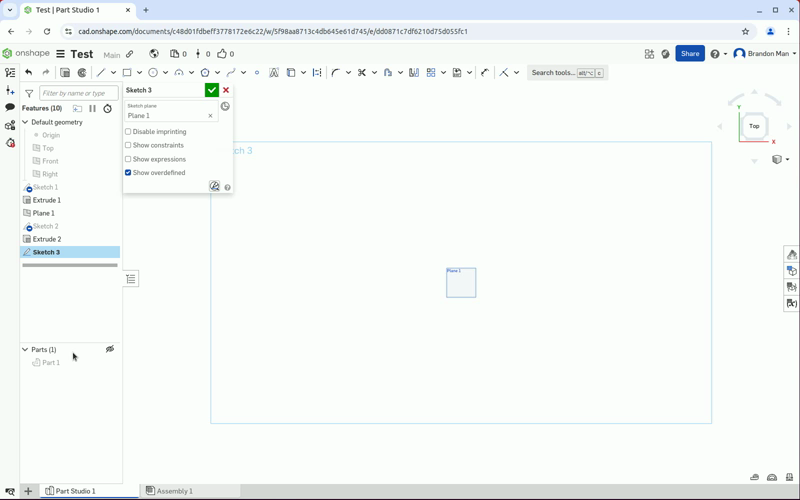
key(c)
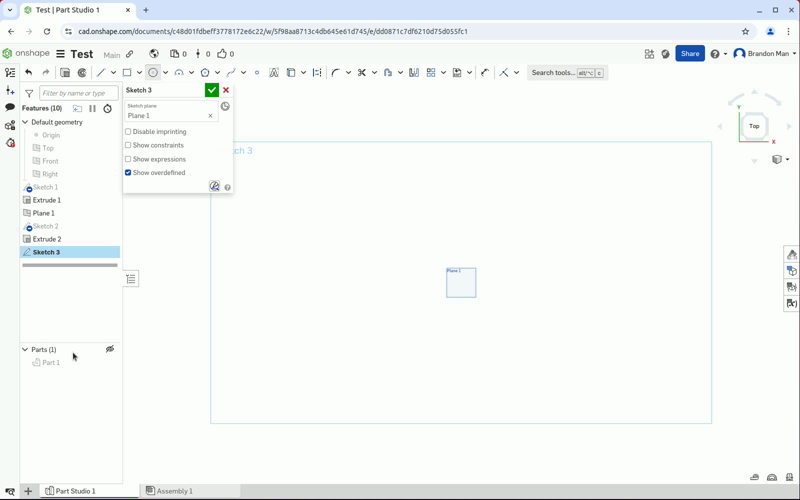
key_down(shift)
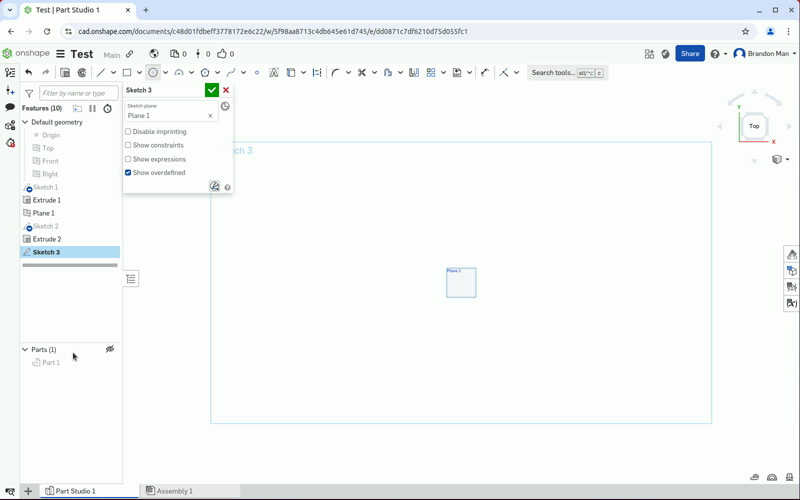
mouse_move(514, 327)
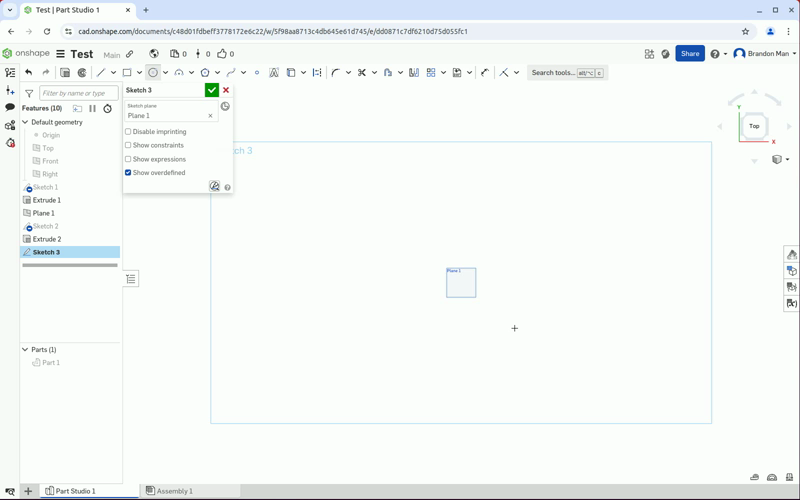
click(514, 327)
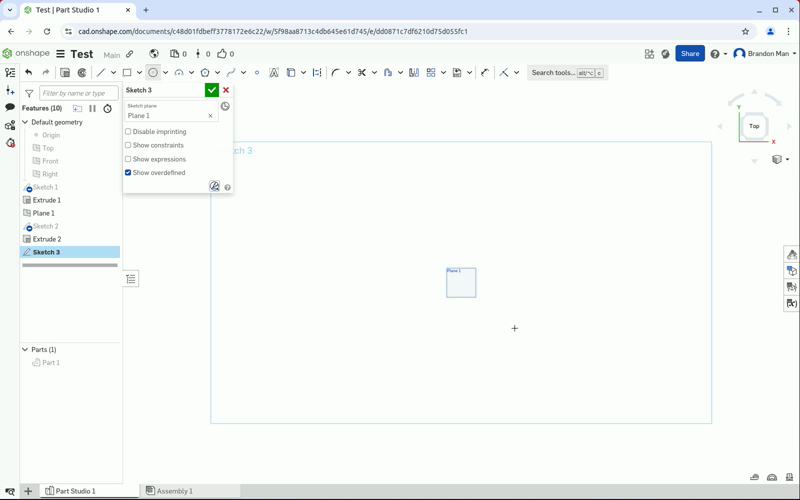
key_up(shift)
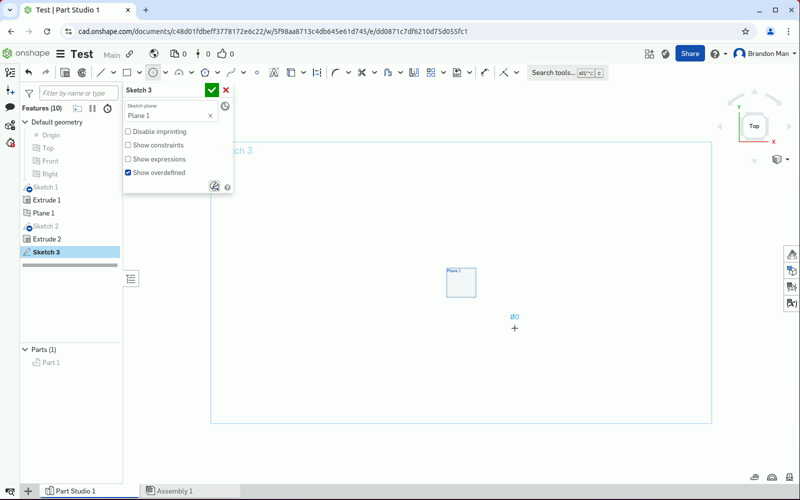
mouse_move(522, 327)
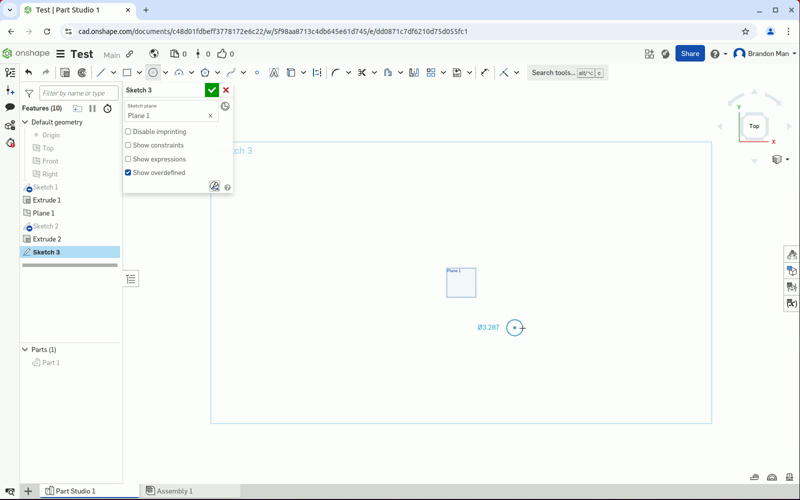
click(522, 327)
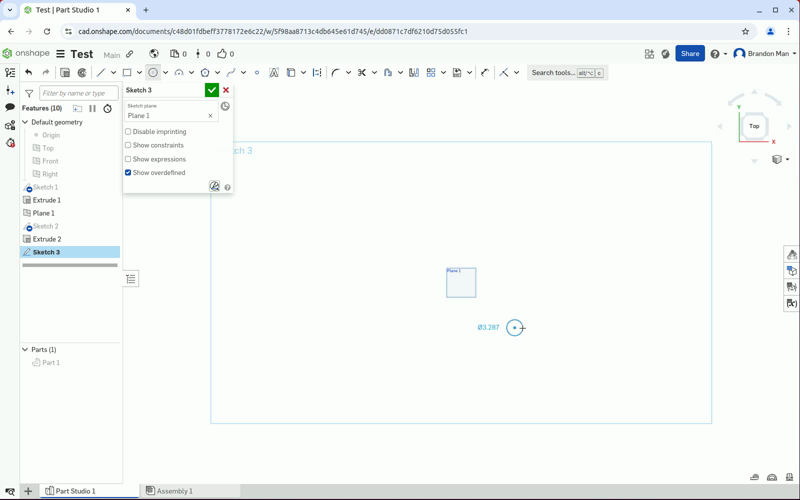
key(esc)
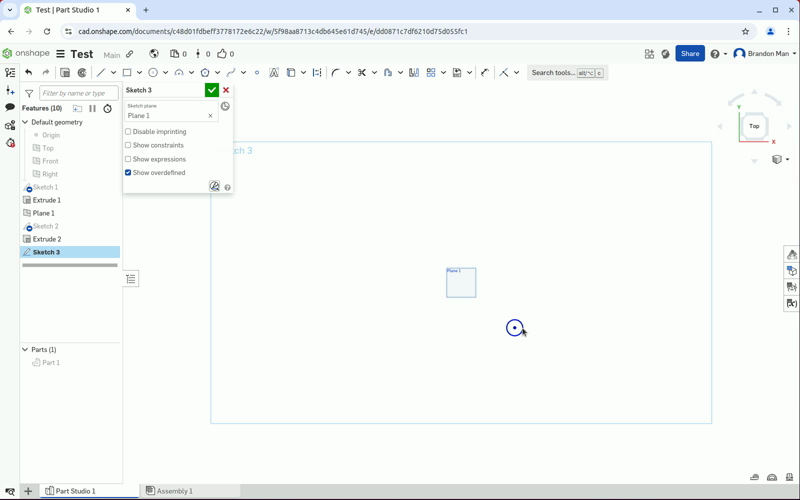
mouse_move(516, 321)
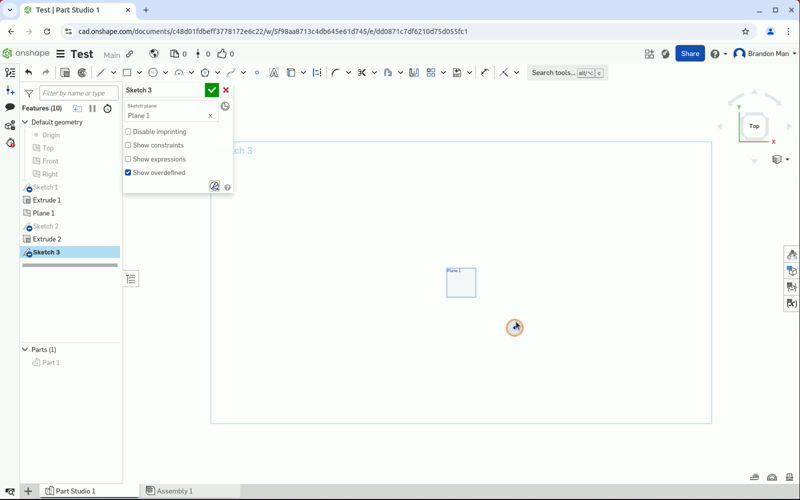
scroll(6)
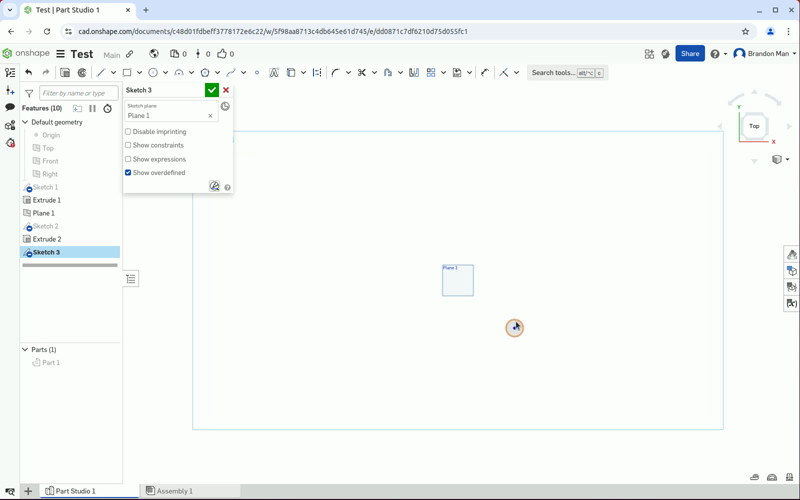
scroll(6)
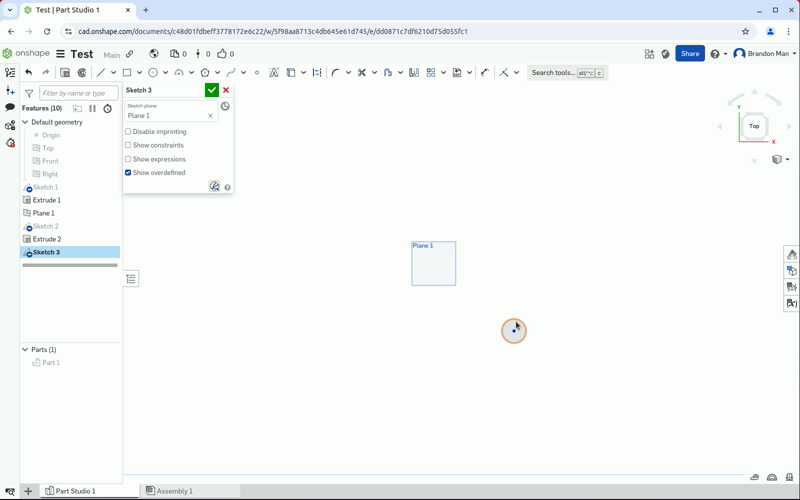
scroll(6)
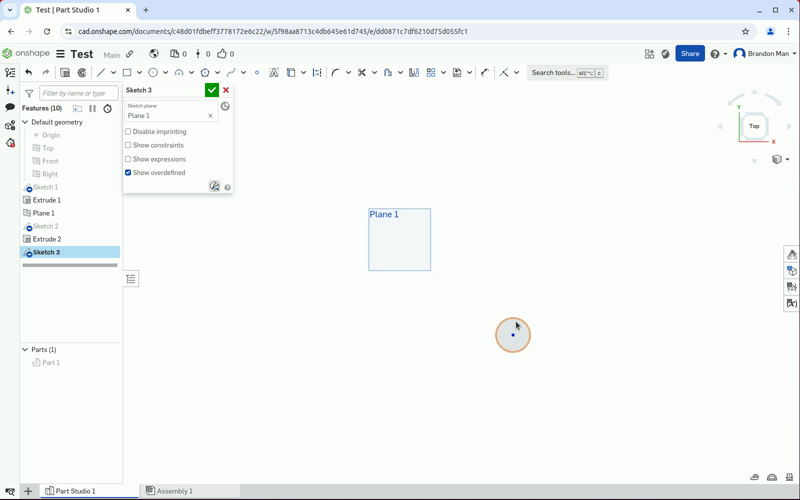
scroll(6)
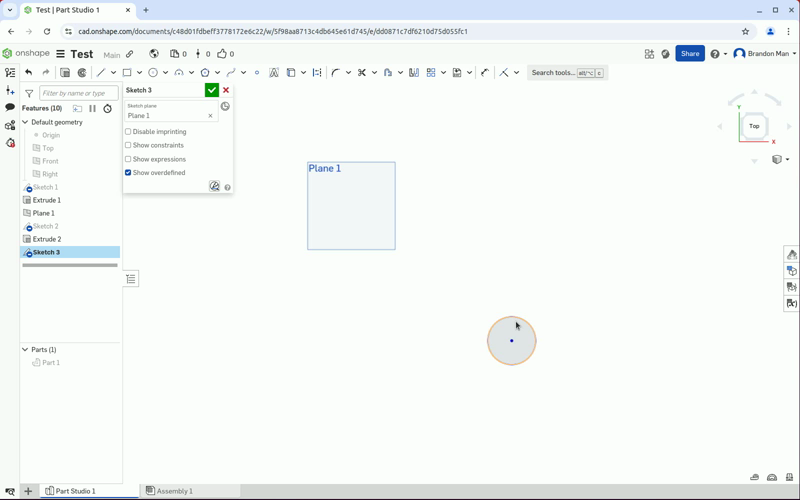
scroll(6)
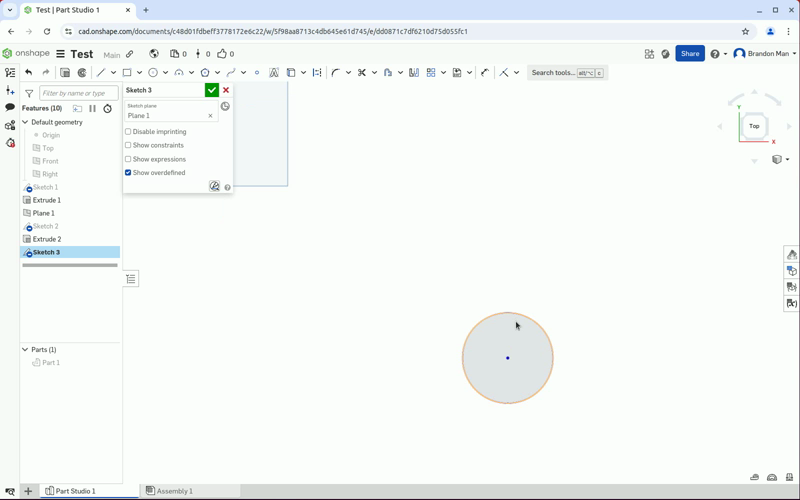
scroll(6)
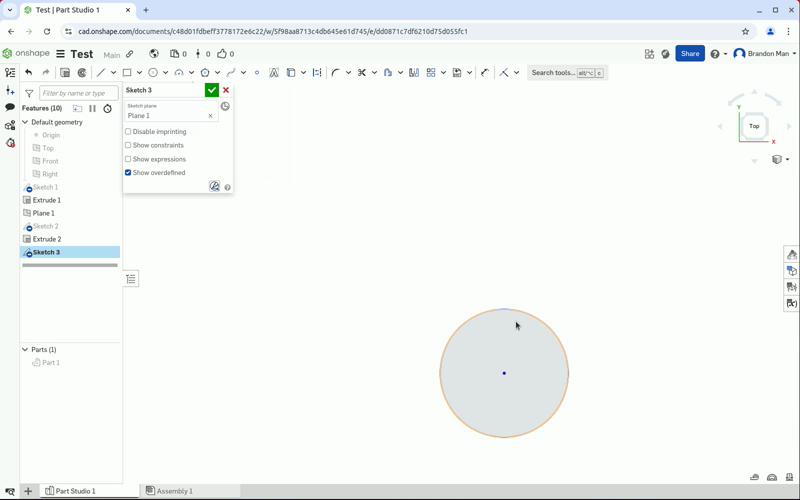
scroll(6)
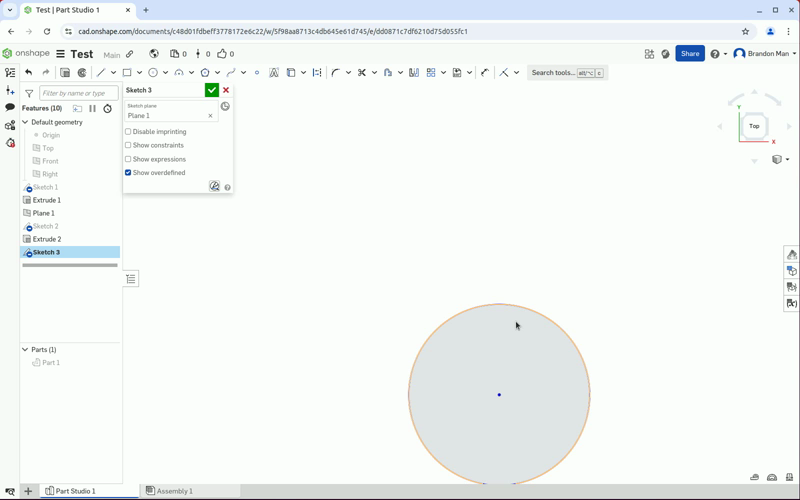
click(516, 321)
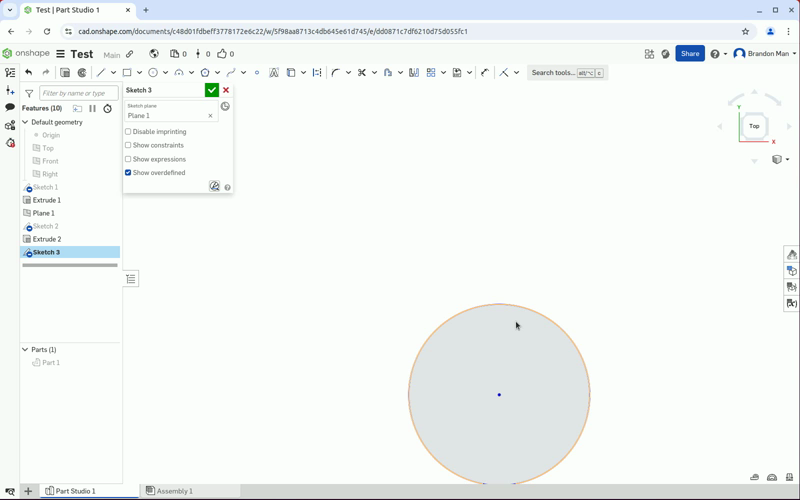
scroll(-6)
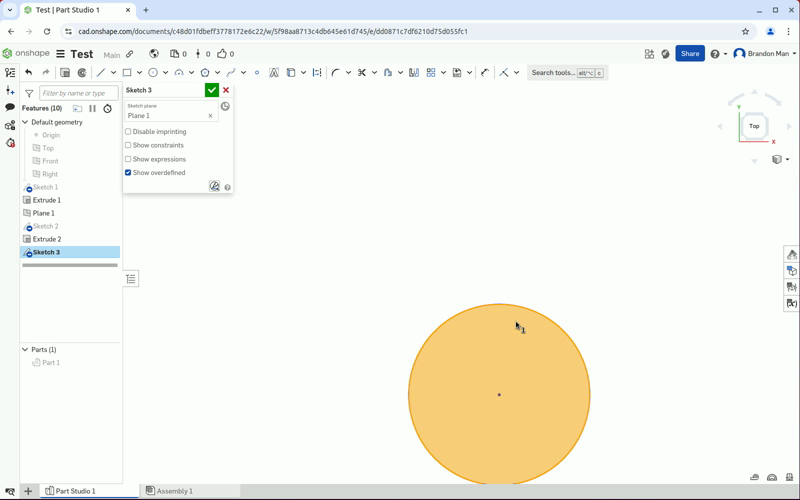
scroll(-6)
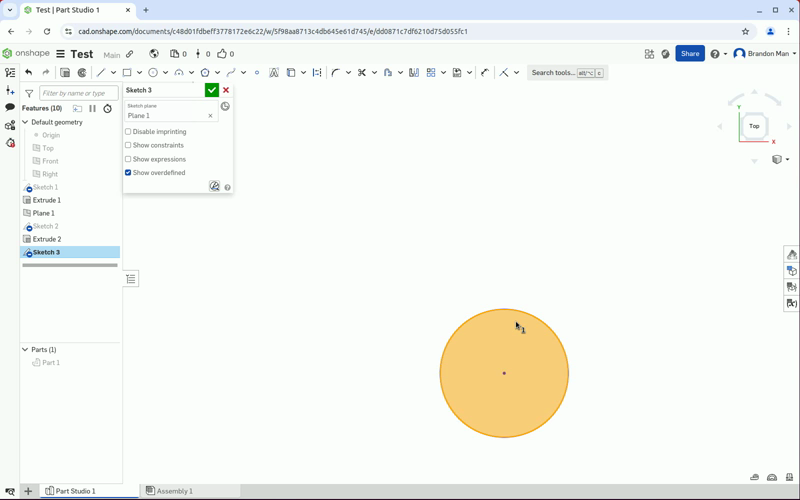
scroll(-6)
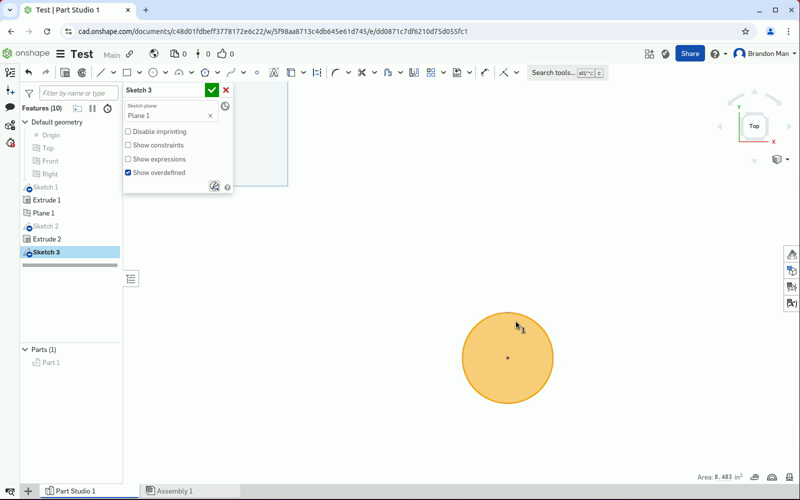
scroll(-6)
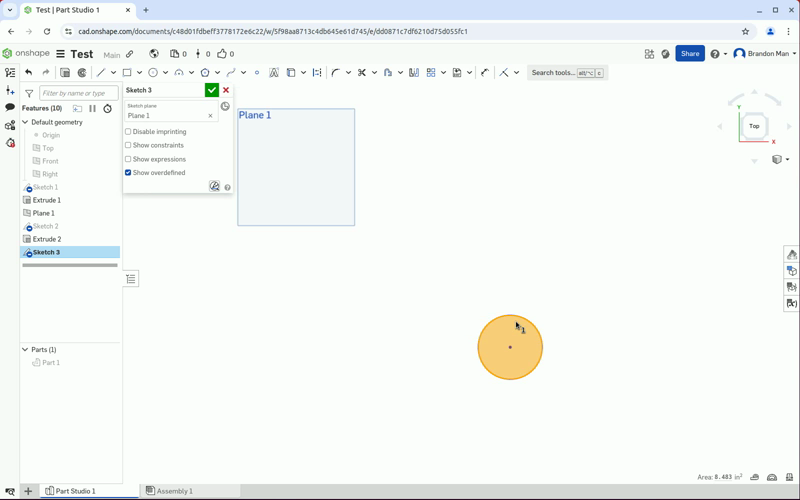
scroll(-6)
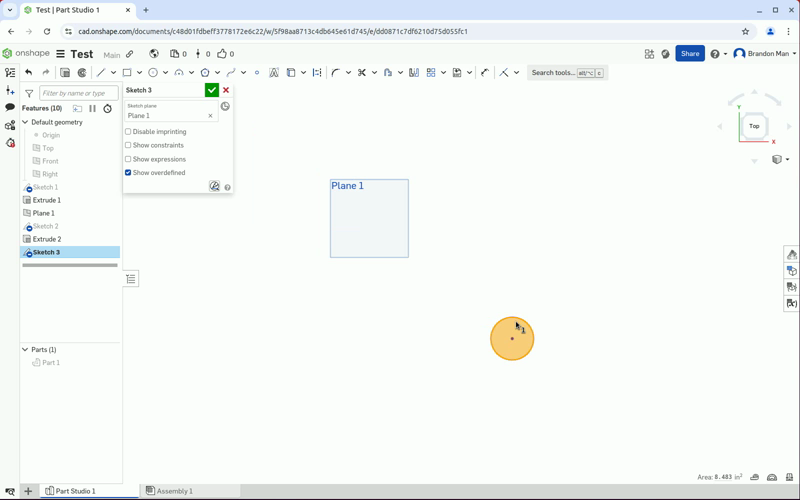
scroll(-6)
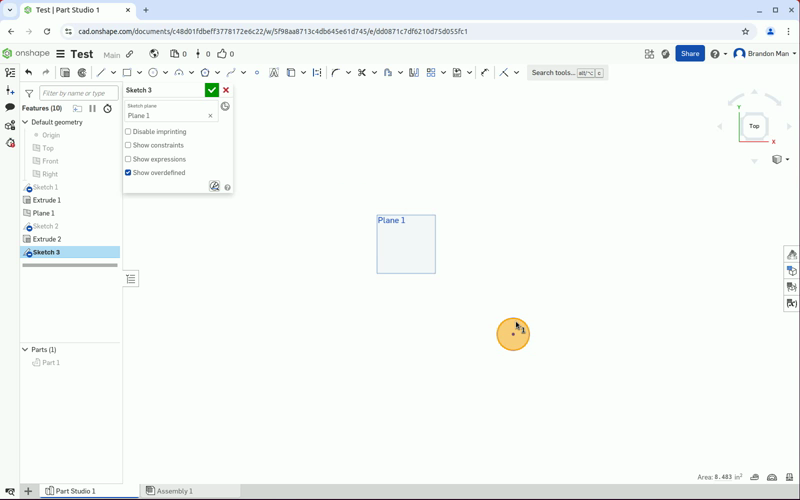
scroll(-6)
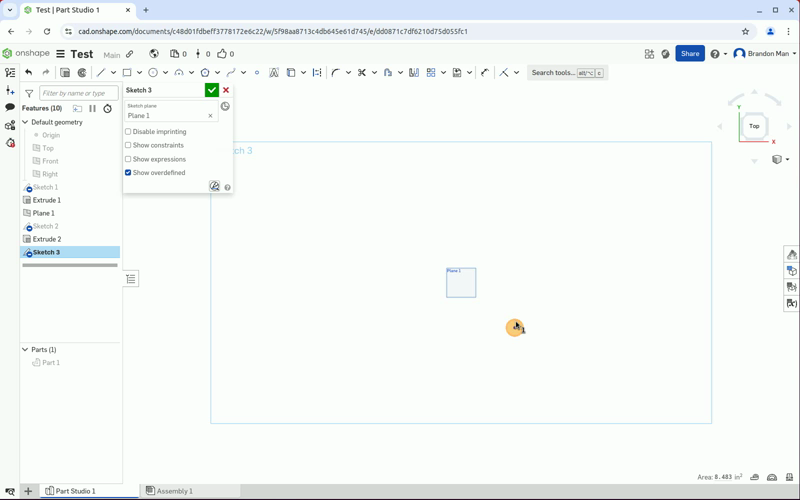
mouse_move(73, 352)
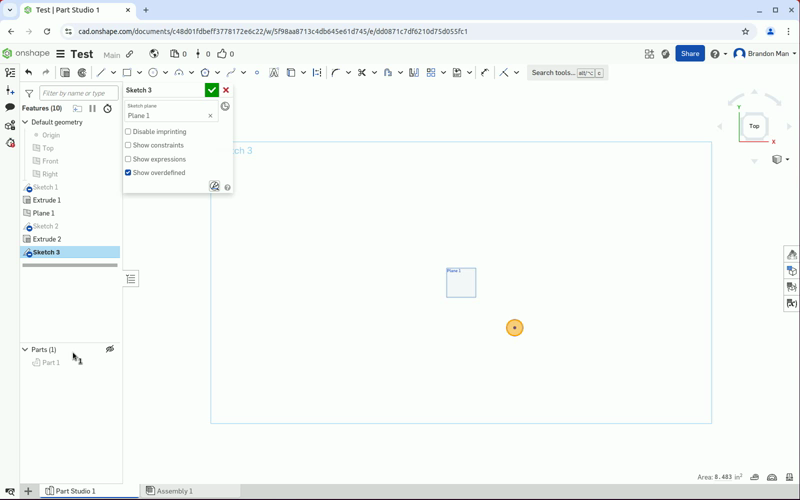
key(shift+y)
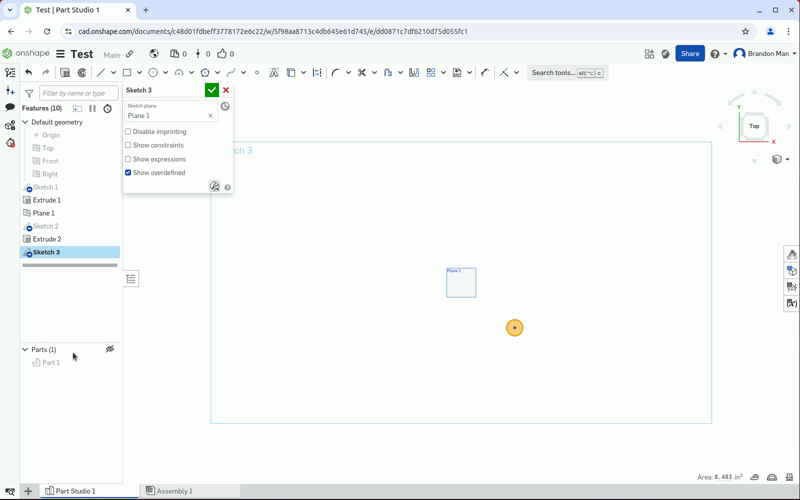
key(shift+e)
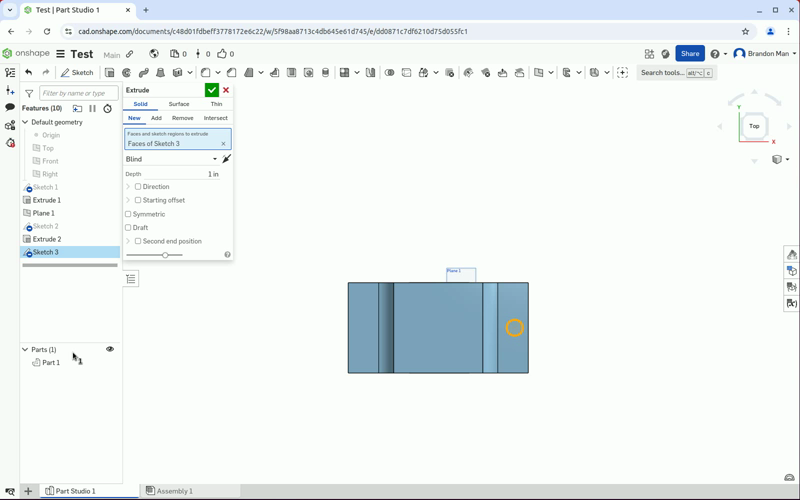
mouse_move(143, 106)
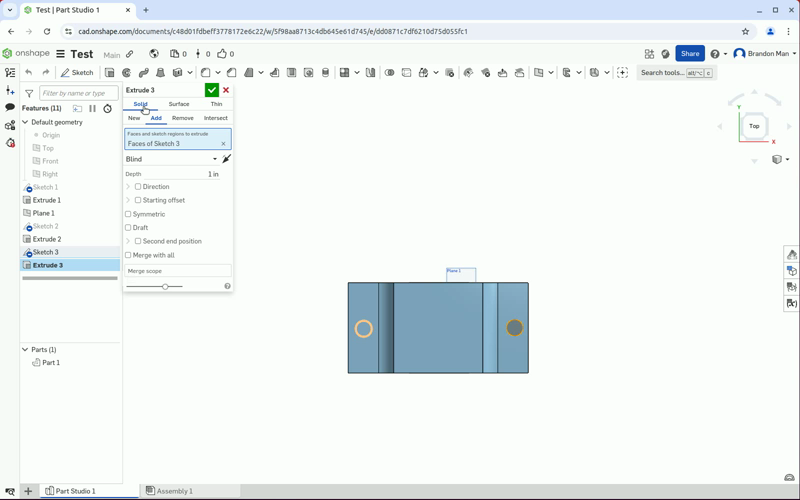
click(143, 106)
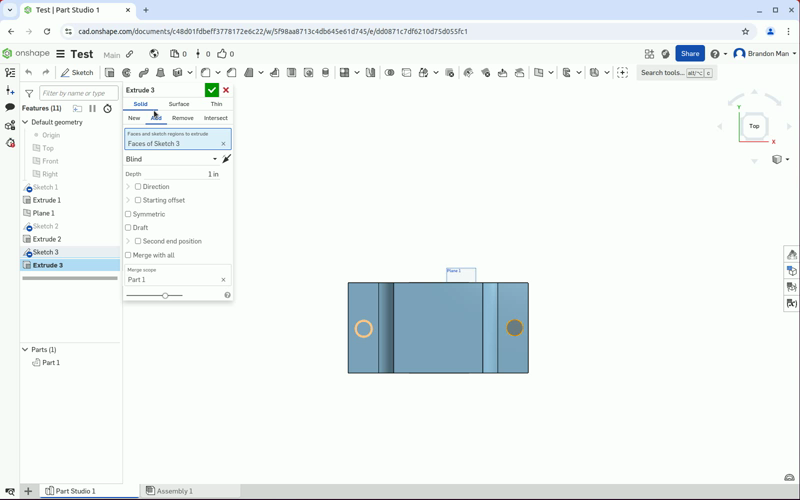
mouse_move(186, 120)
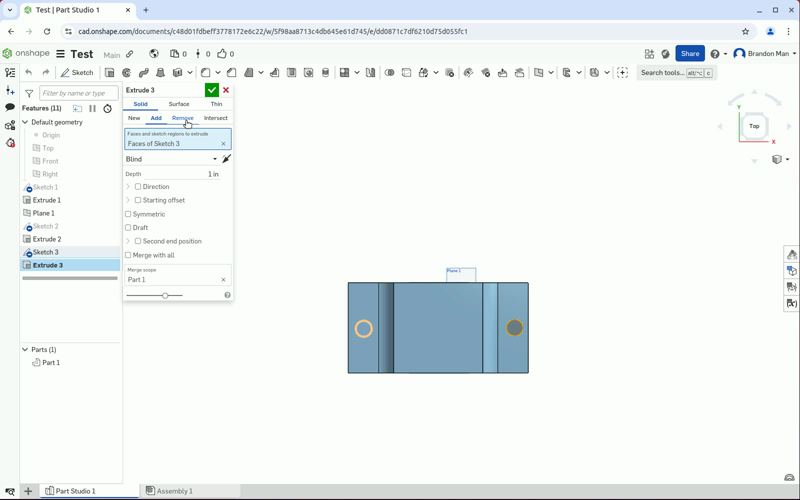
click(186, 120)
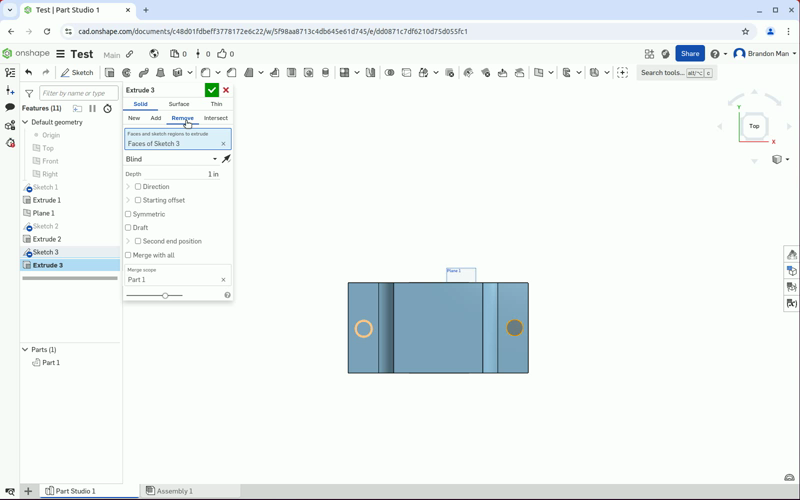
key(tab, 4)
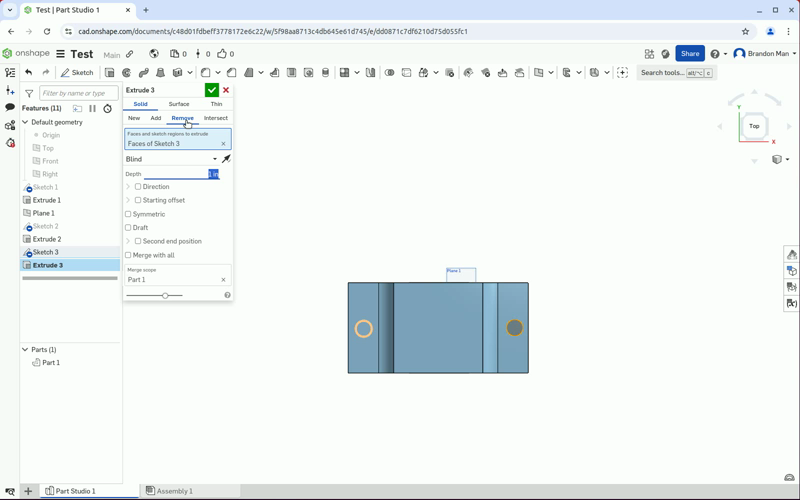
text(30.811)
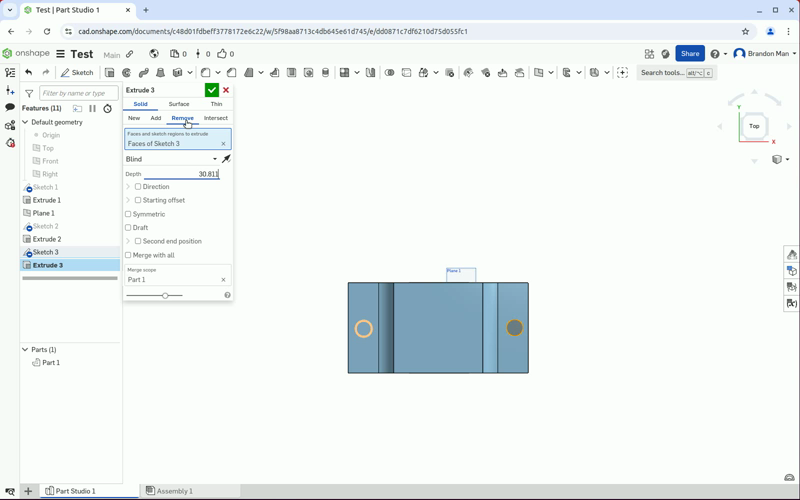
key(tab, 6)
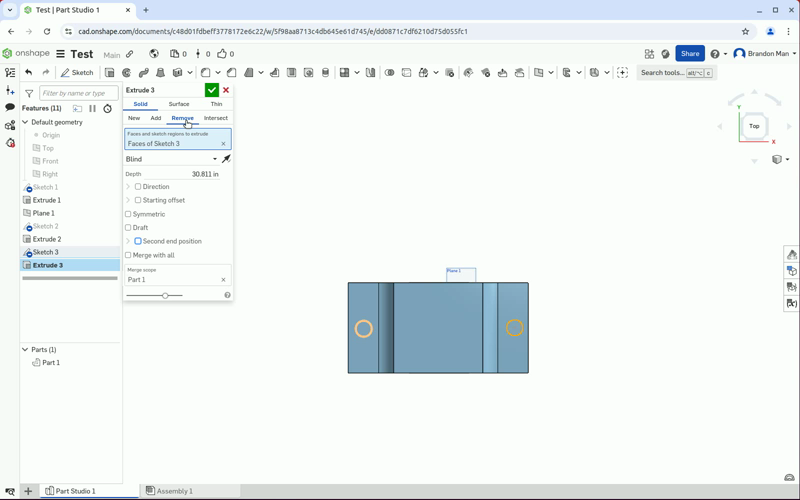
key(space)
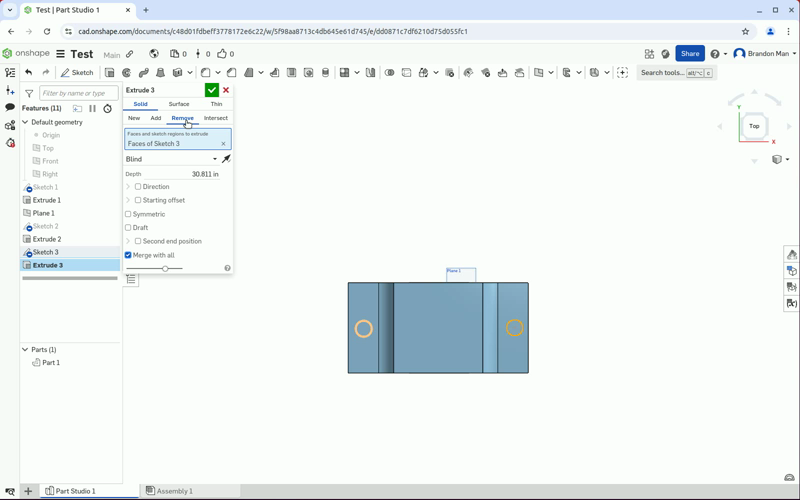
key(enter)
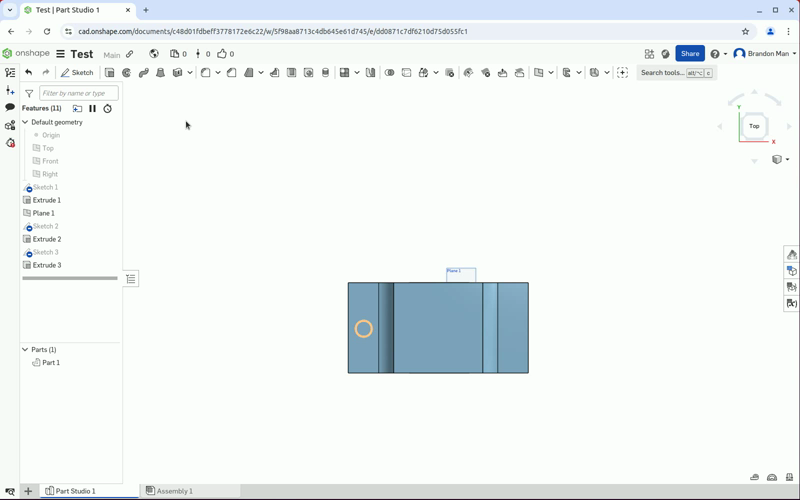
key(shift+h)
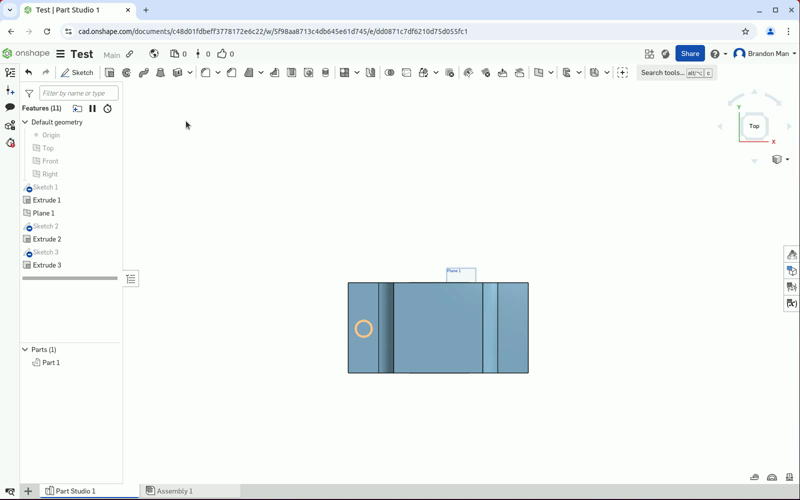
key(shift+h)
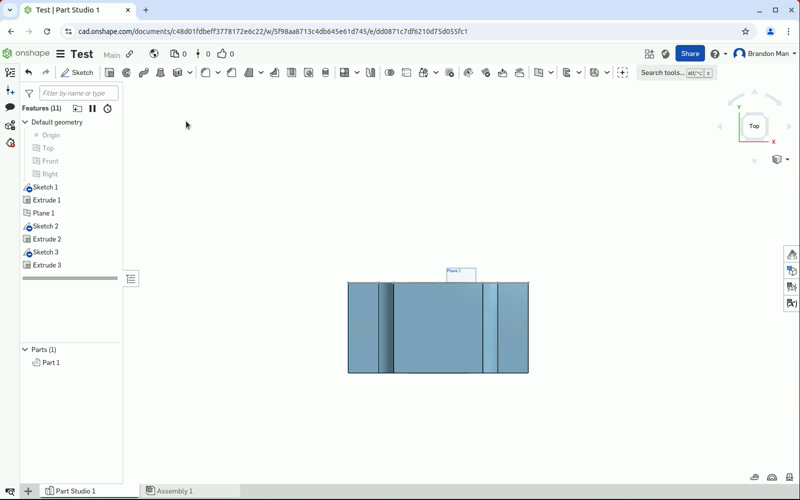
key(shift+7)
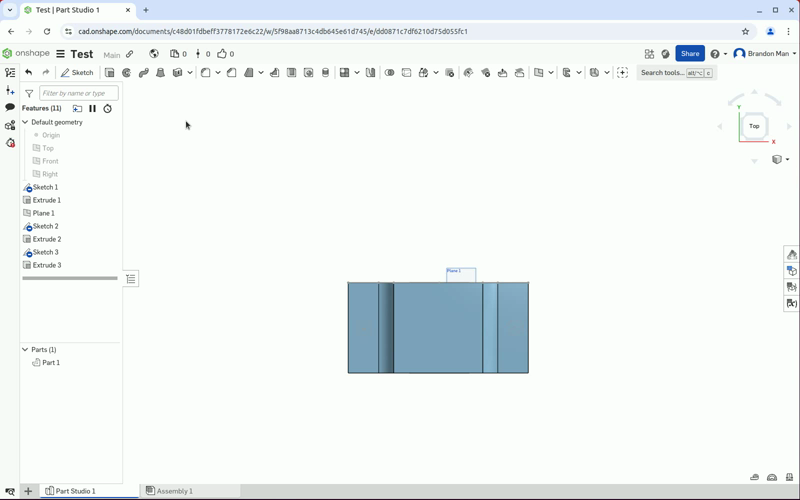
key(up, 3)
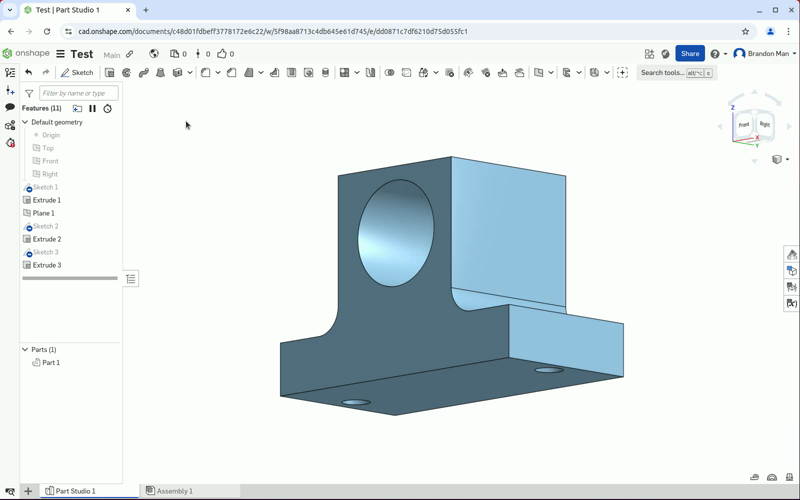
key(left, 3)
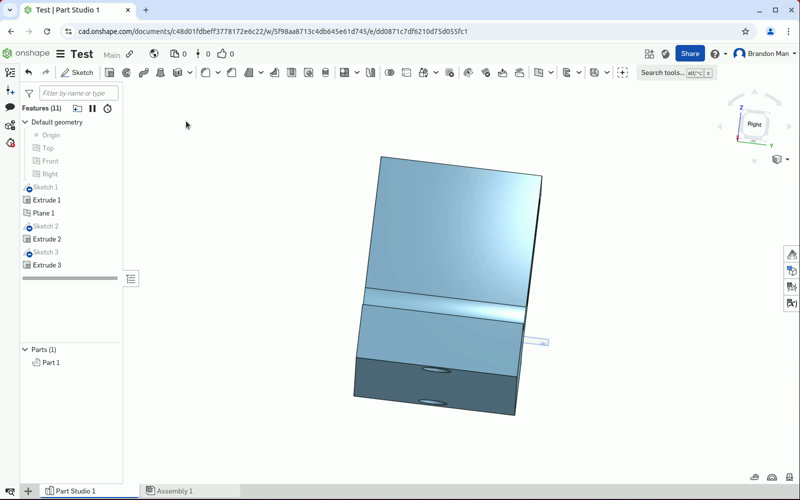
key(right, 3)
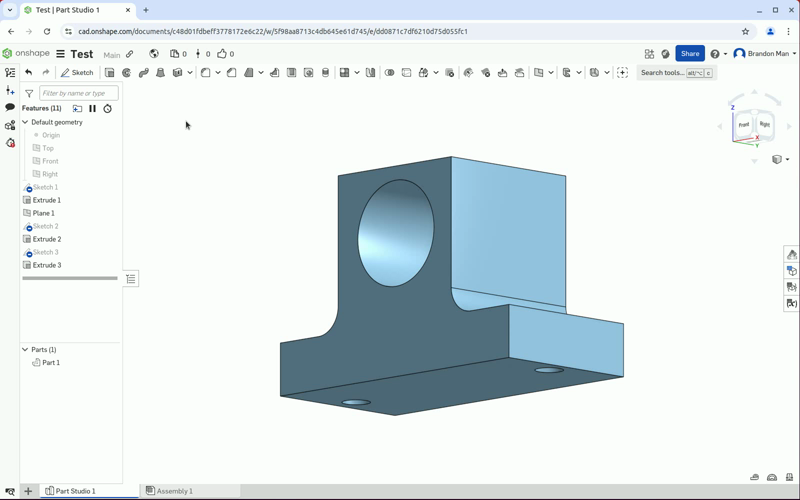
key(down, 3)
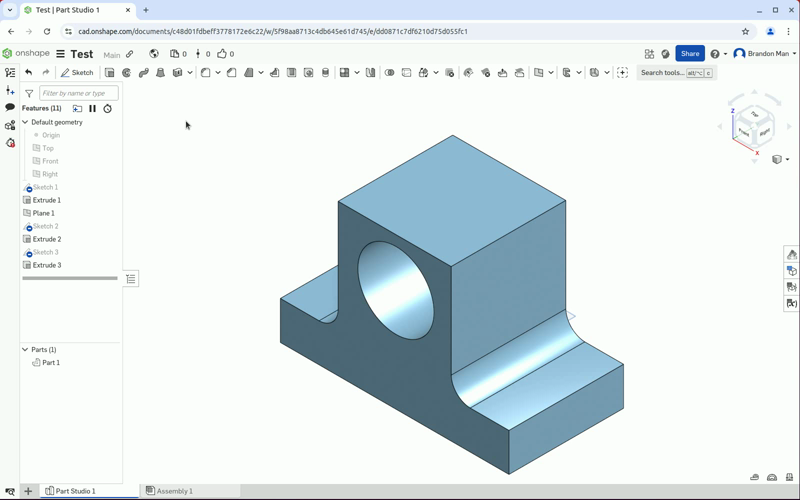
mouse_move(73, 189)
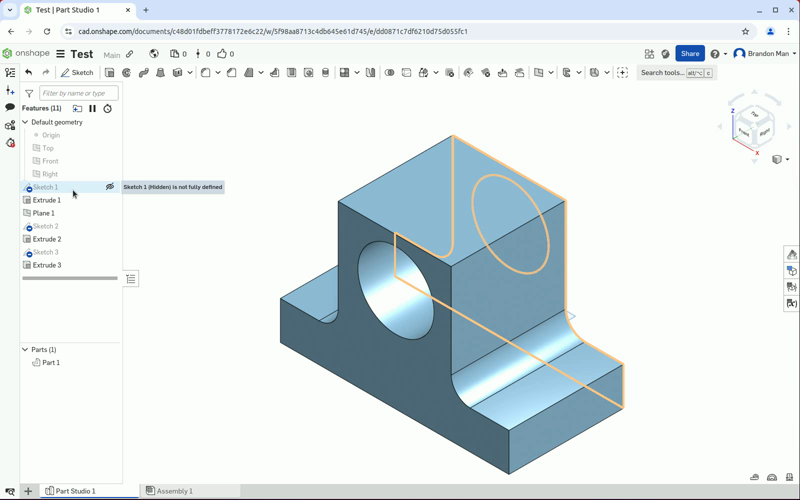
click(73, 189)